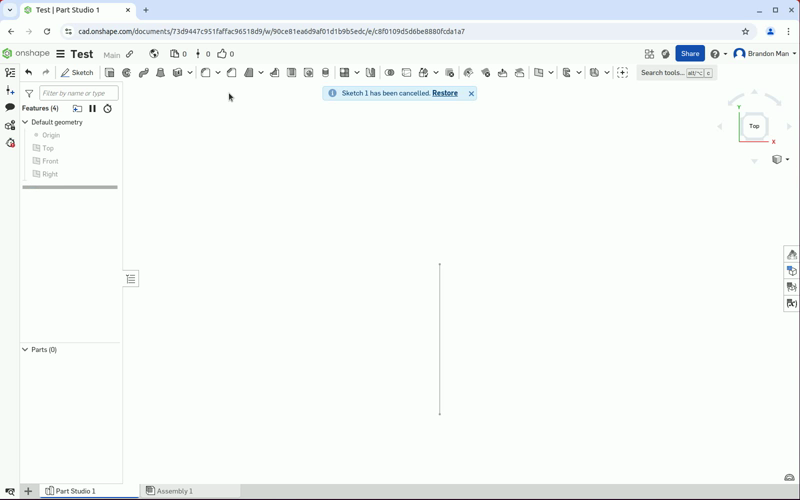
key(shift+h)
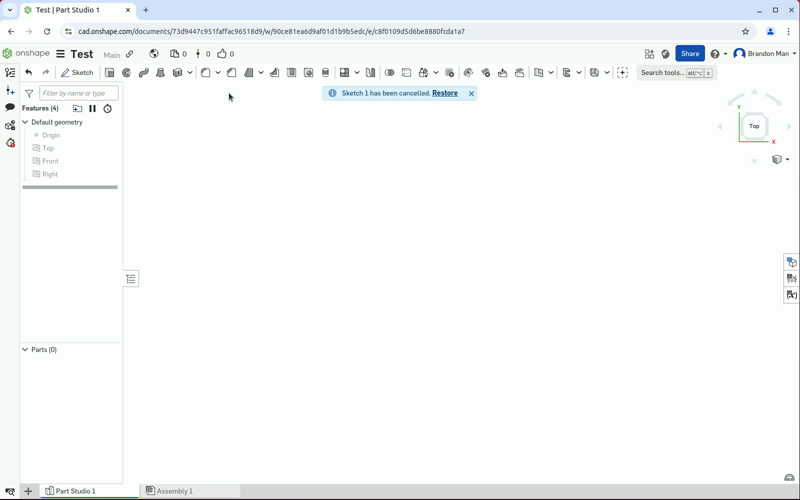
key(shift+s)
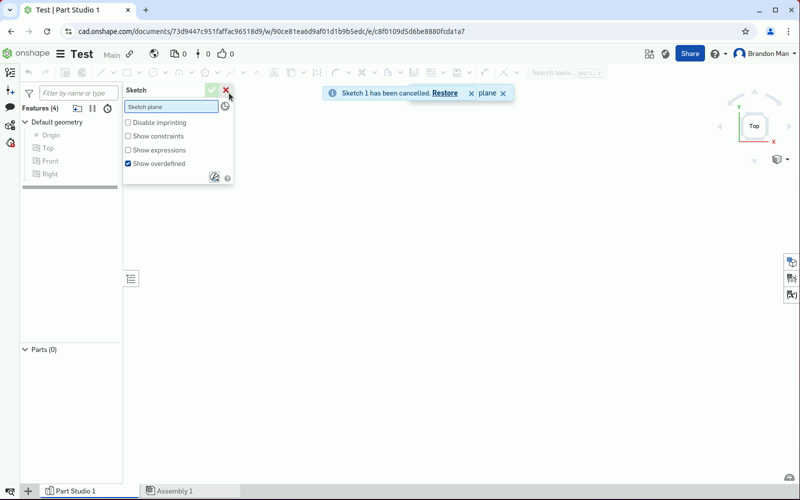
mouse_move(73, 150)
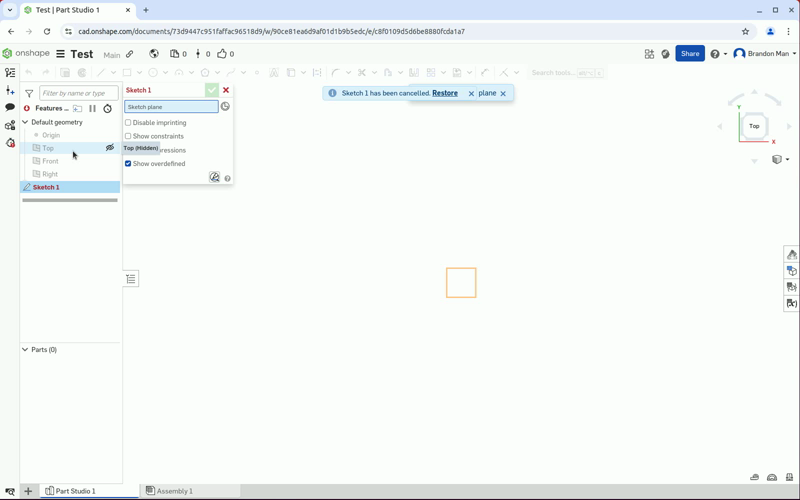
click(73, 150)
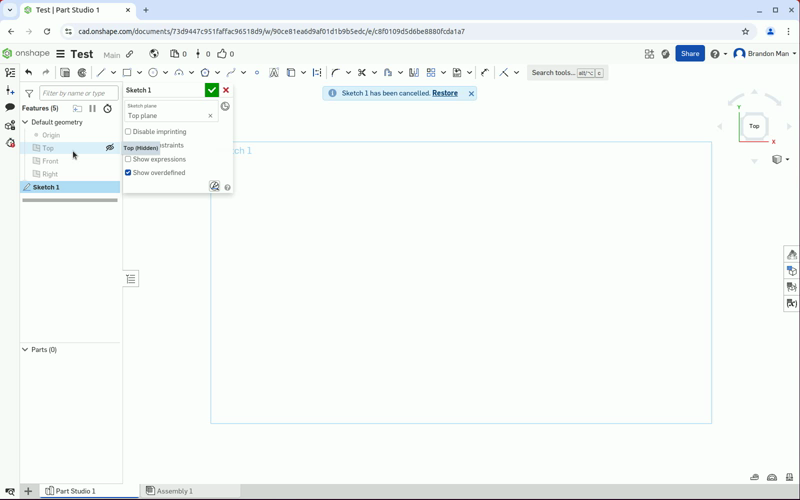
mouse_move(73, 352)
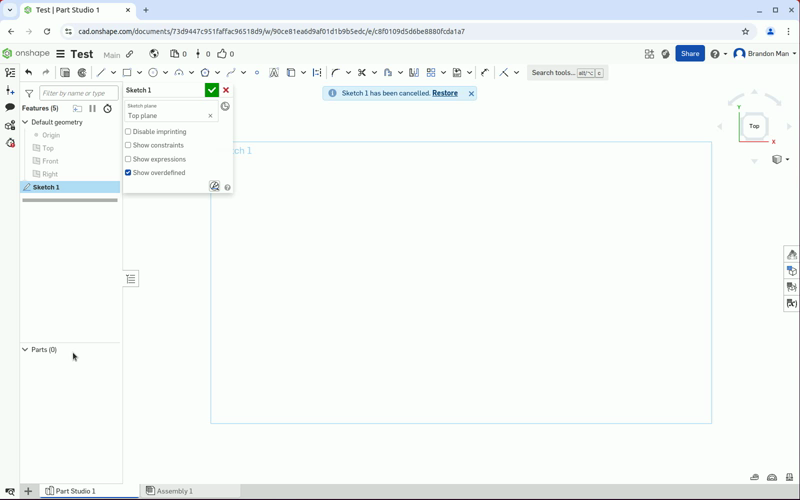
key(y)
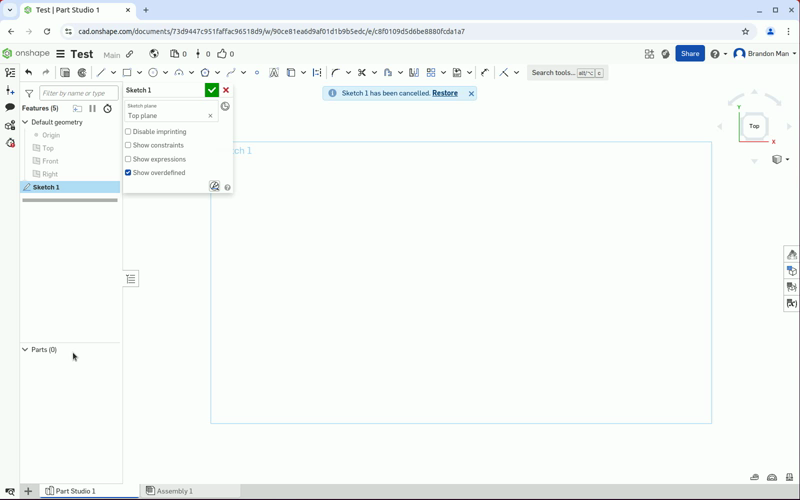
key(l)
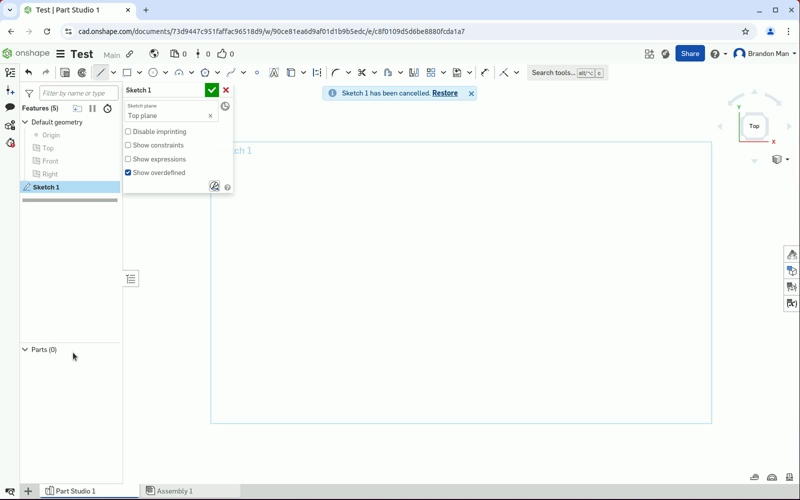
key_down(shift)
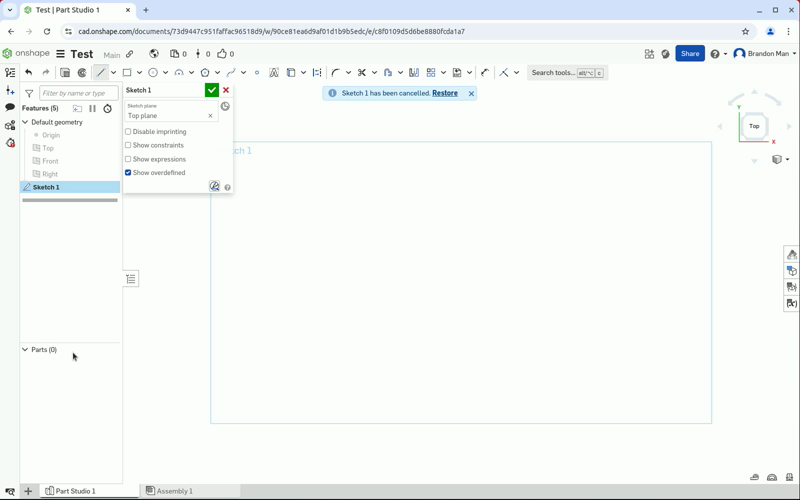
mouse_move(478, 373)
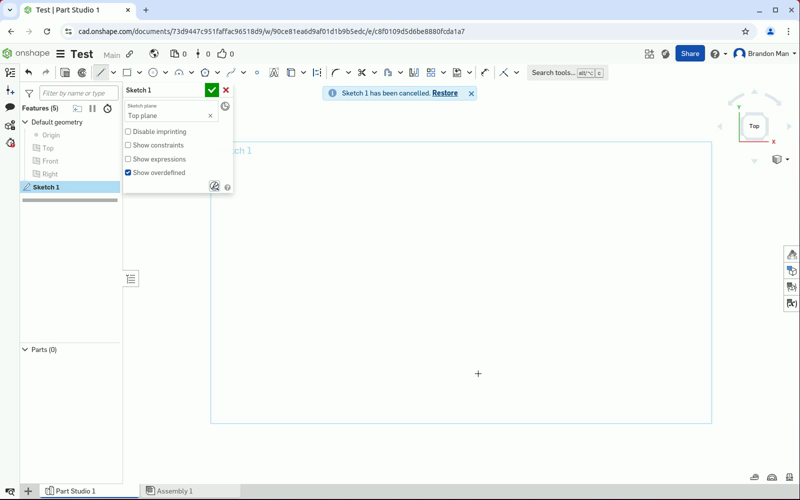
click(478, 373)
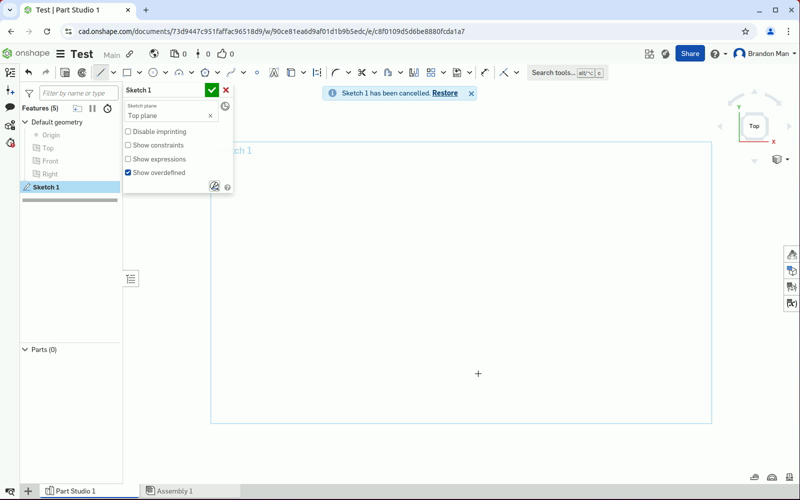
key_up(shift)
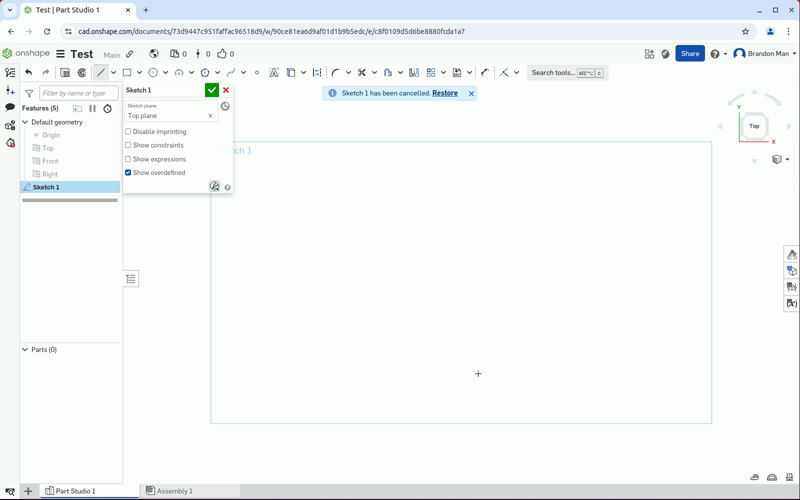
key_down(shift)
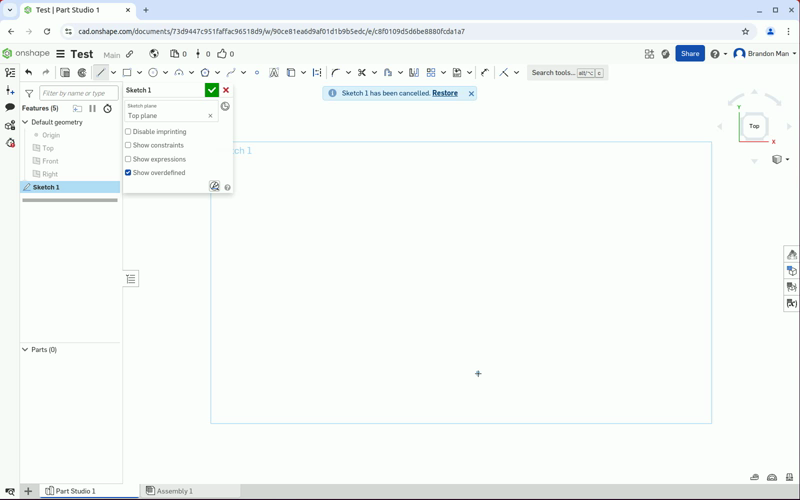
mouse_move(573, 373)
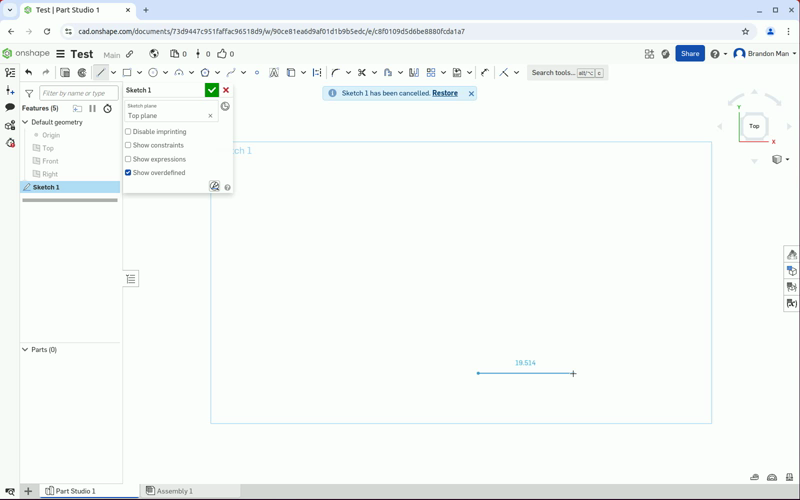
click(573, 373)
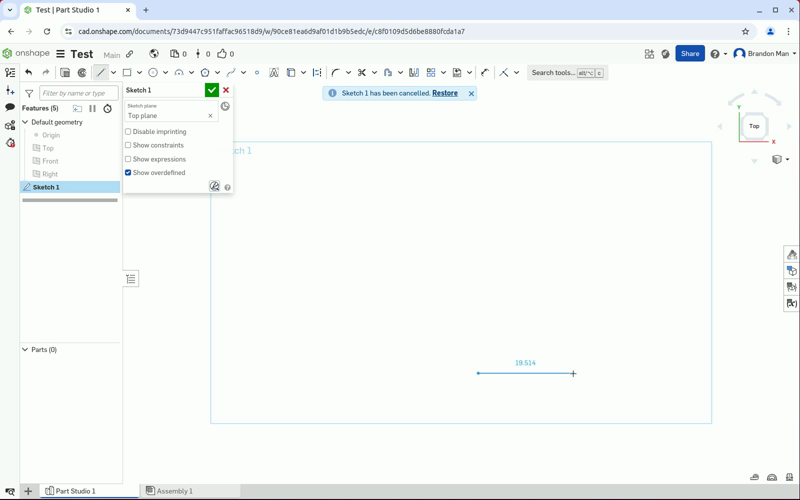
key_up(shift)
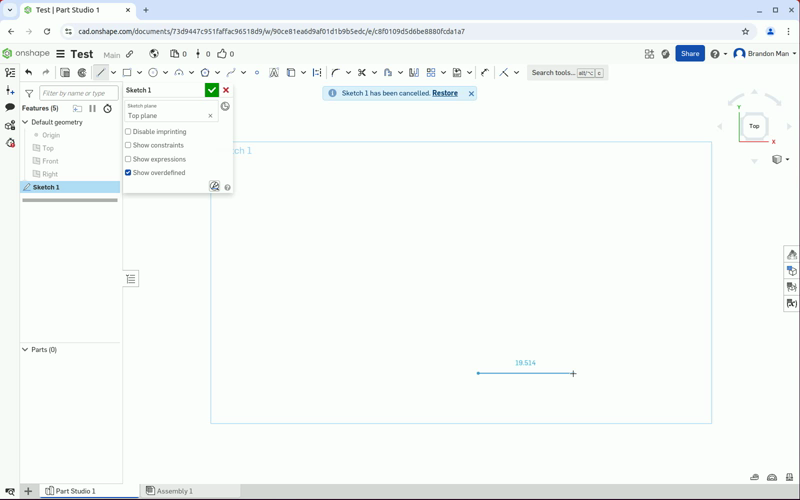
key_down(shift)
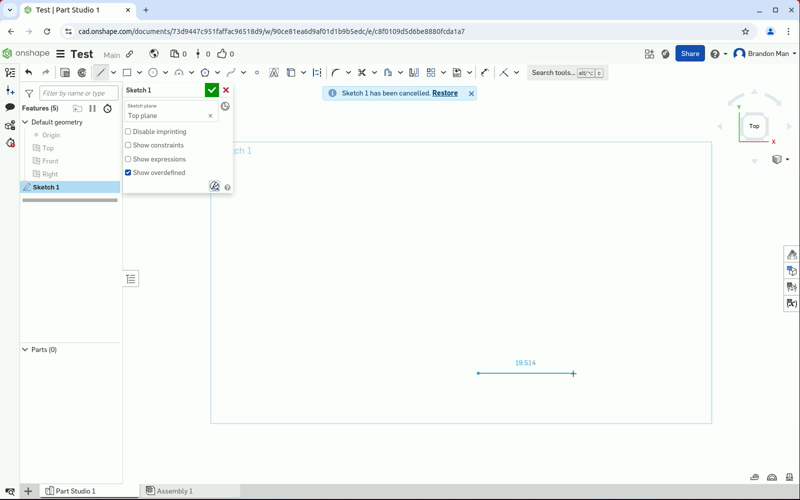
mouse_move(573, 286)
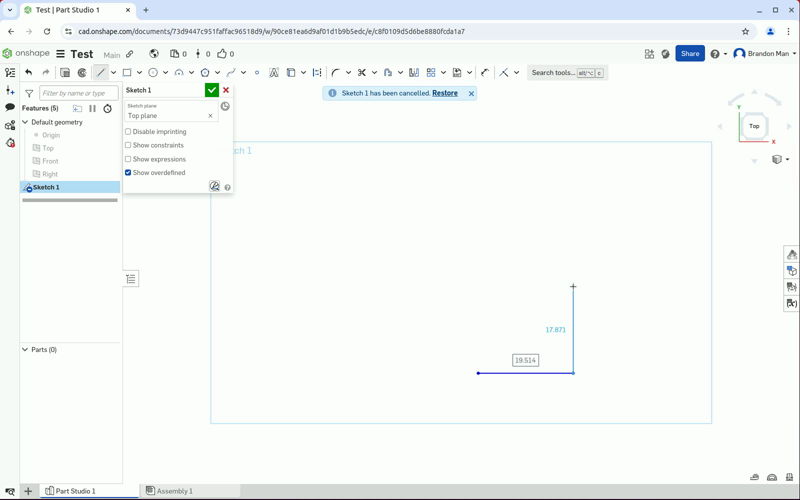
click(573, 286)
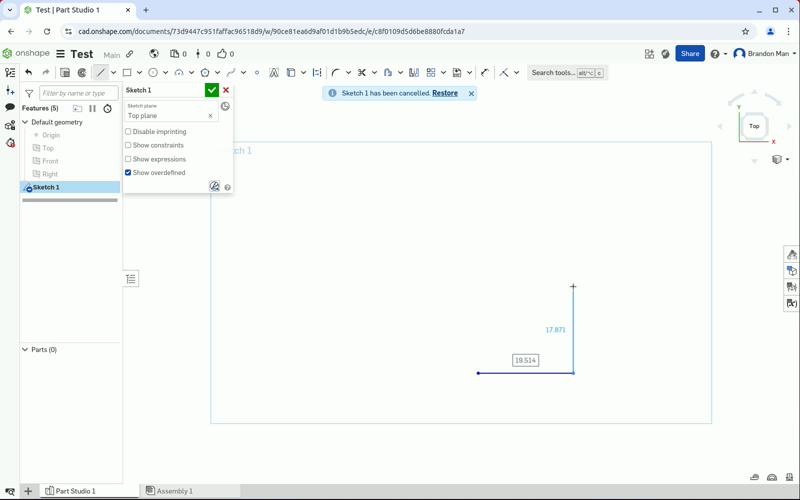
key_up(shift)
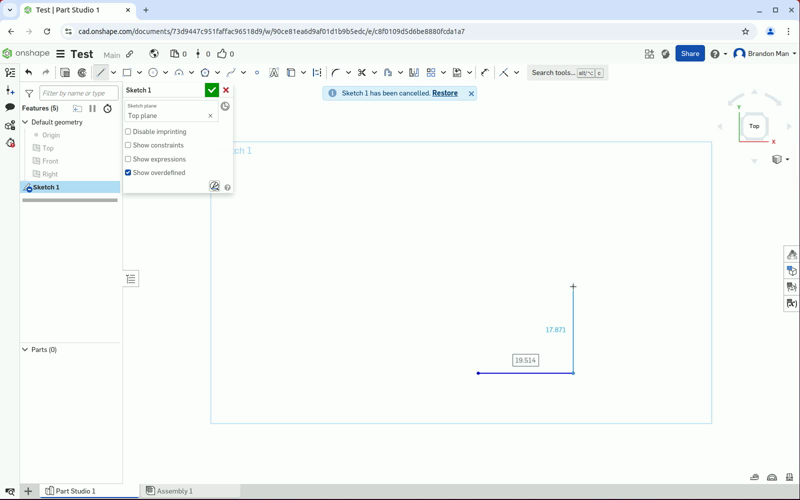
key(esc)
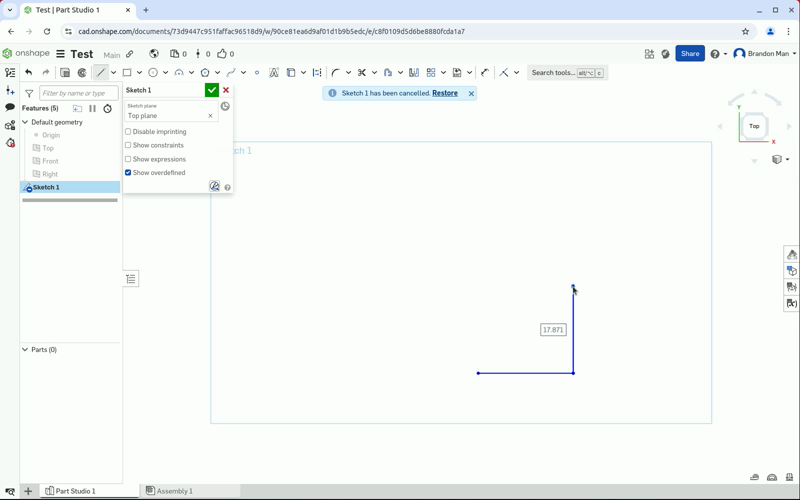
key(a)
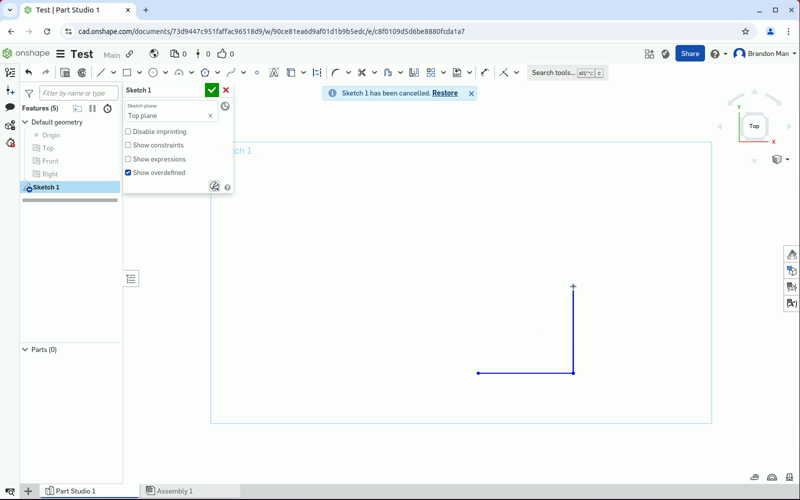
mouse_move(573, 286)
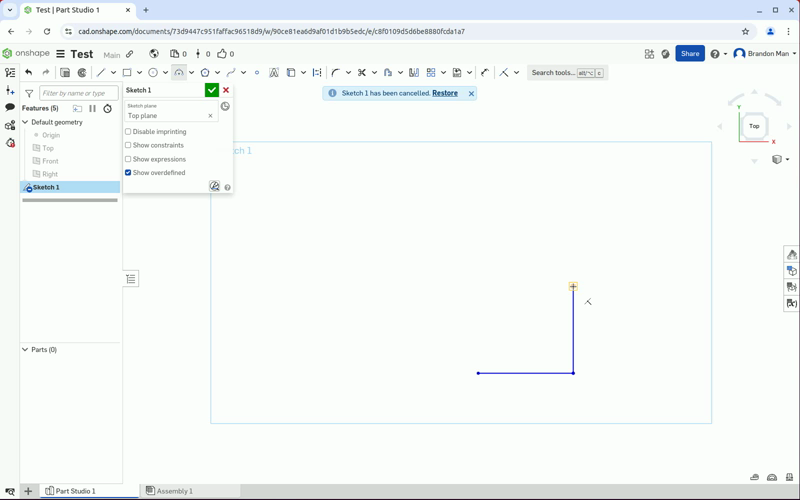
click(573, 286)
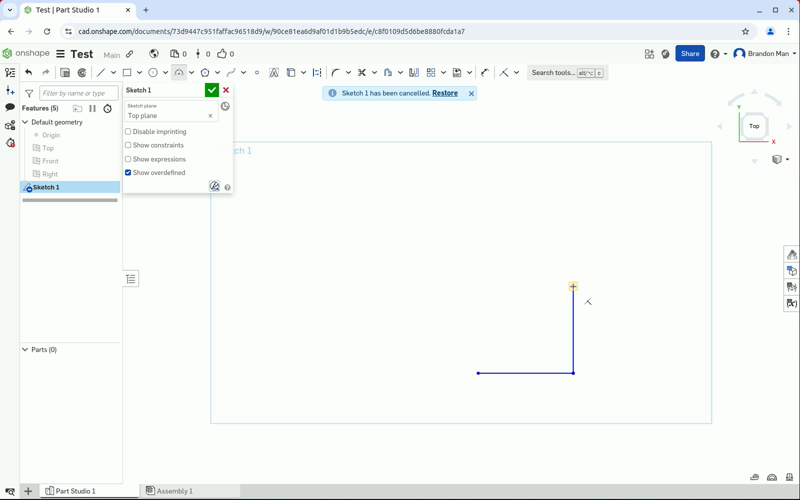
key_down(shift)
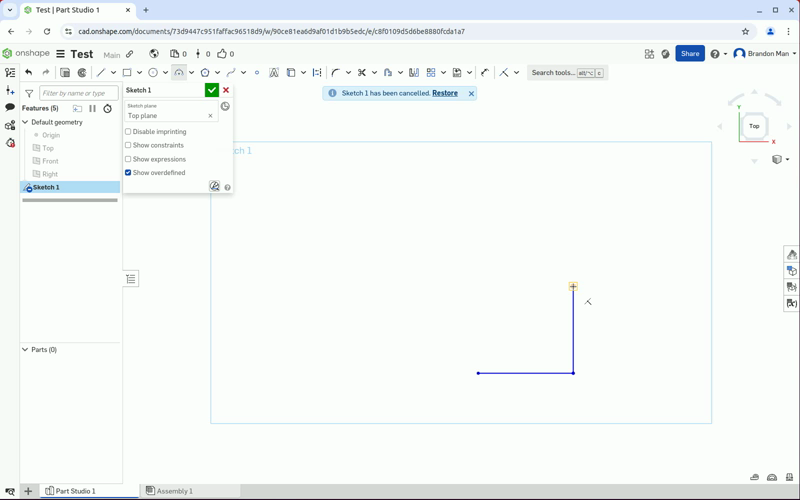
mouse_move(570, 283)
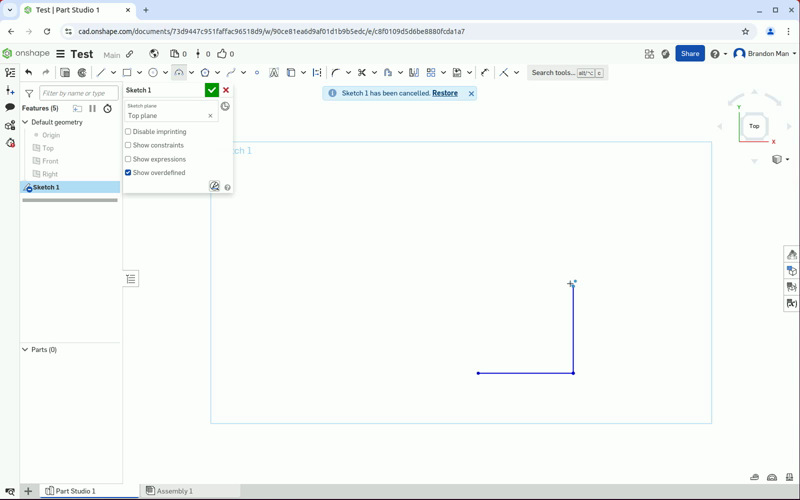
scroll(6)
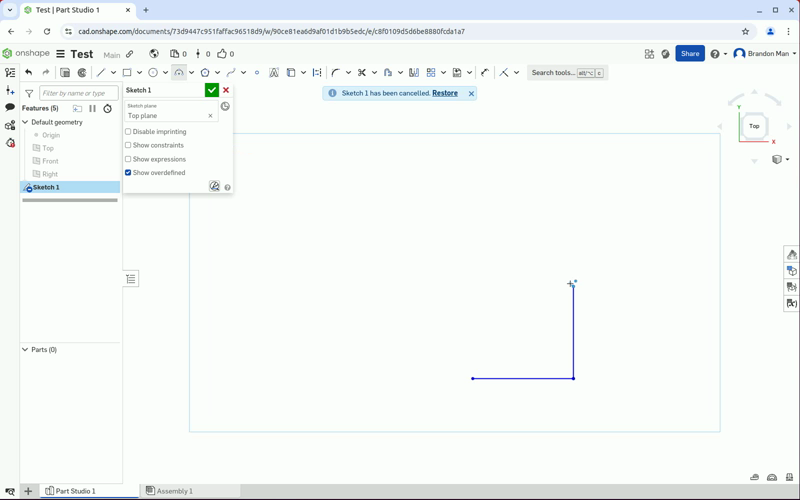
scroll(6)
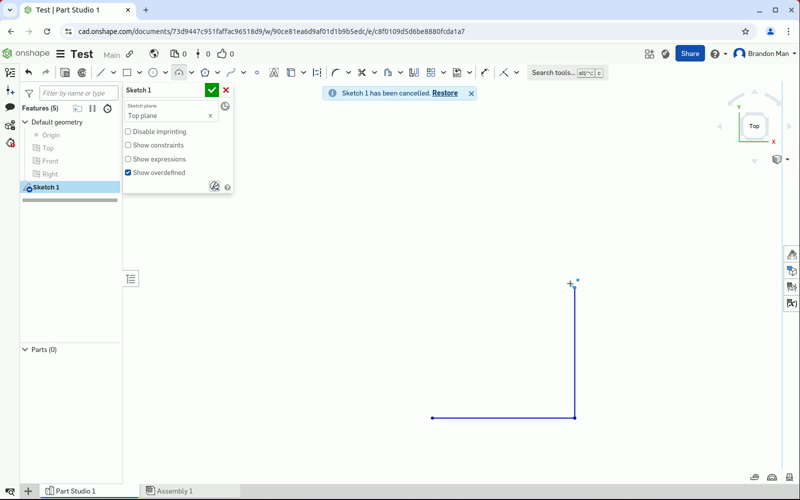
scroll(6)
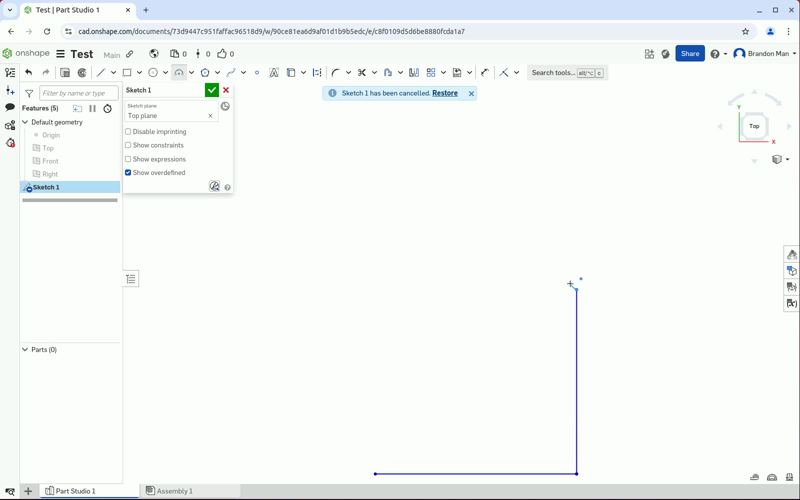
scroll(6)
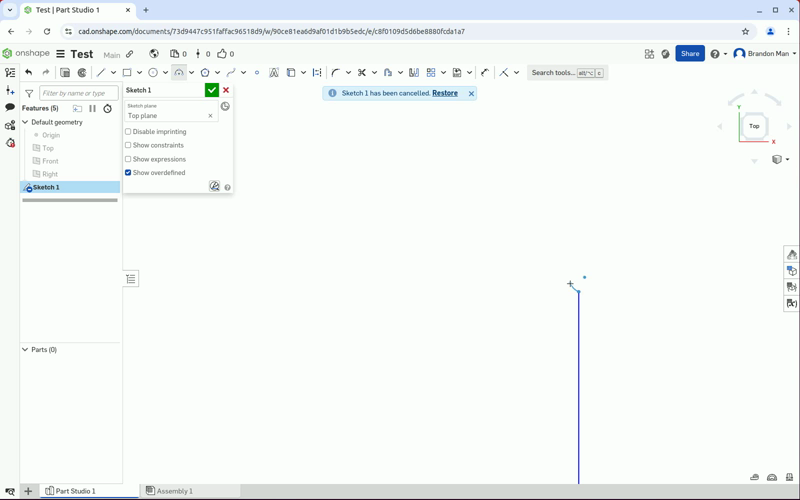
scroll(6)
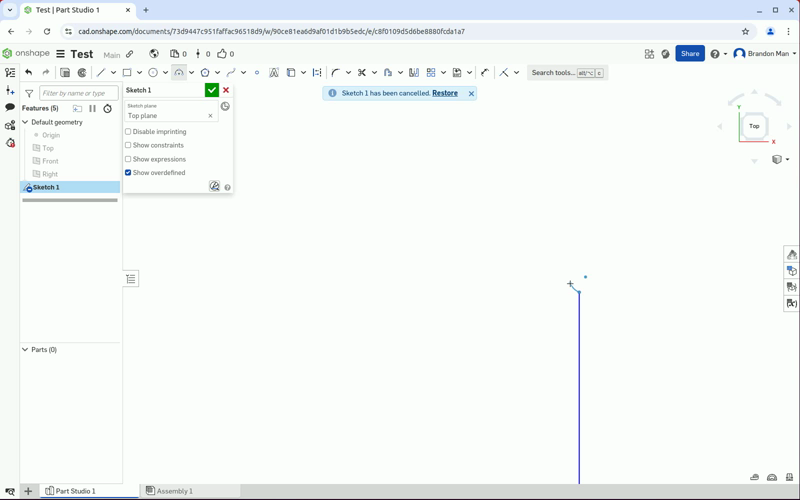
scroll(6)
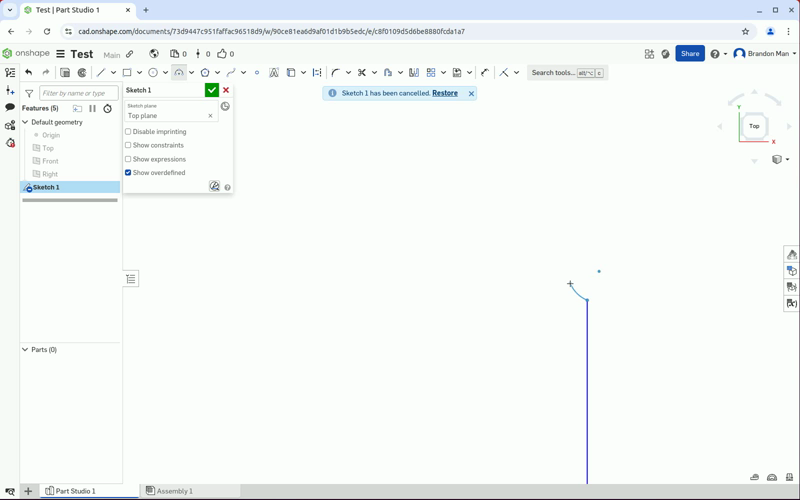
scroll(6)
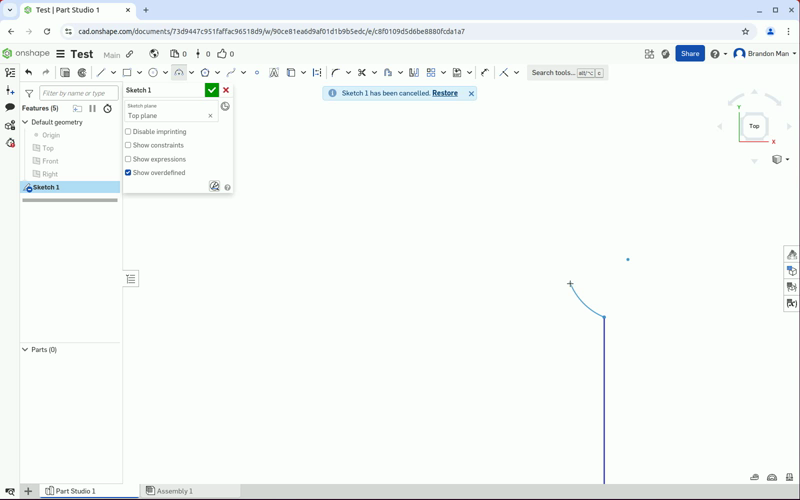
click(570, 283)
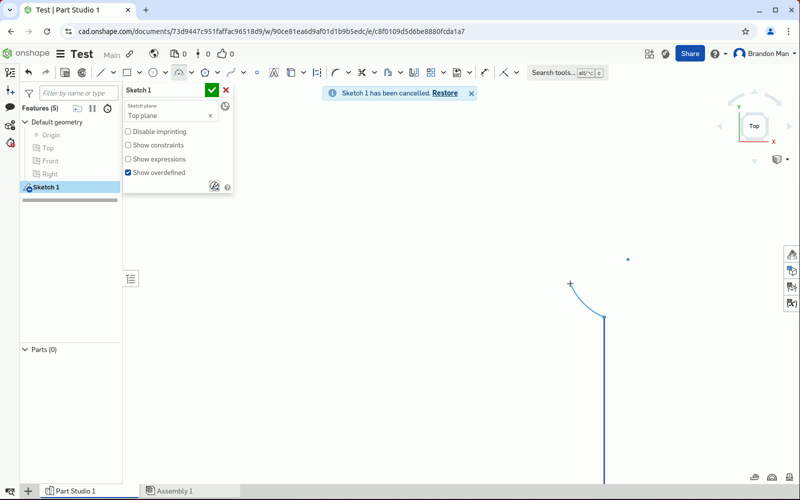
scroll(-6)
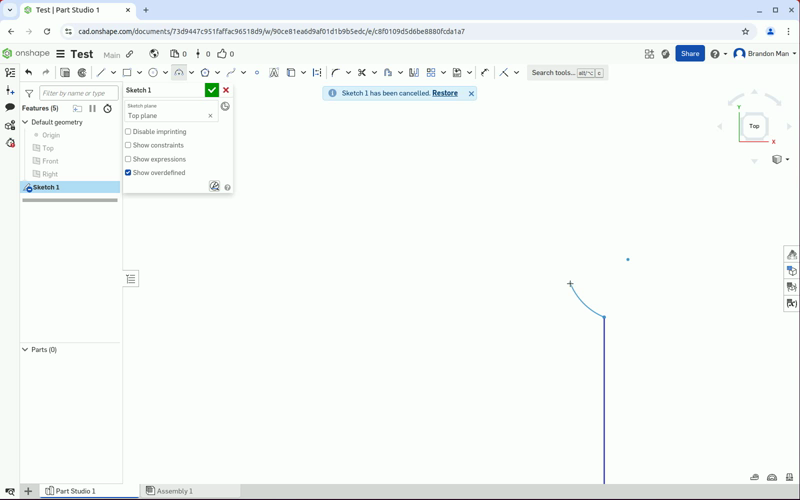
scroll(-6)
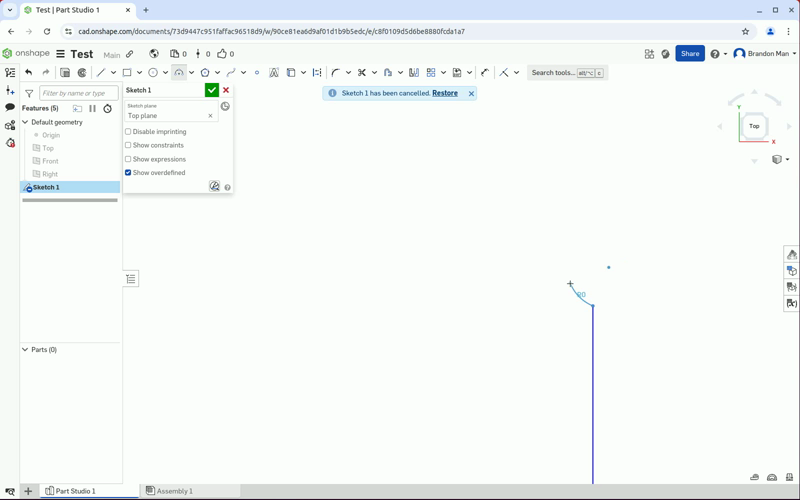
scroll(-6)
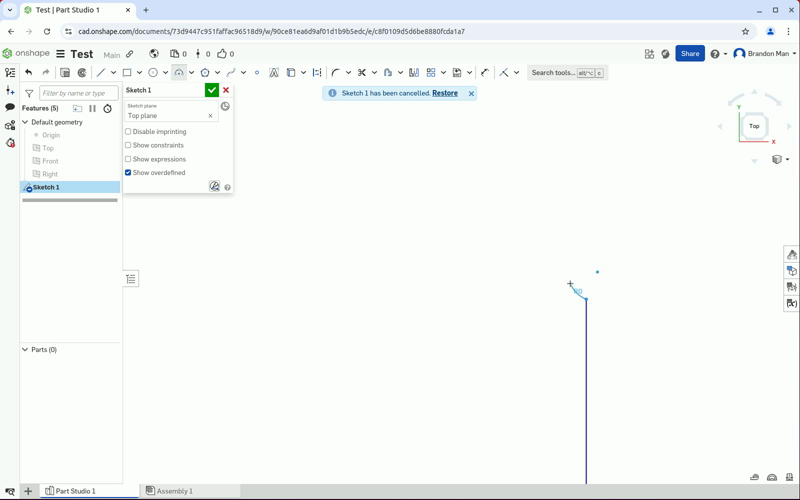
scroll(-6)
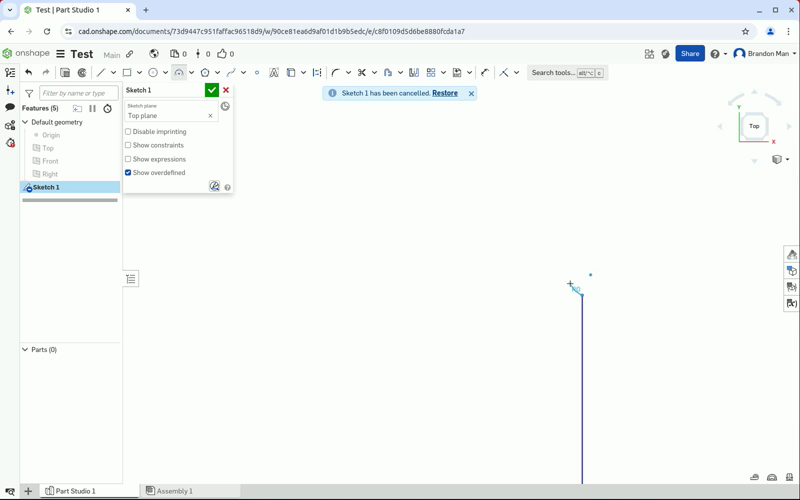
scroll(-6)
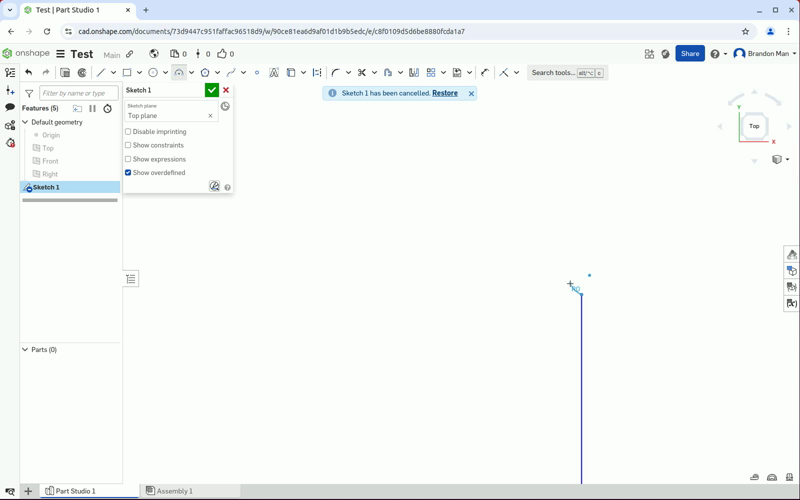
scroll(-6)
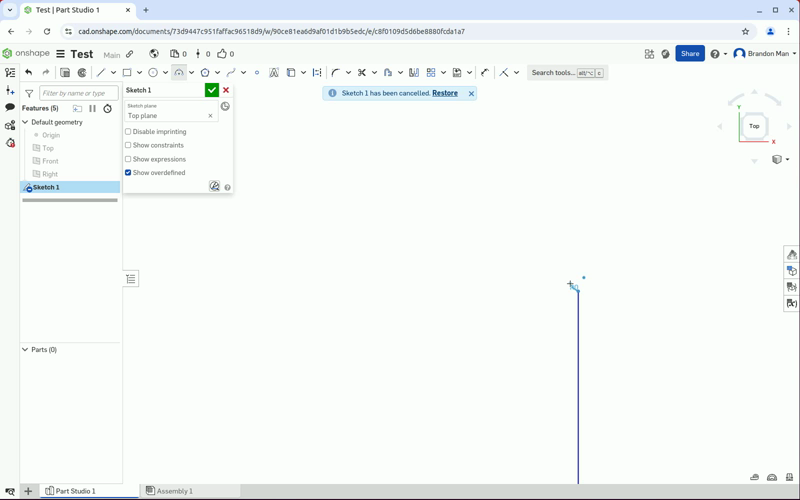
scroll(-6)
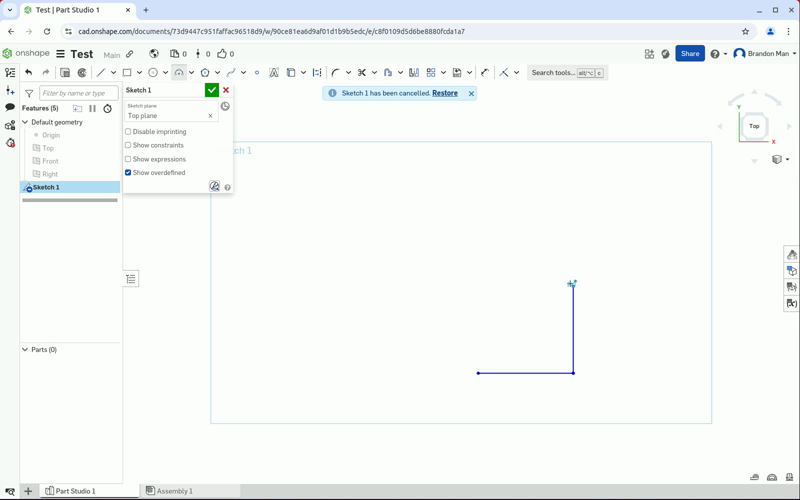
mouse_move(572, 284)
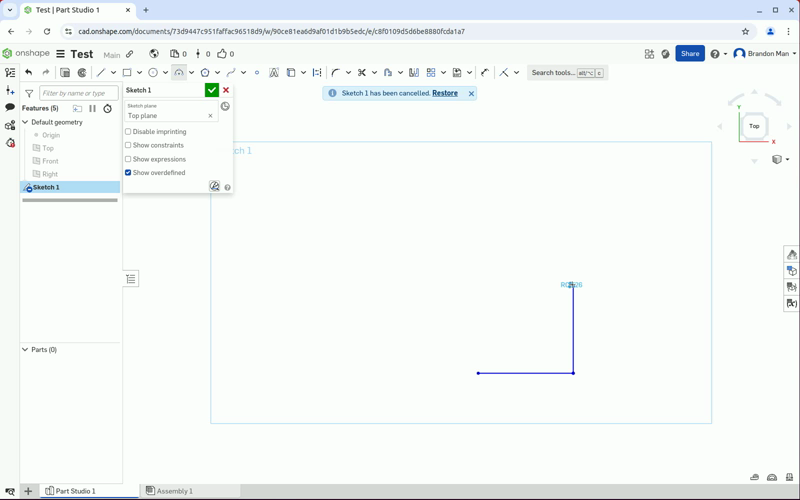
scroll(6)
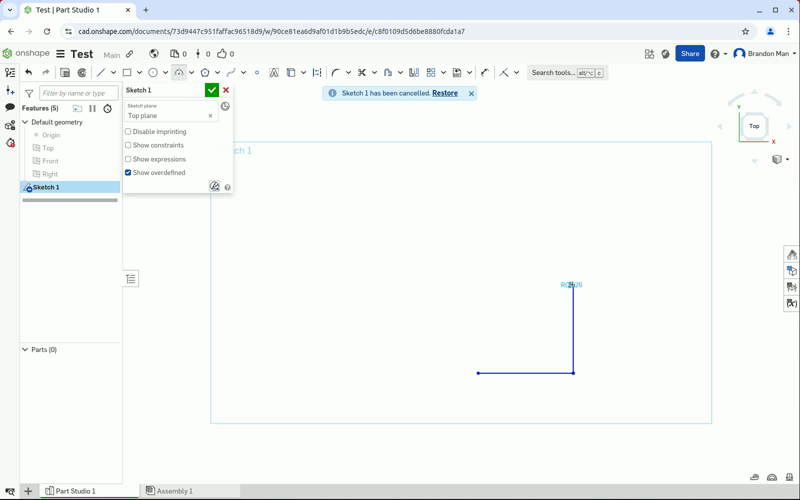
scroll(6)
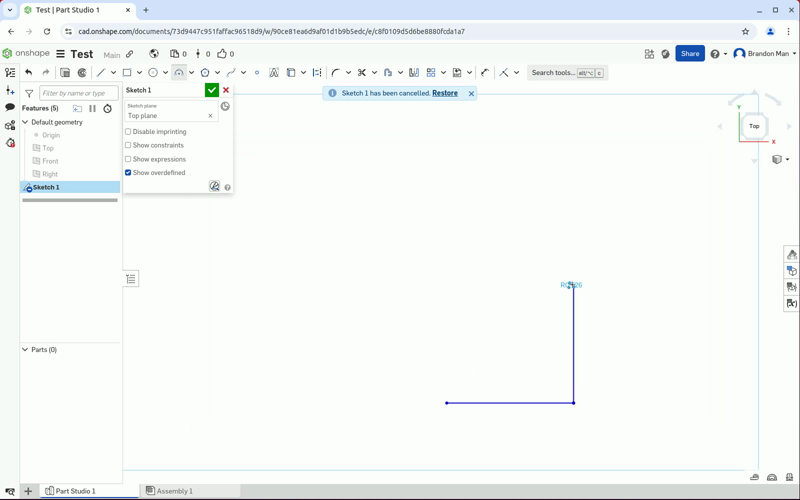
scroll(6)
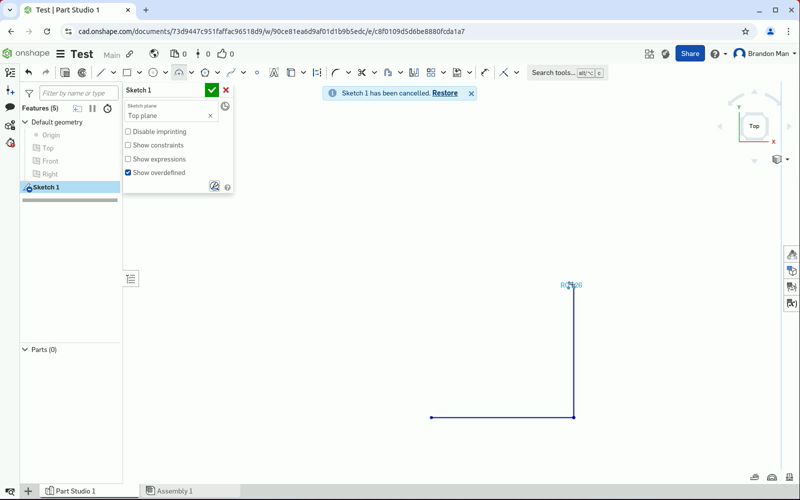
scroll(6)
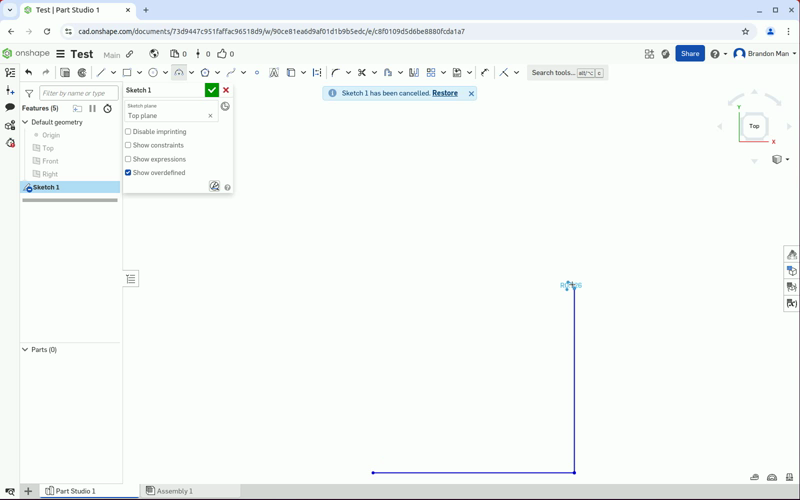
scroll(6)
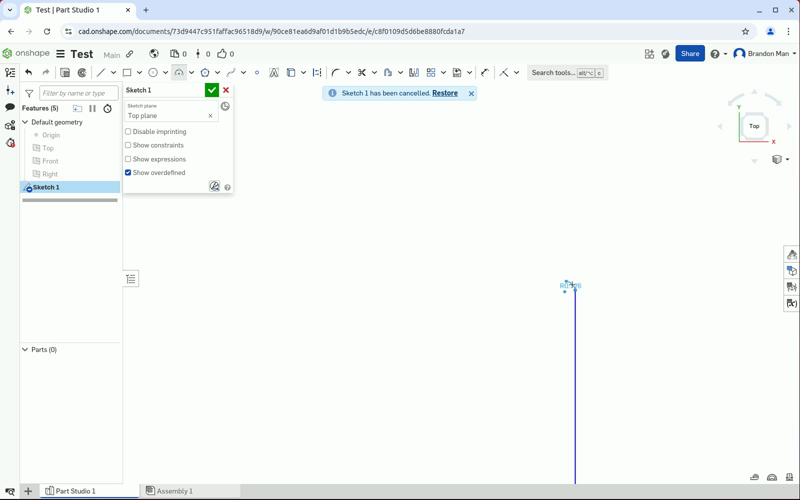
scroll(6)
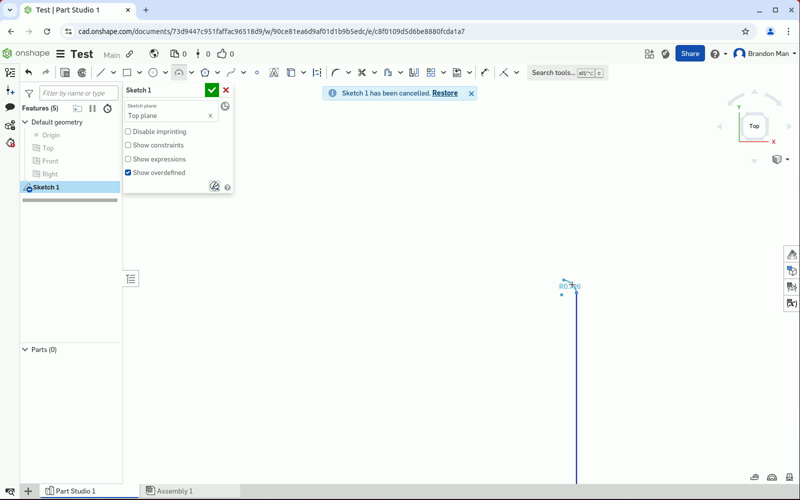
scroll(6)
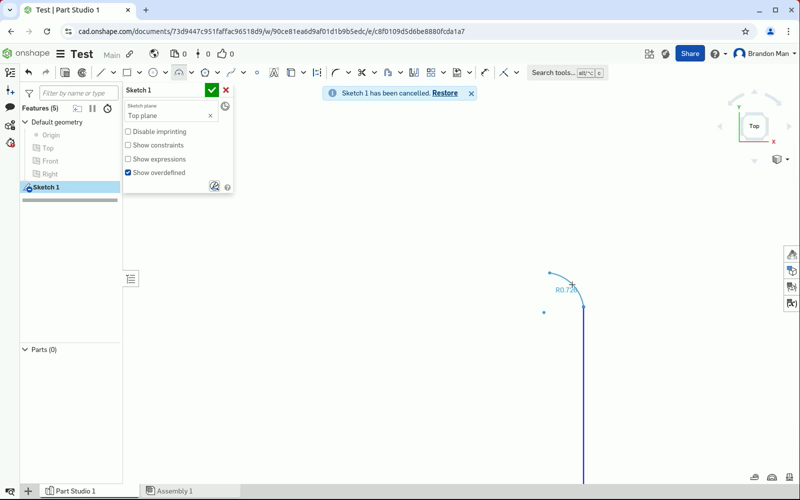
click(572, 284)
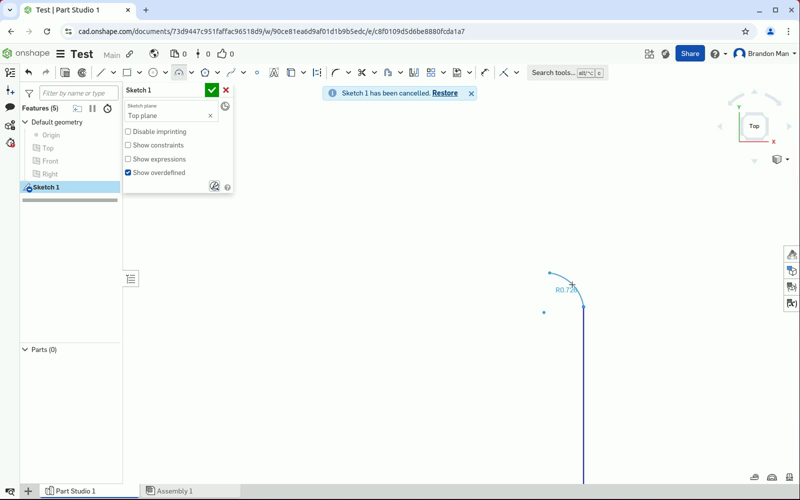
scroll(-6)
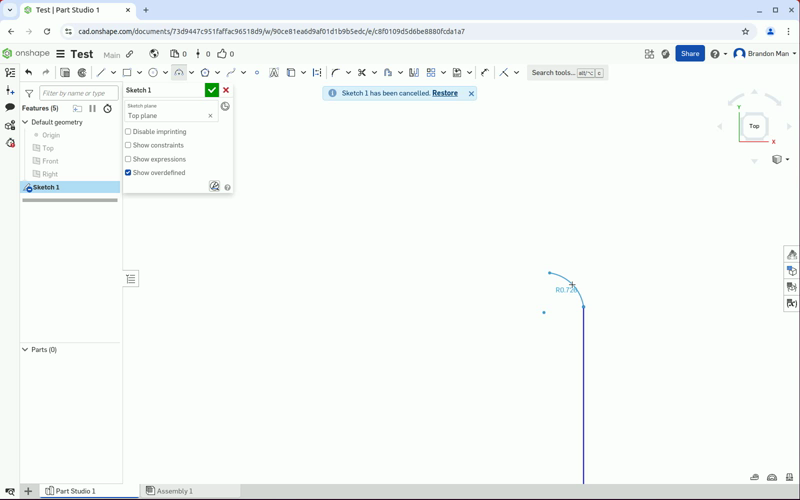
scroll(-6)
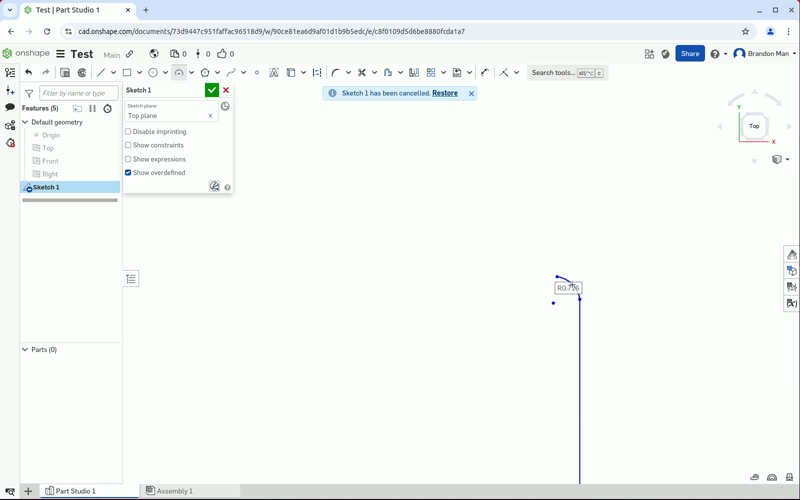
scroll(-6)
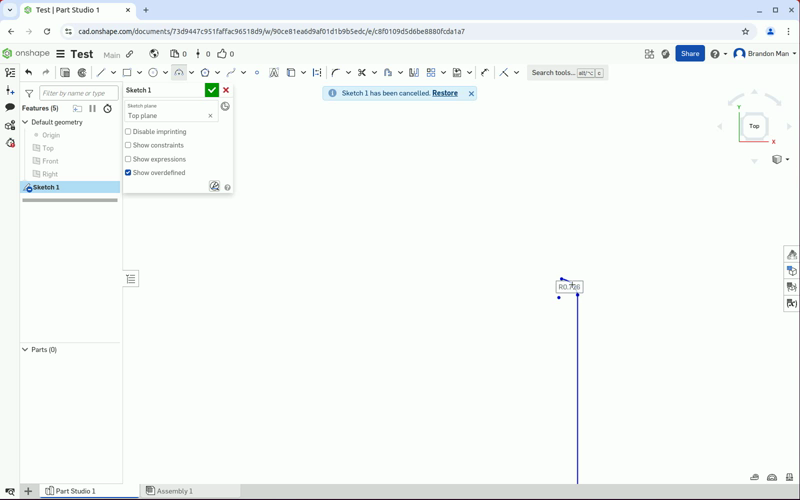
scroll(-6)
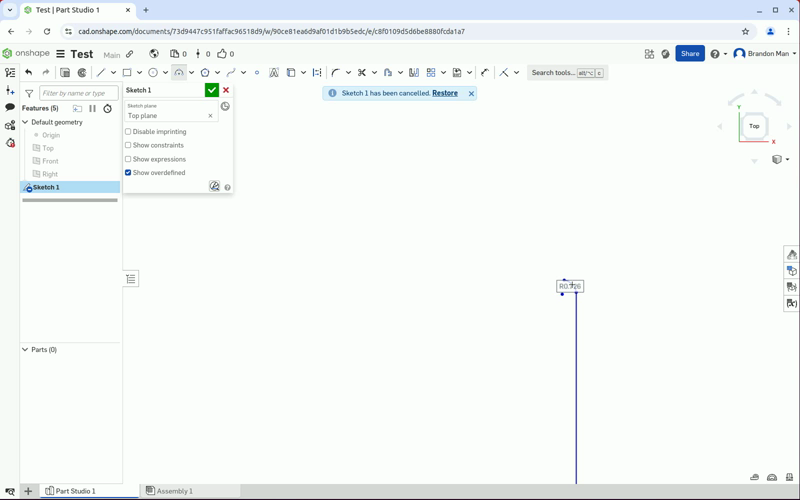
scroll(-6)
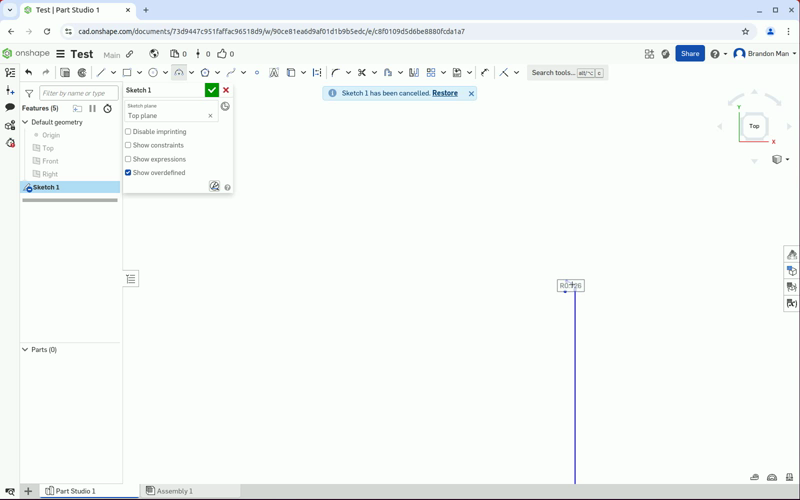
scroll(-6)
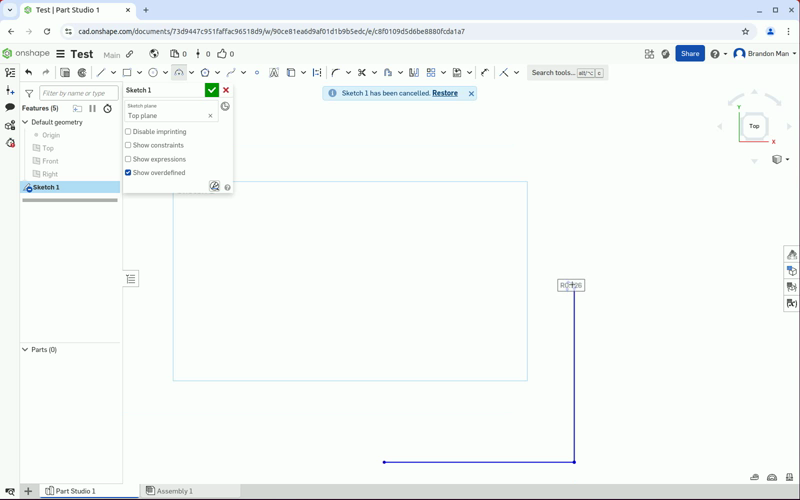
scroll(-6)
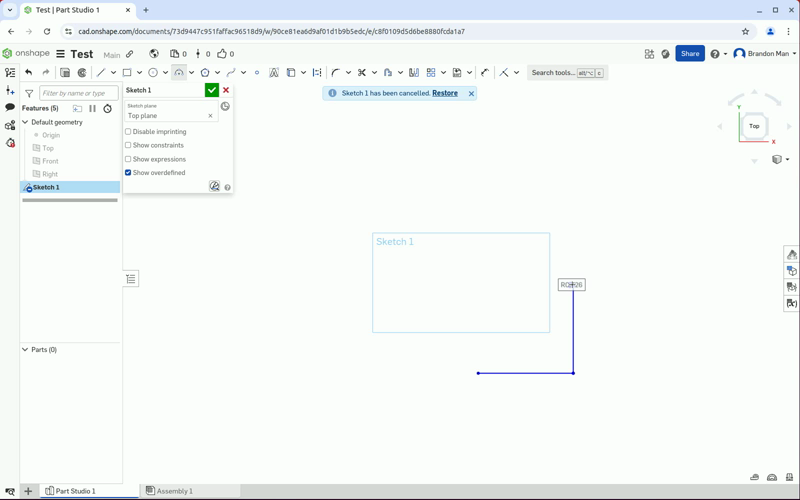
key_up(shift)
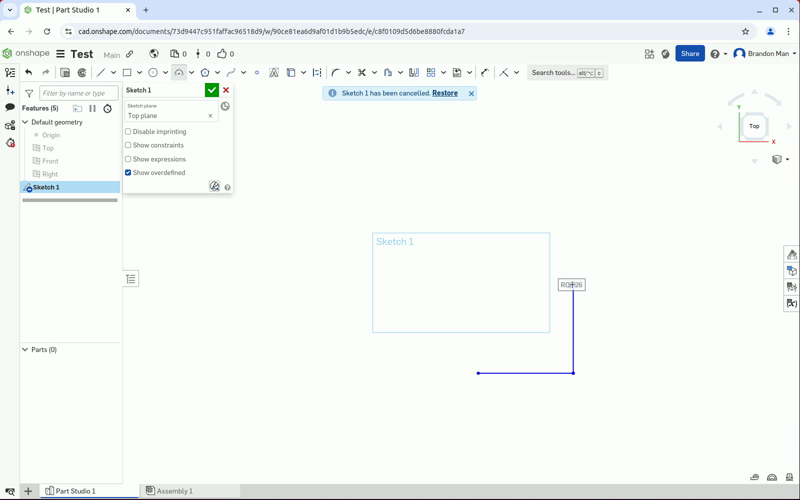
mouse_move(570, 283)
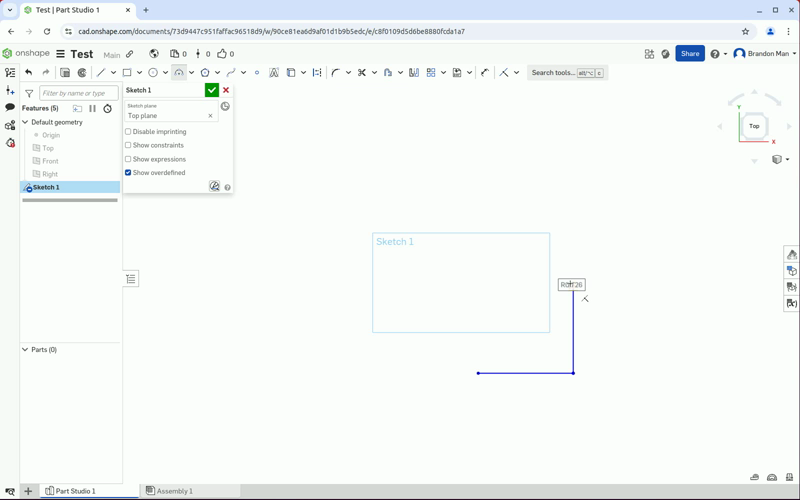
scroll(6)
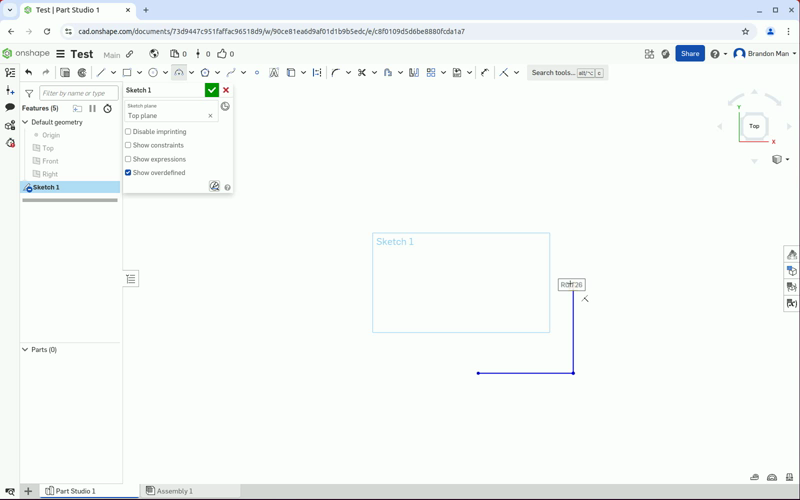
scroll(6)
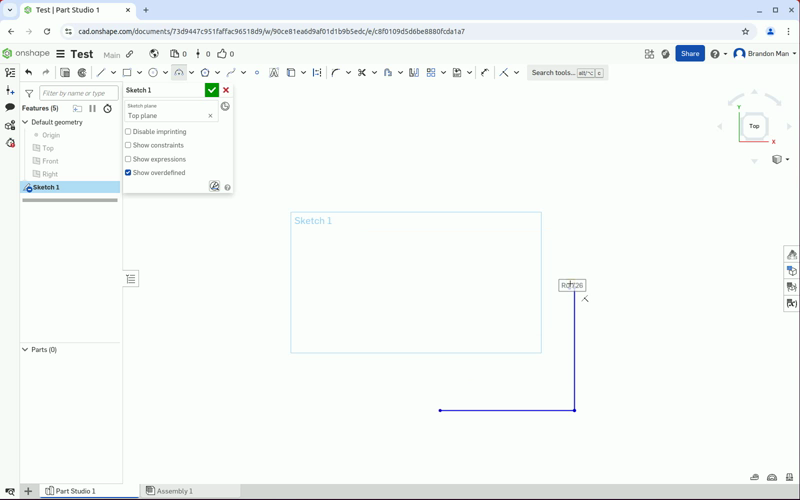
scroll(6)
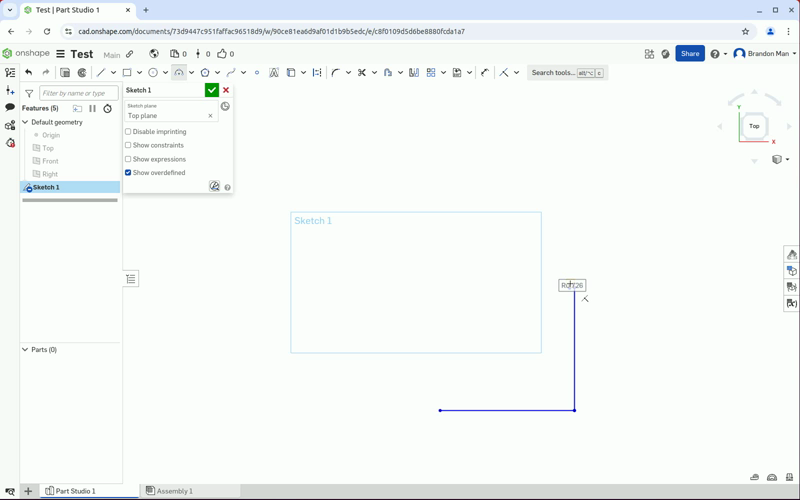
scroll(6)
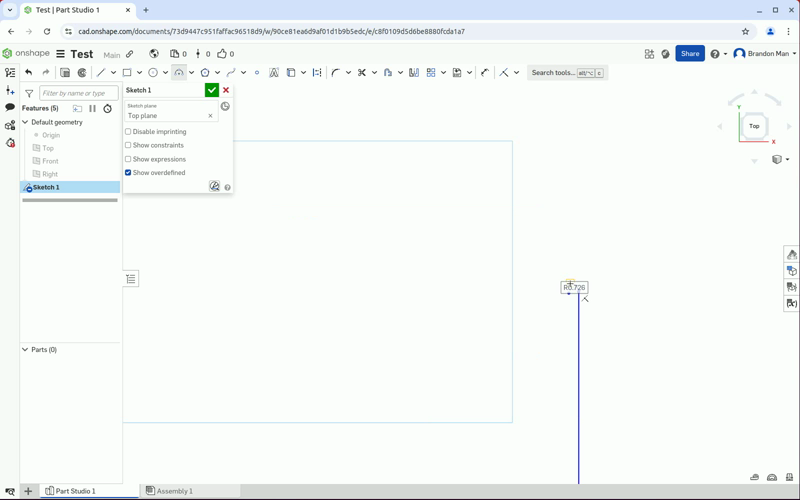
scroll(6)
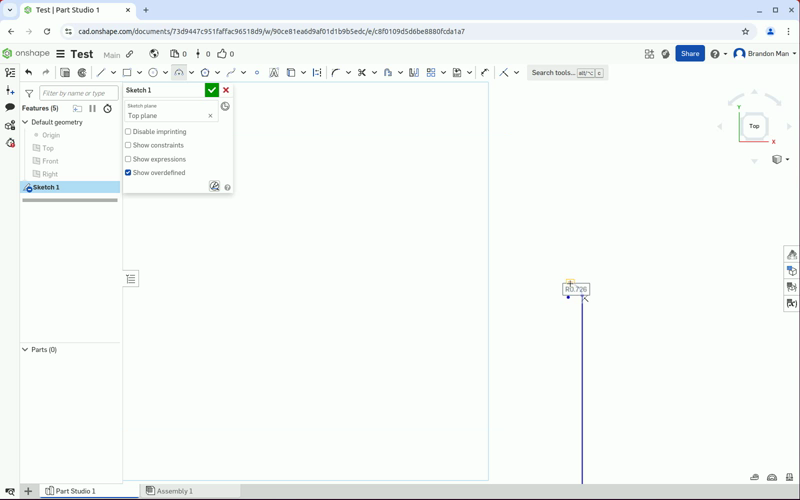
scroll(6)
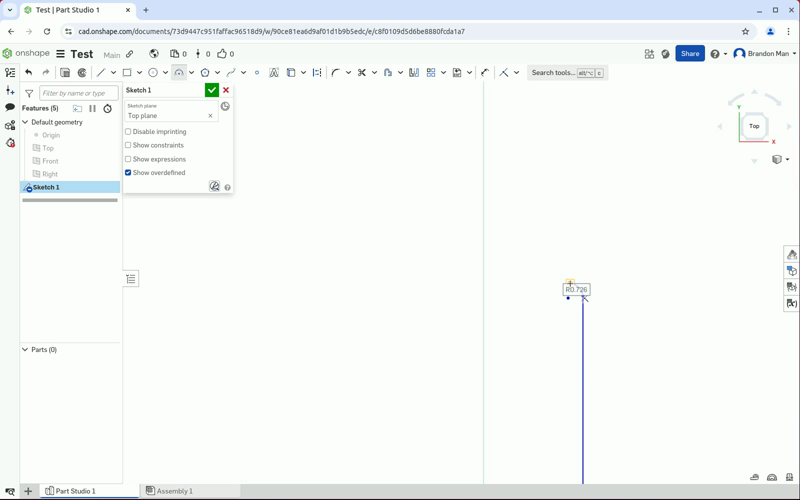
scroll(6)
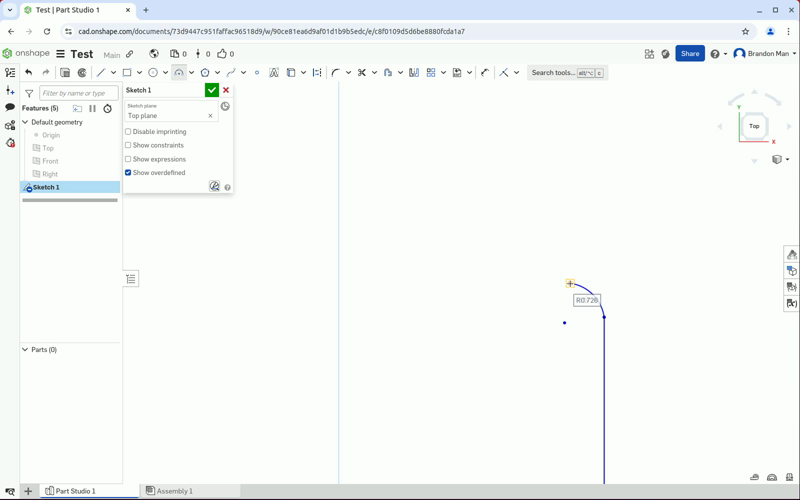
click(570, 283)
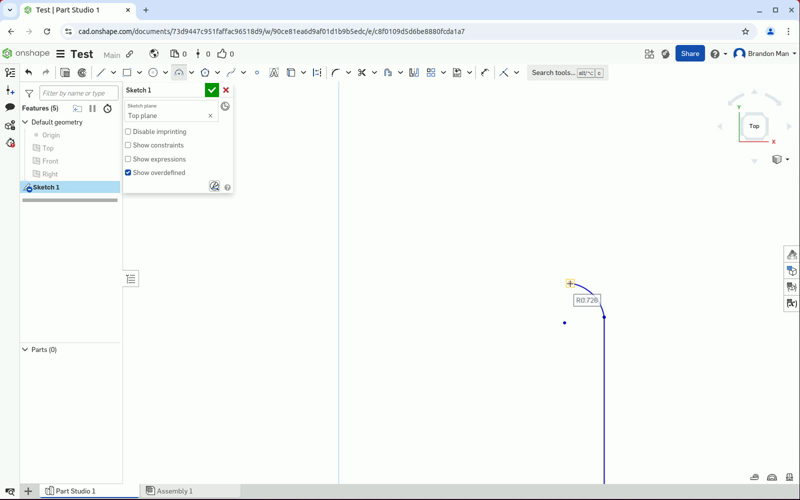
scroll(-6)
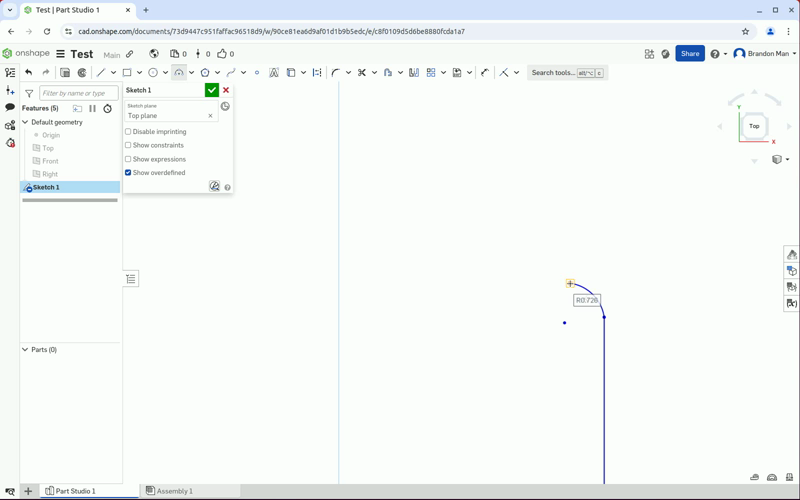
scroll(-6)
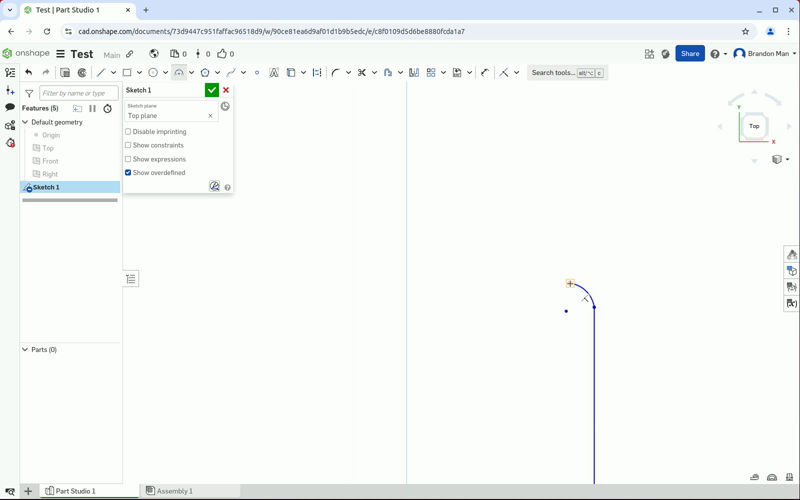
scroll(-6)
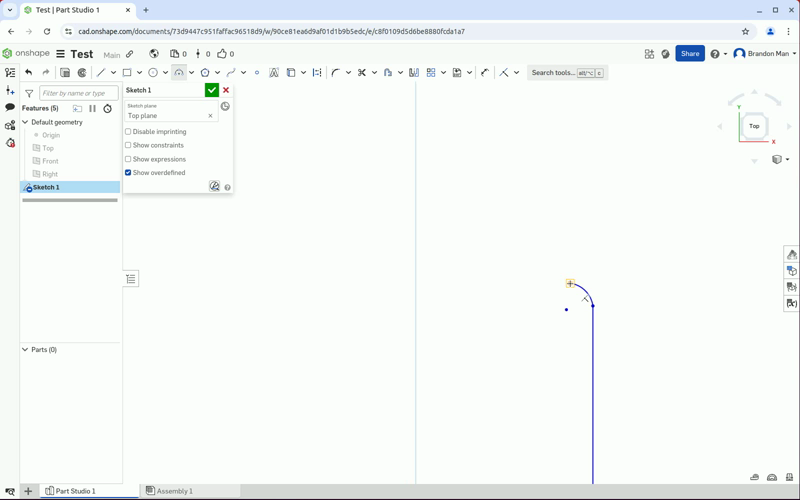
scroll(-6)
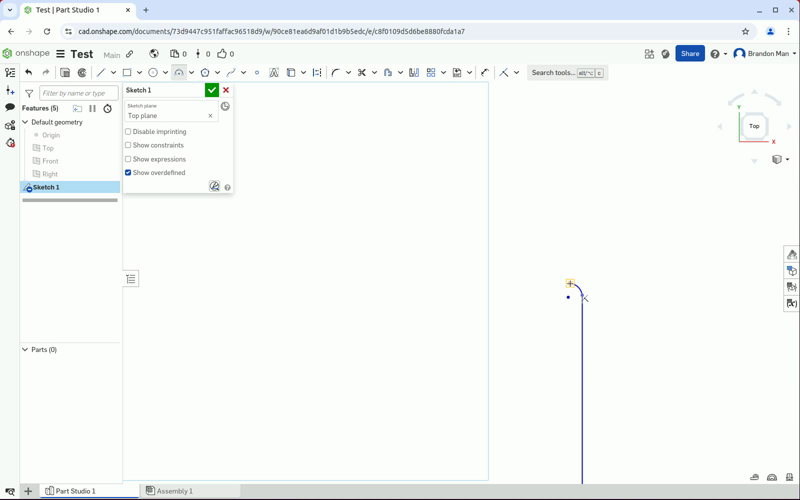
scroll(-6)
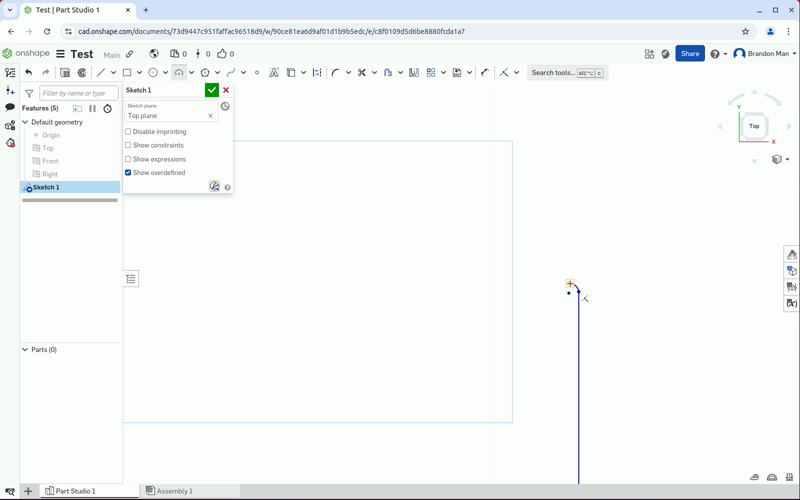
scroll(-6)
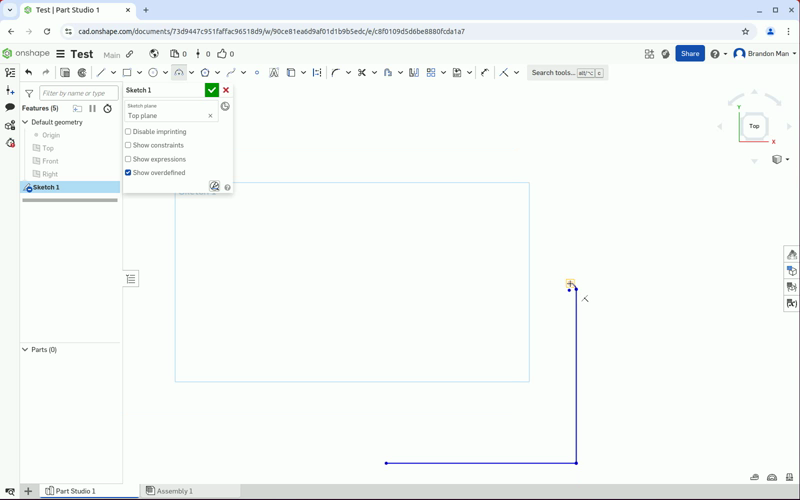
scroll(-6)
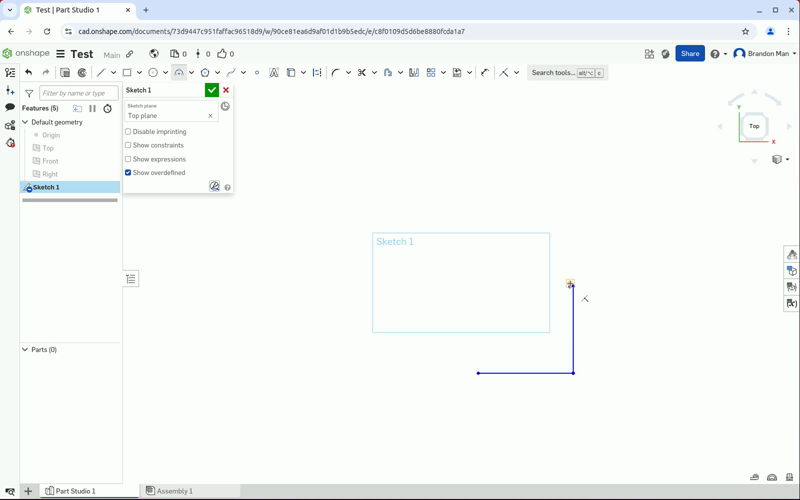
key_down(shift)
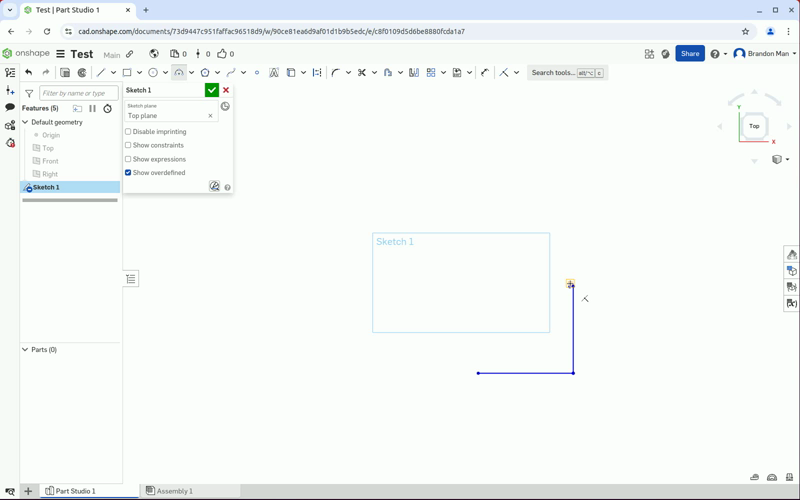
mouse_move(545, 295)
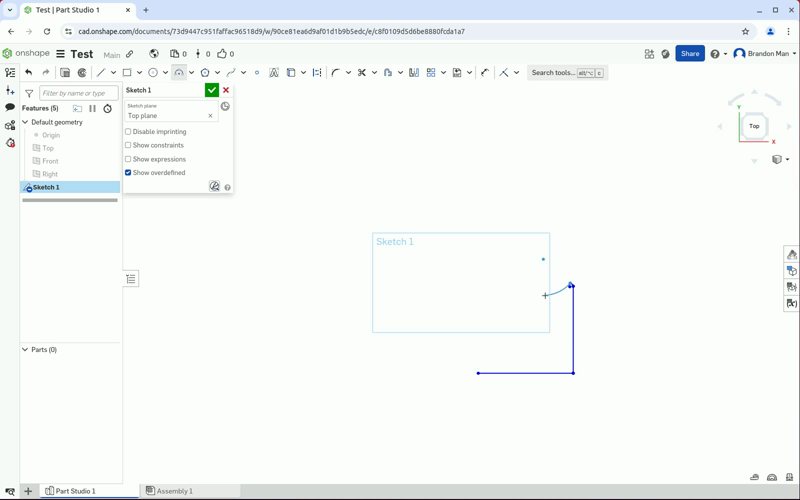
click(545, 295)
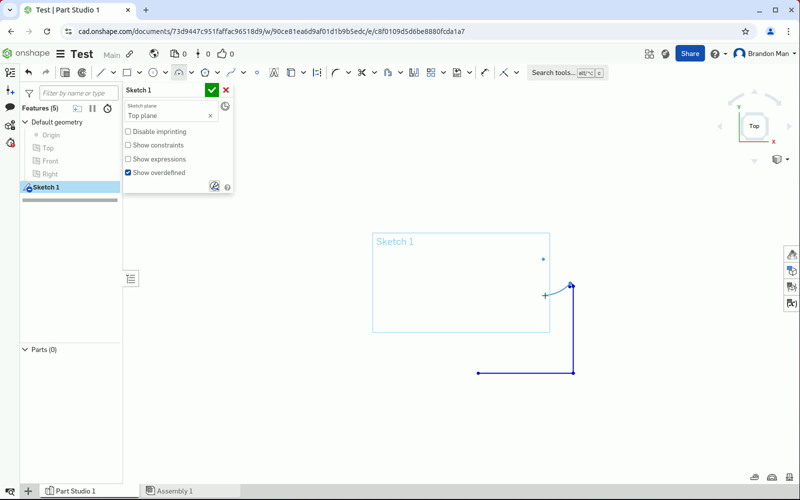
mouse_move(556, 286)
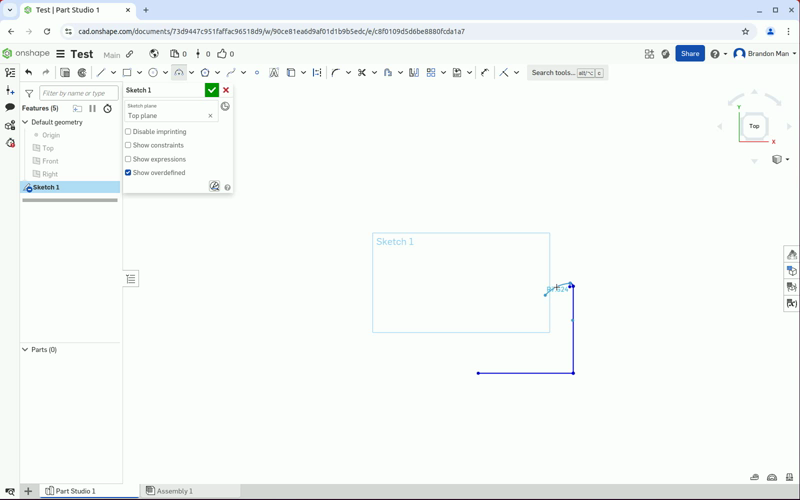
click(556, 286)
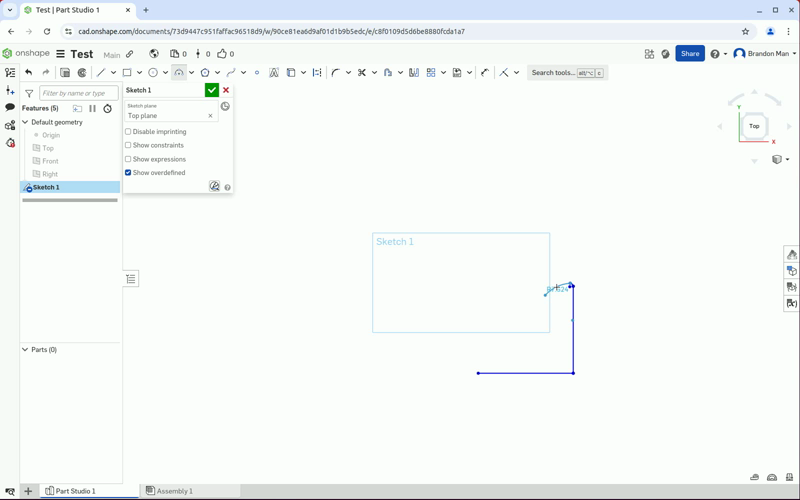
key_up(shift)
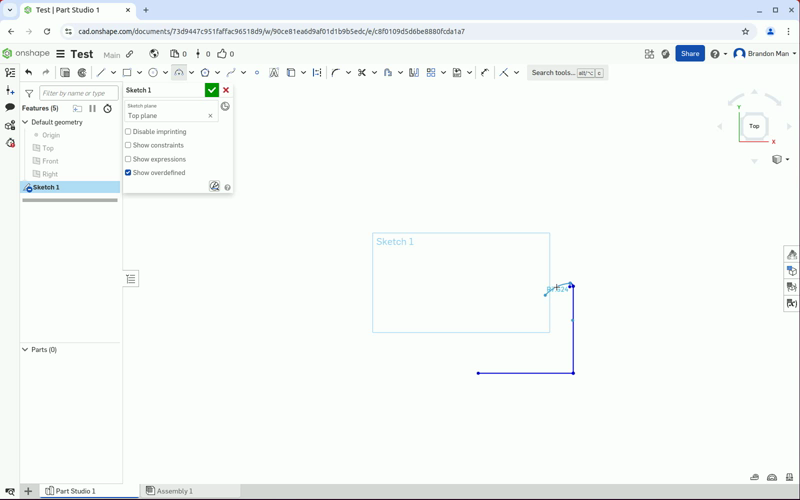
mouse_move(545, 295)
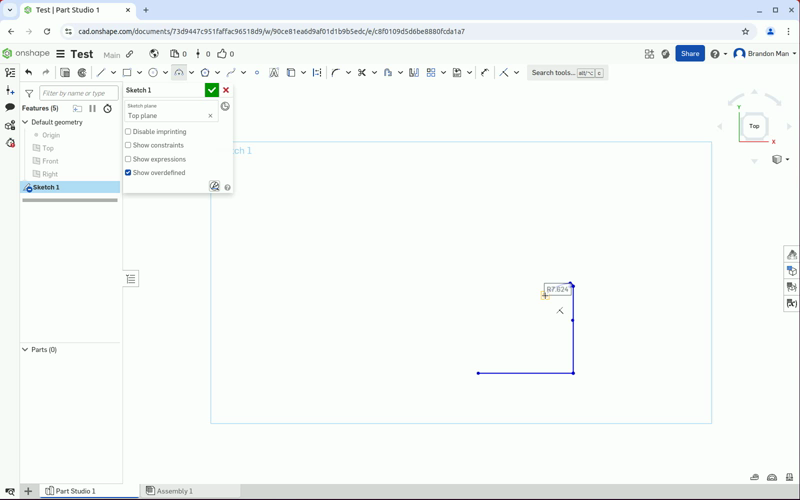
click(545, 295)
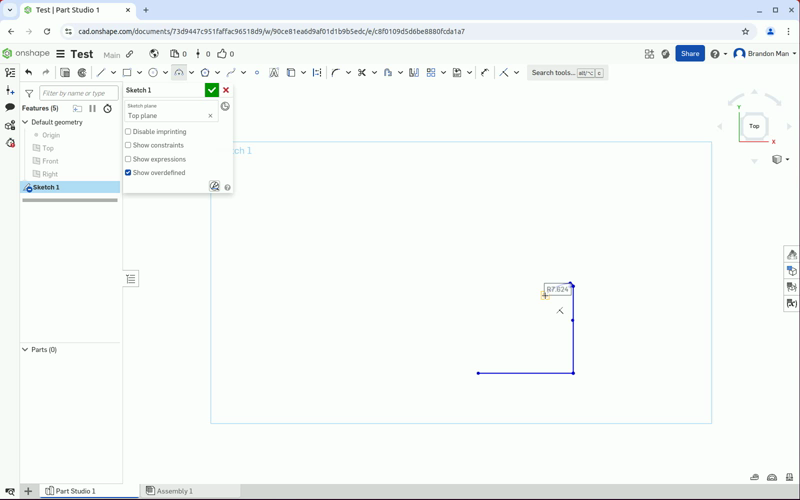
key_down(shift)
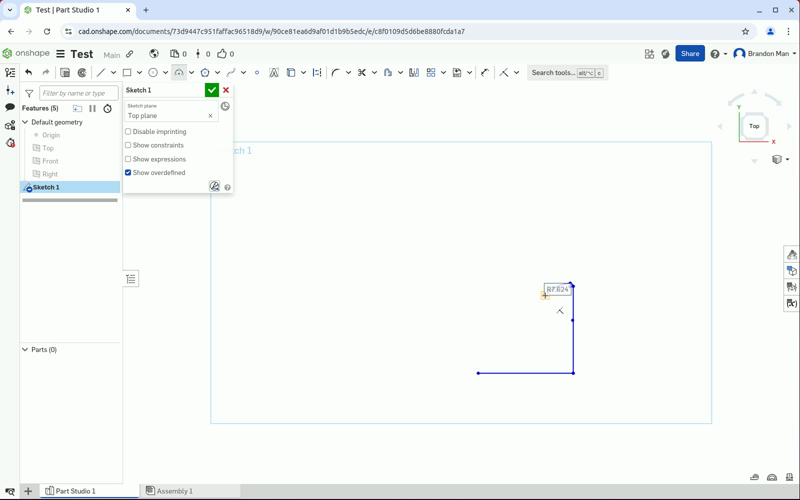
mouse_move(478, 328)
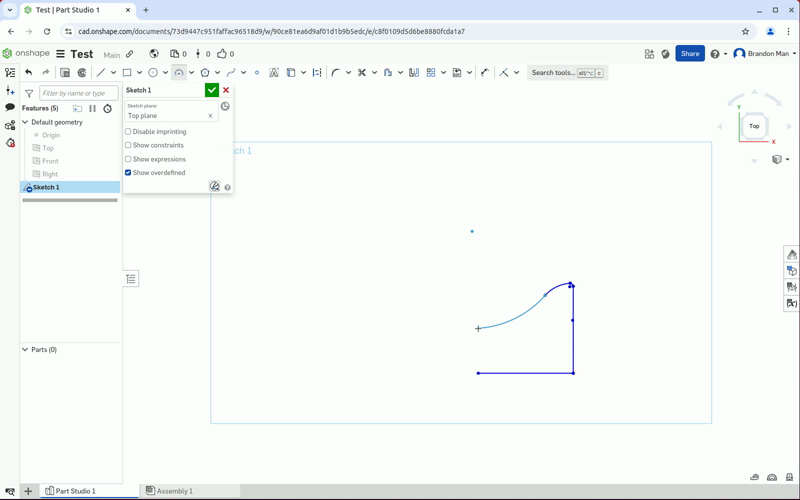
click(478, 328)
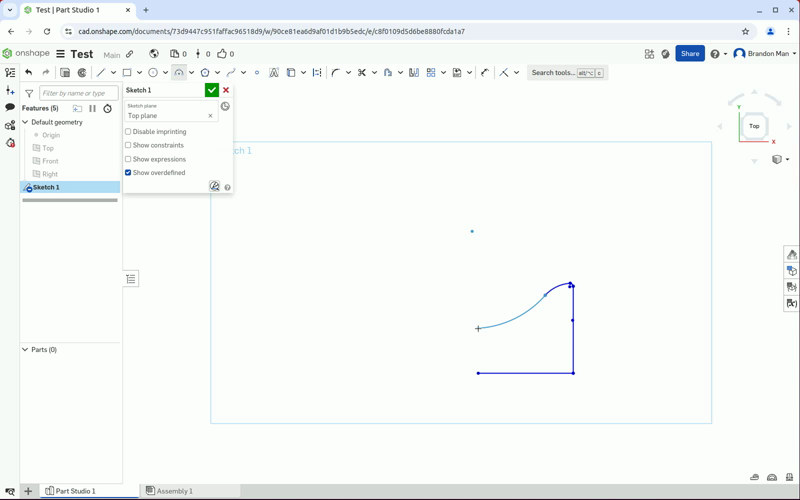
mouse_move(515, 319)
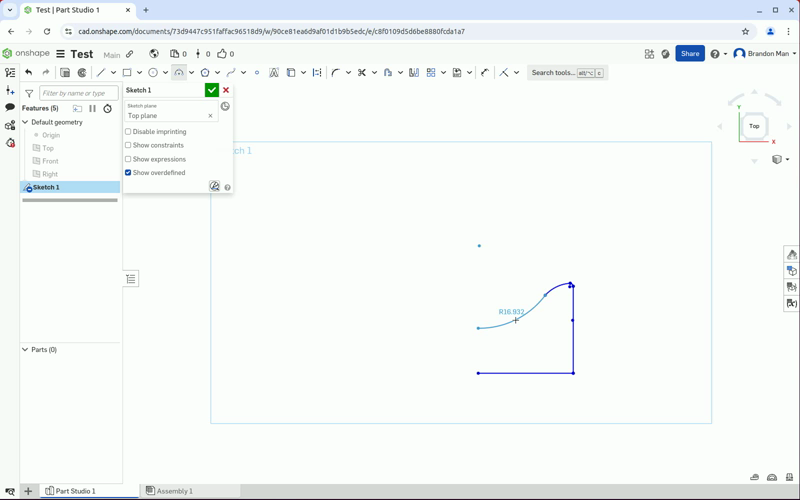
click(515, 319)
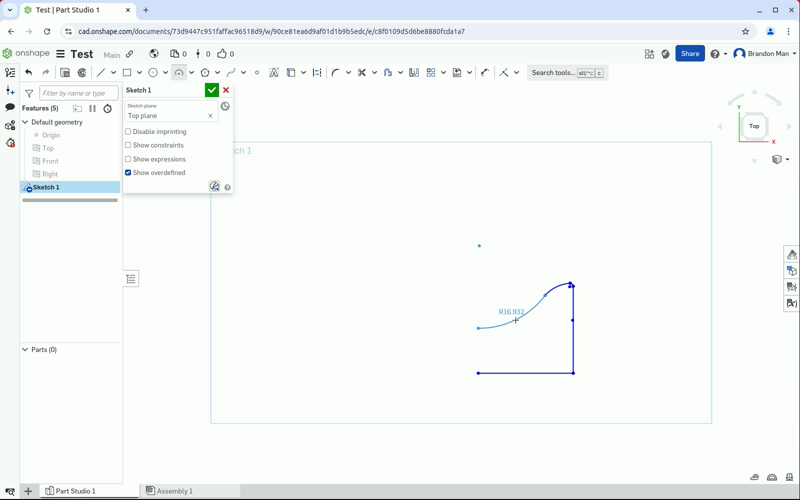
key_up(shift)
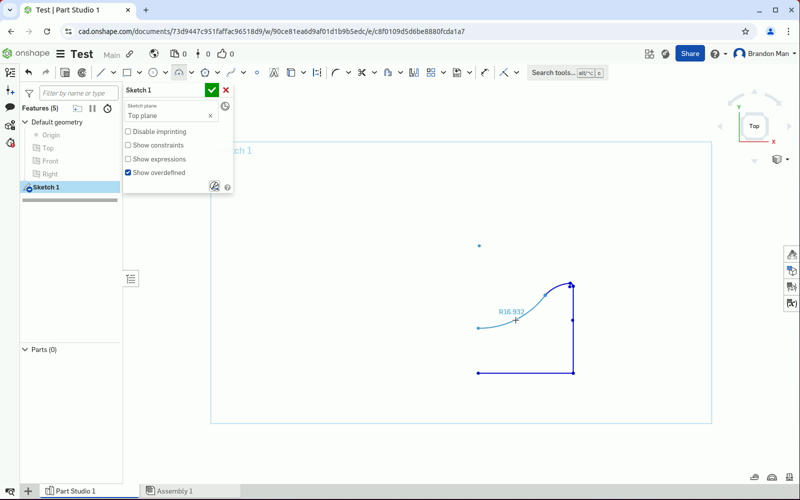
key(esc)
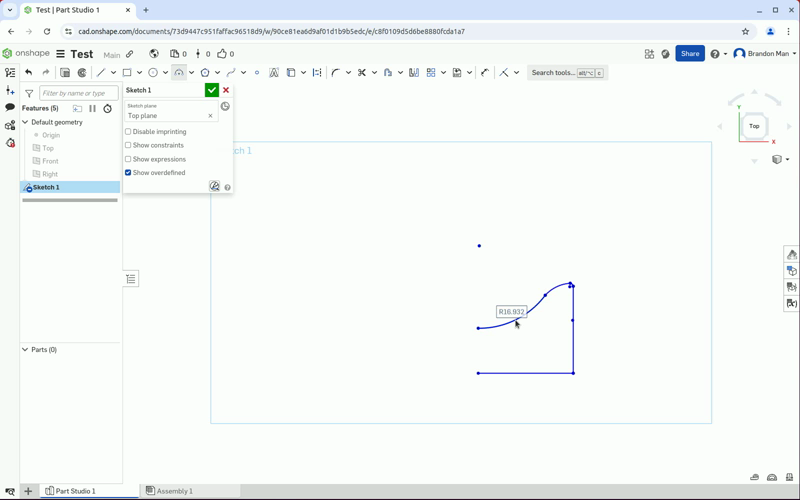
key(l)
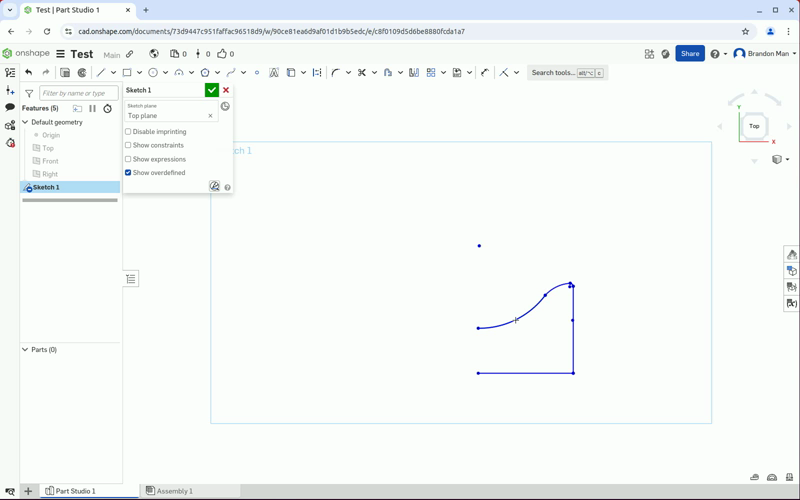
mouse_move(478, 328)
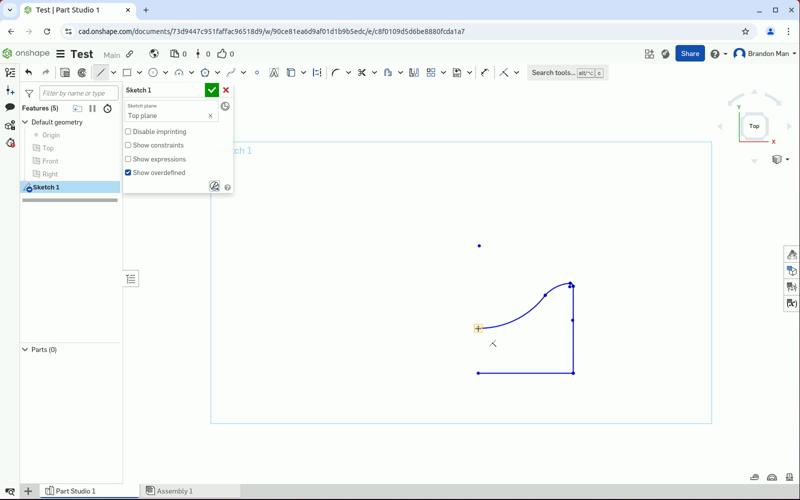
click(478, 328)
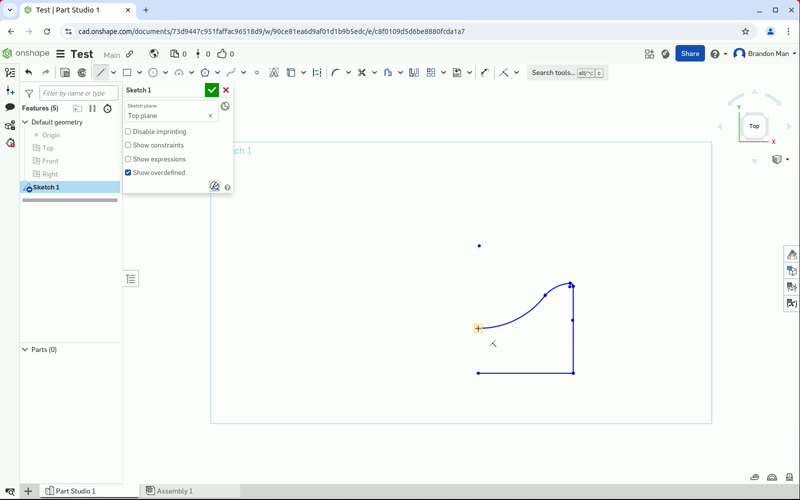
mouse_move(508, 328)
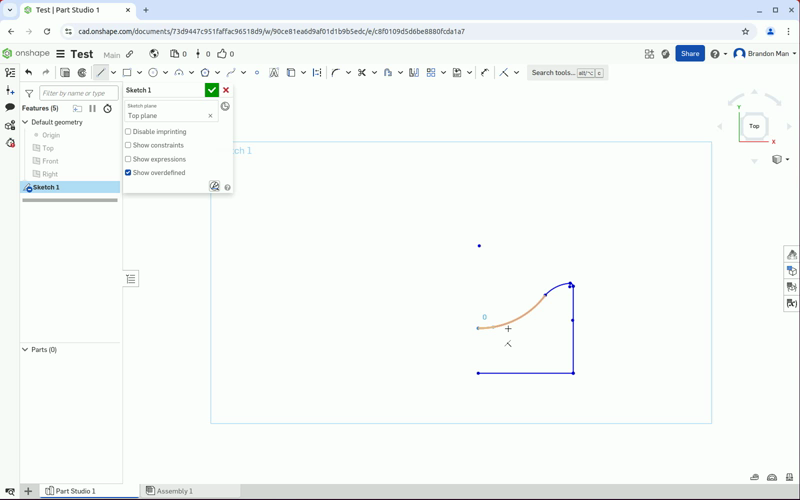
key_down(shift)
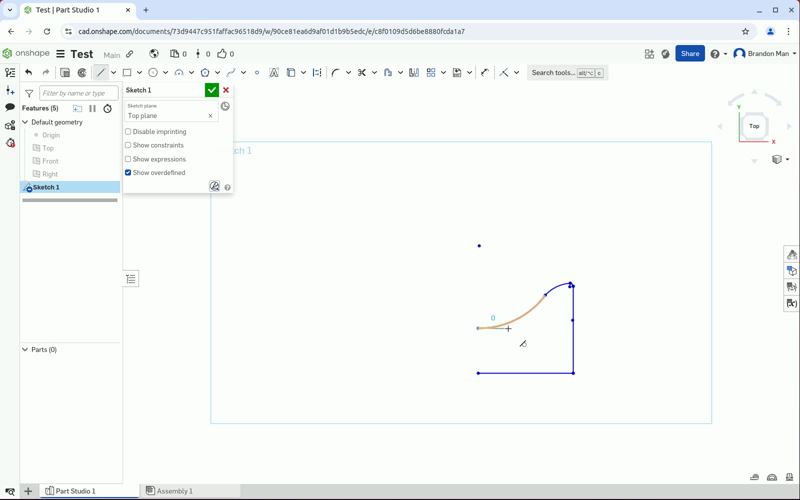
mouse_move(478, 373)
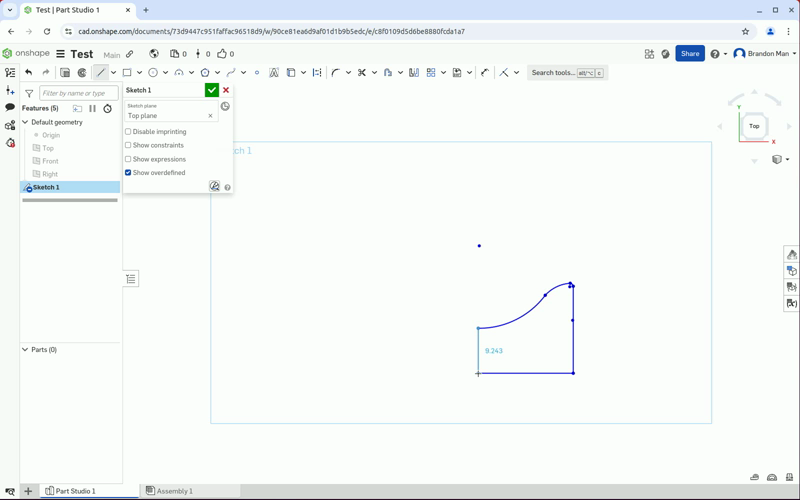
key_up(shift)
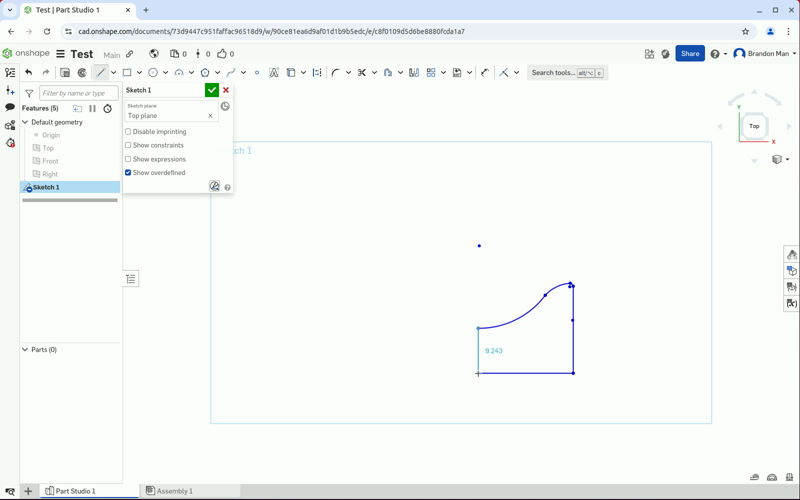
click(478, 373)
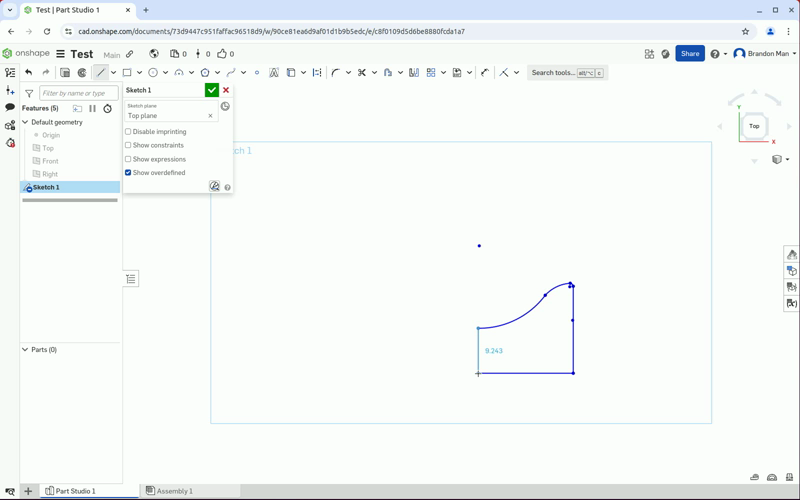
key(esc)
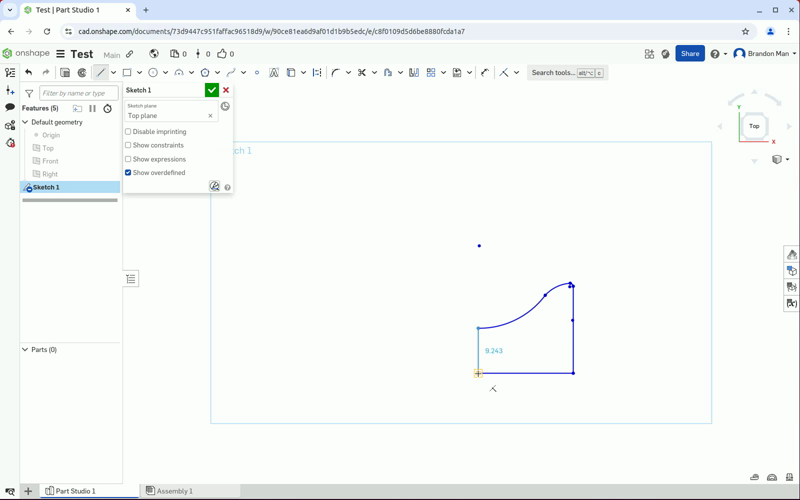
mouse_move(524, 368)
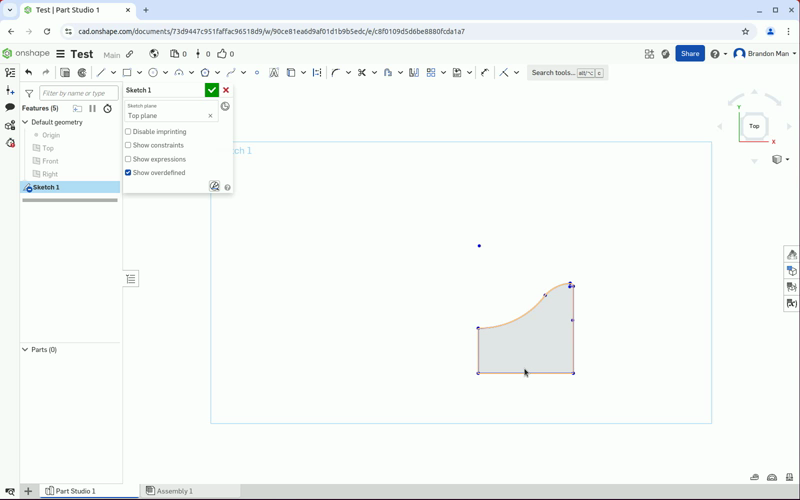
click(524, 368)
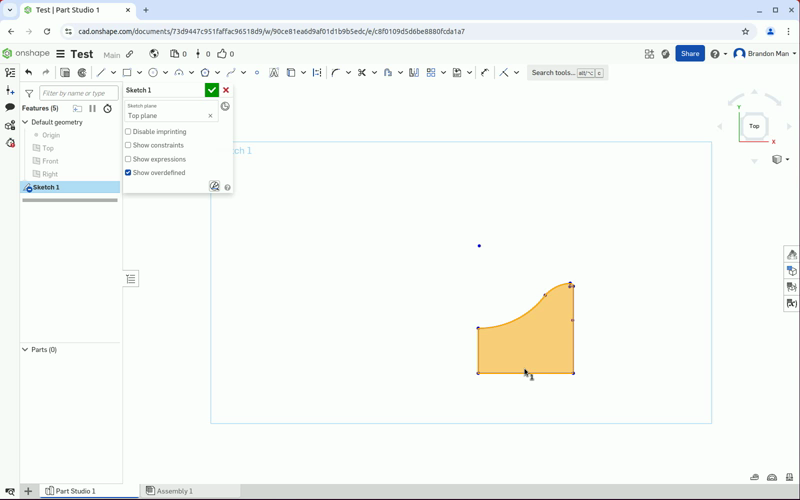
mouse_move(73, 352)
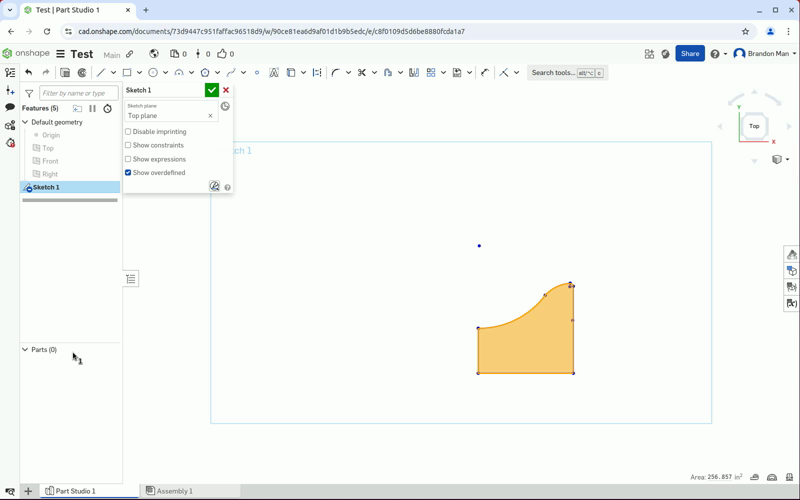
key(shift+y)
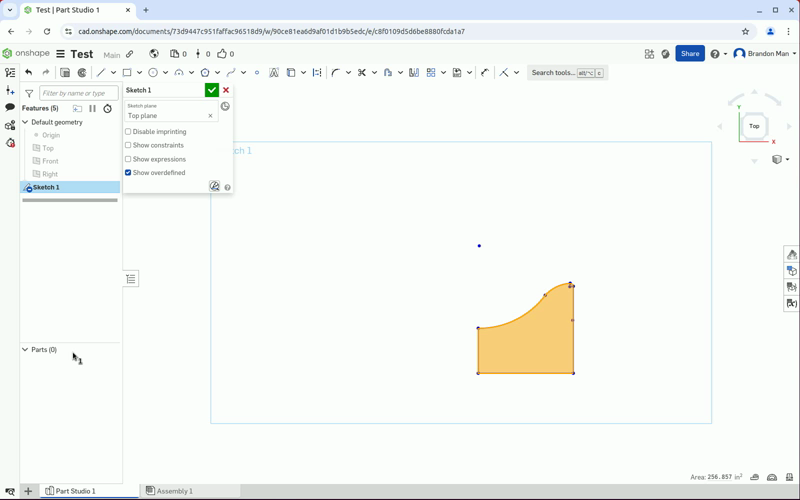
key(shift+e)
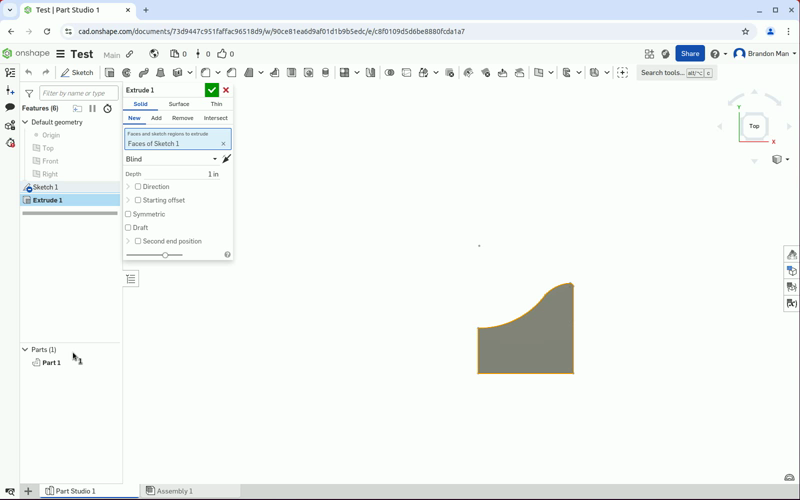
mouse_move(143, 106)
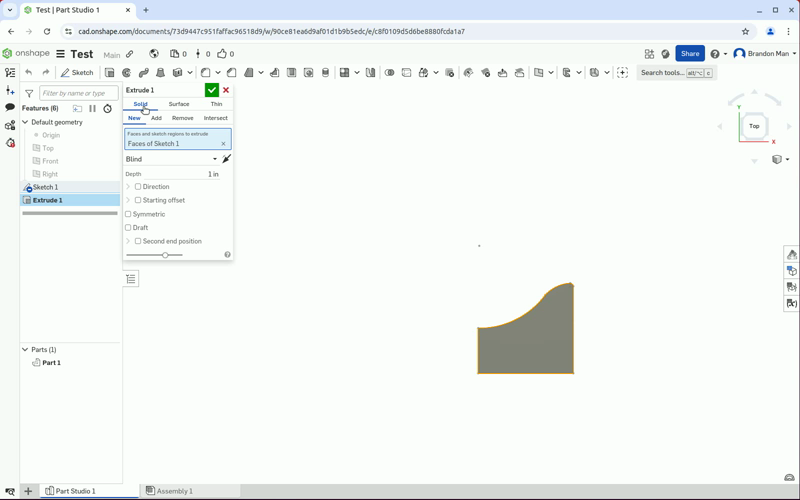
click(143, 106)
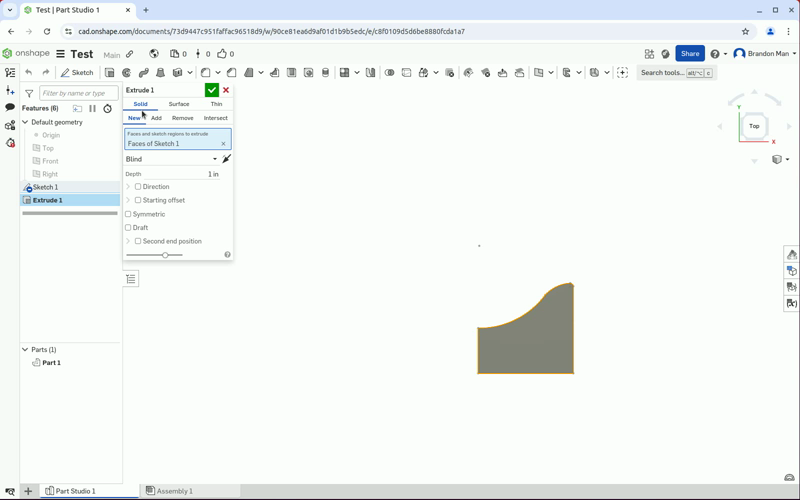
mouse_move(137, 120)
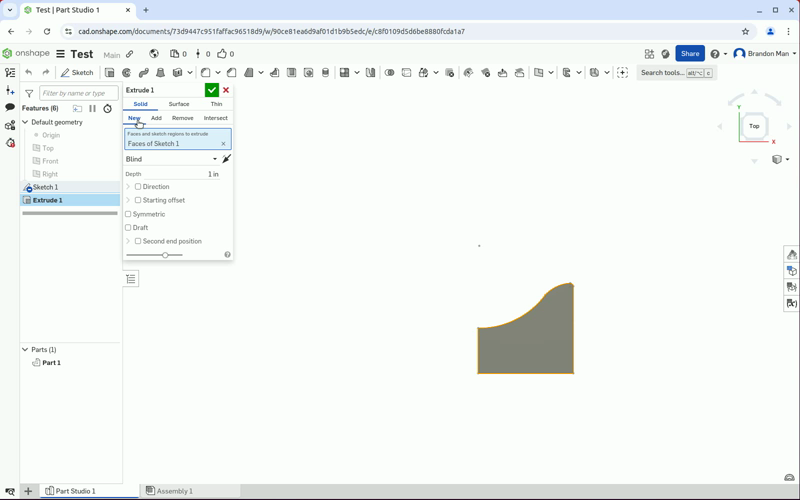
click(137, 120)
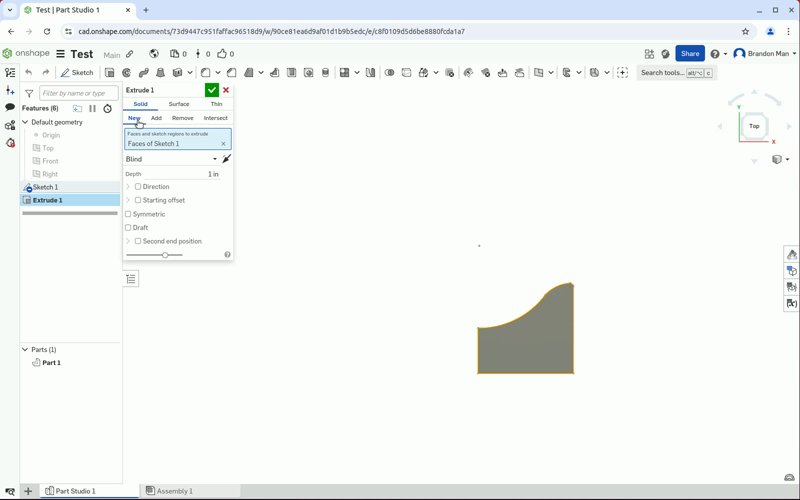
key(tab, 4)
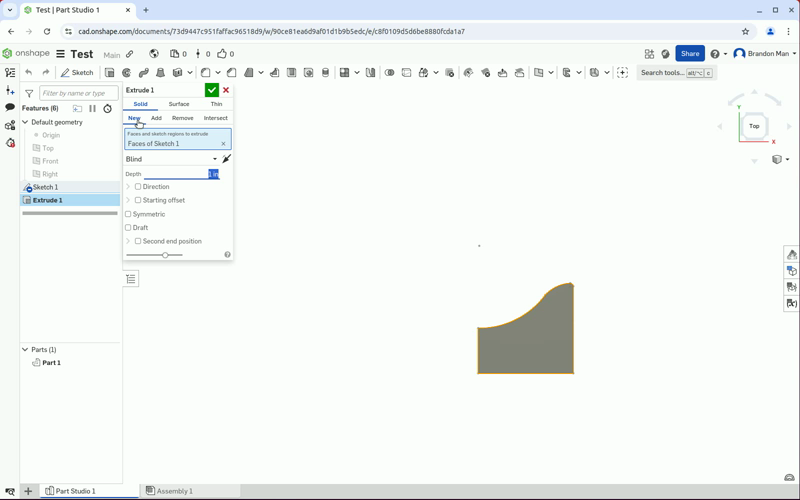
text(0.722)
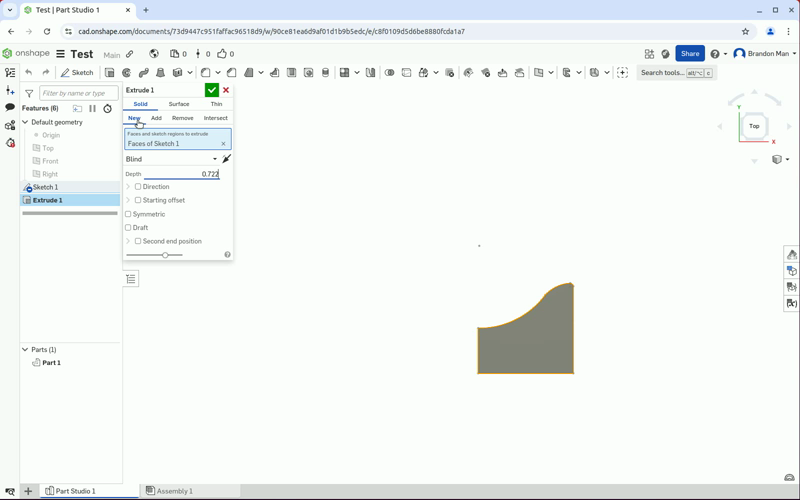
key(enter)
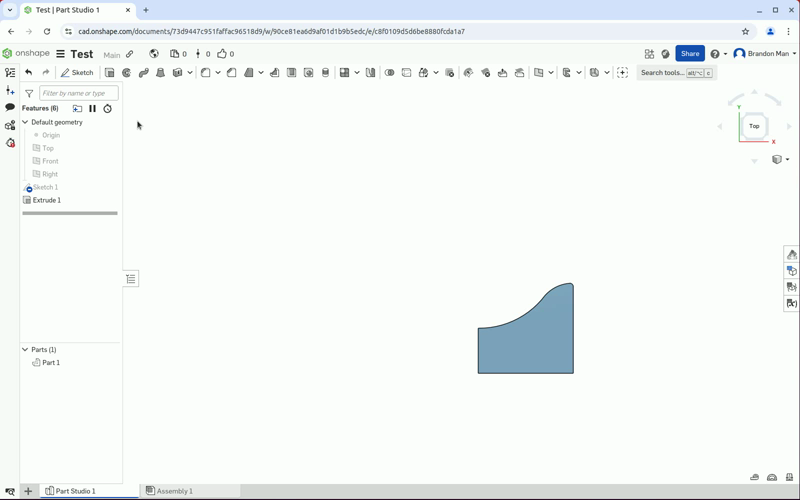
key(shift+h)
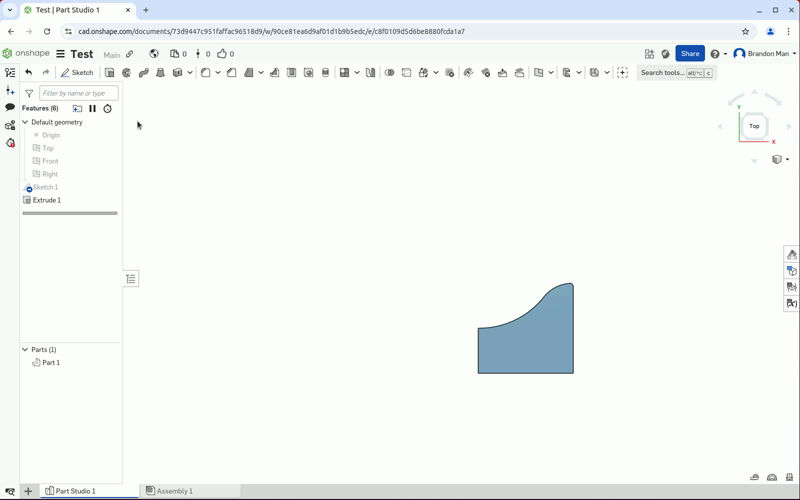
key(shift+h)
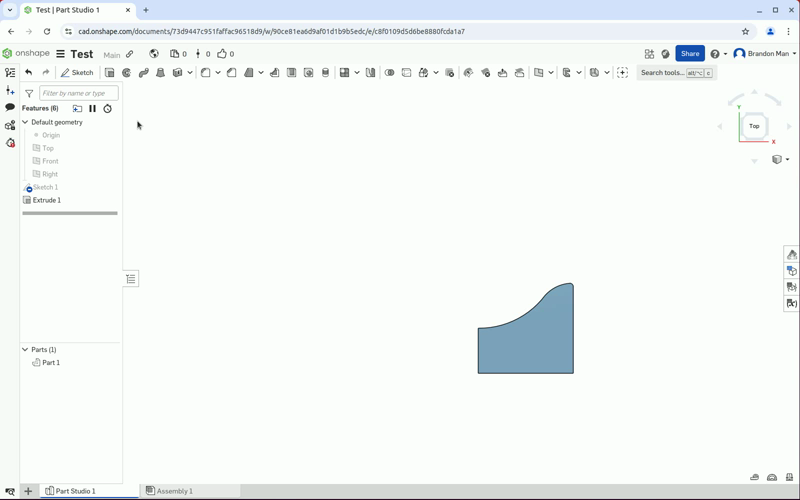
mouse_move(73, 189)
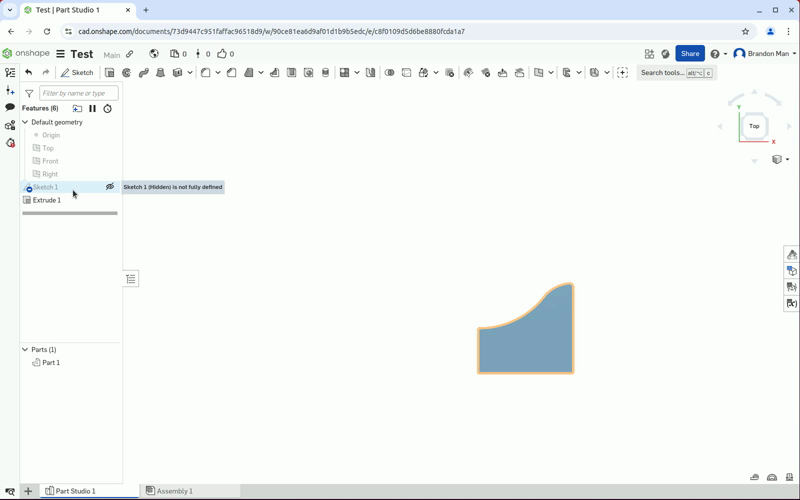
click(73, 189)
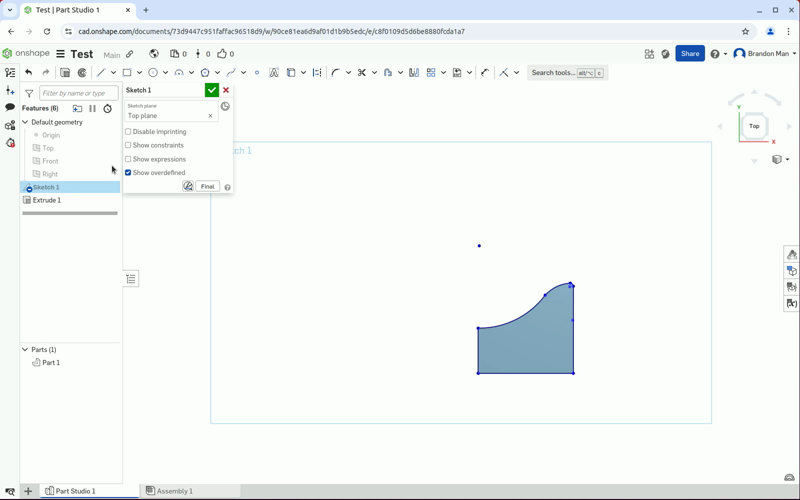
mouse_move(229, 92)
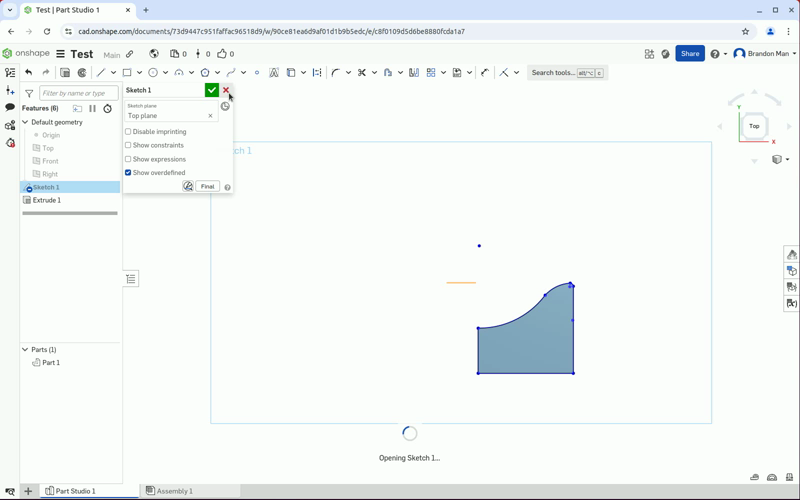
click(229, 92)
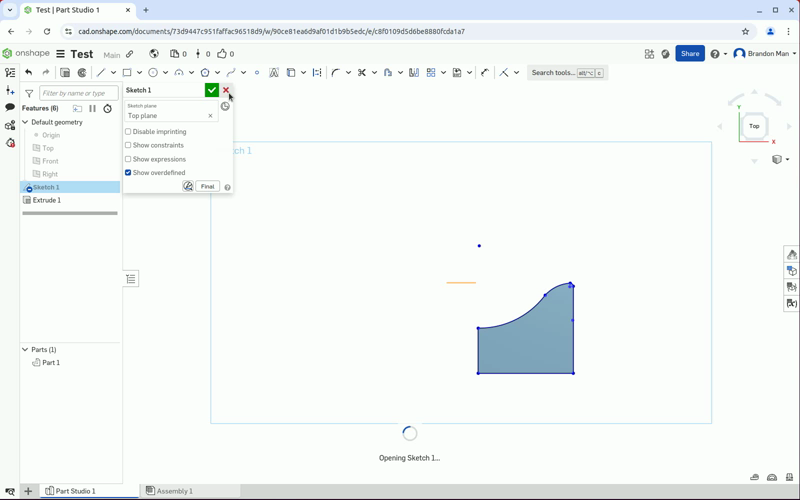
key(shift+s)
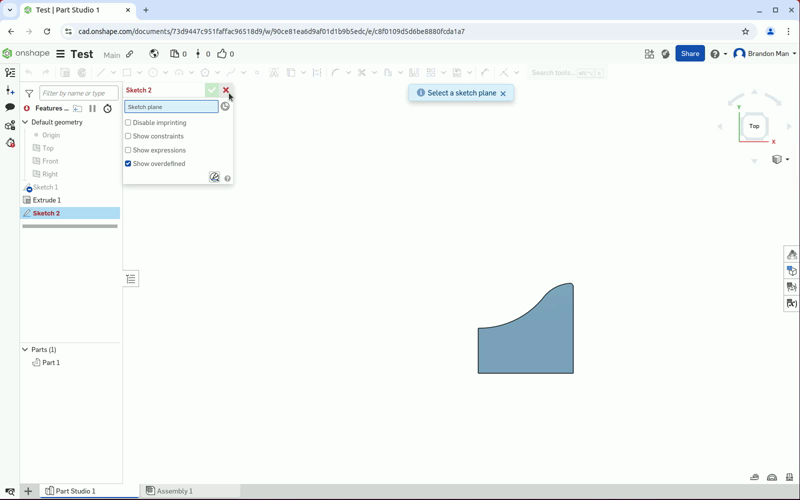
mouse_move(73, 150)
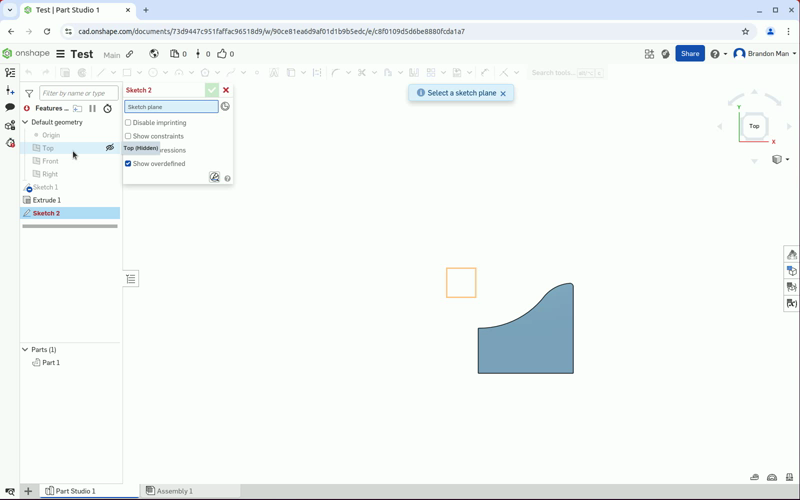
click(73, 150)
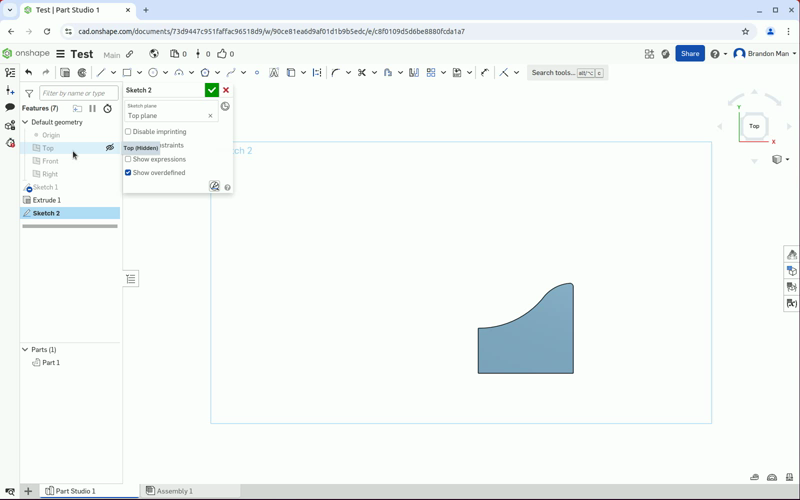
mouse_move(73, 352)
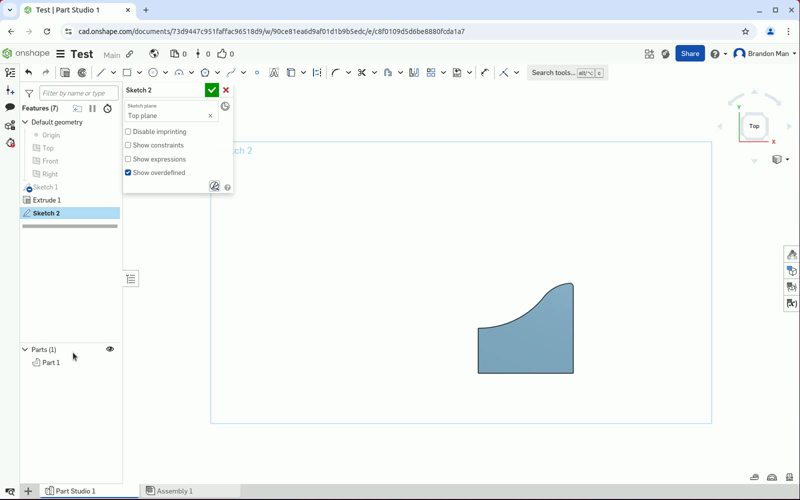
key(y)
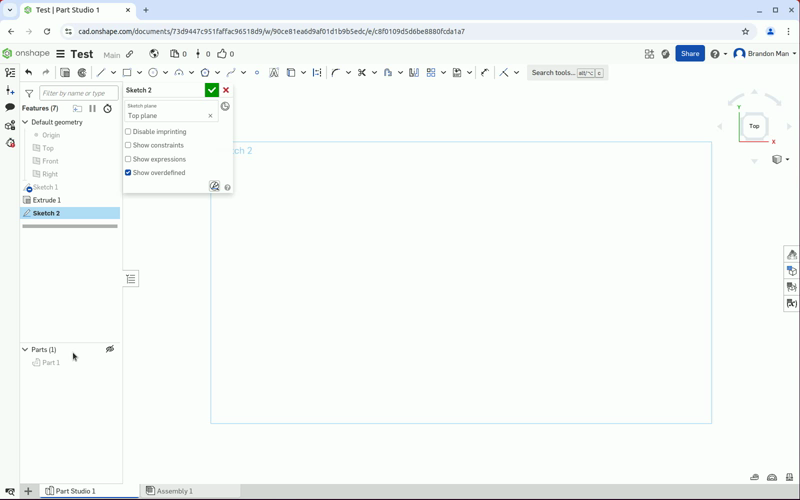
key(l)
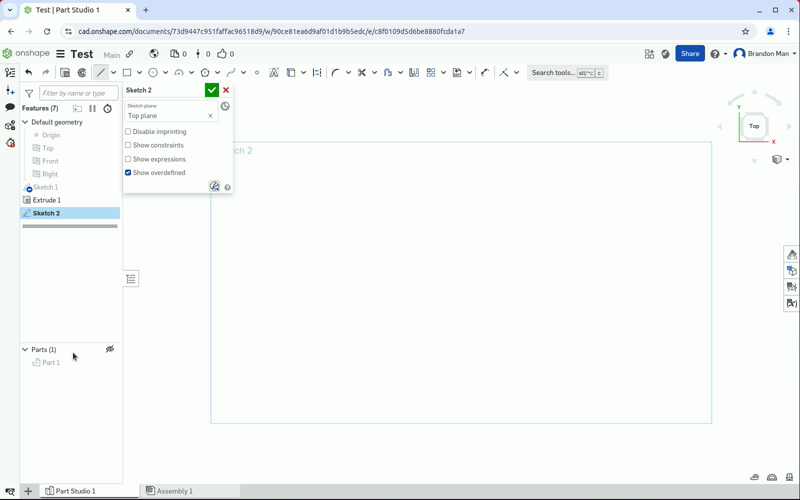
key_down(shift)
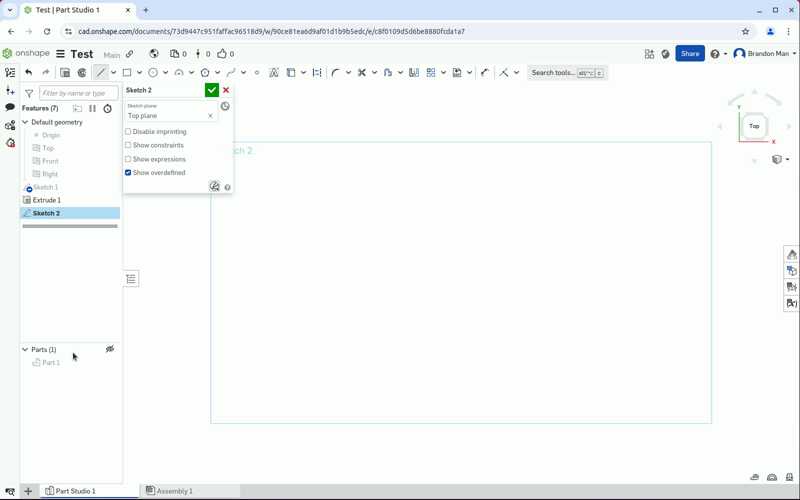
mouse_move(348, 373)
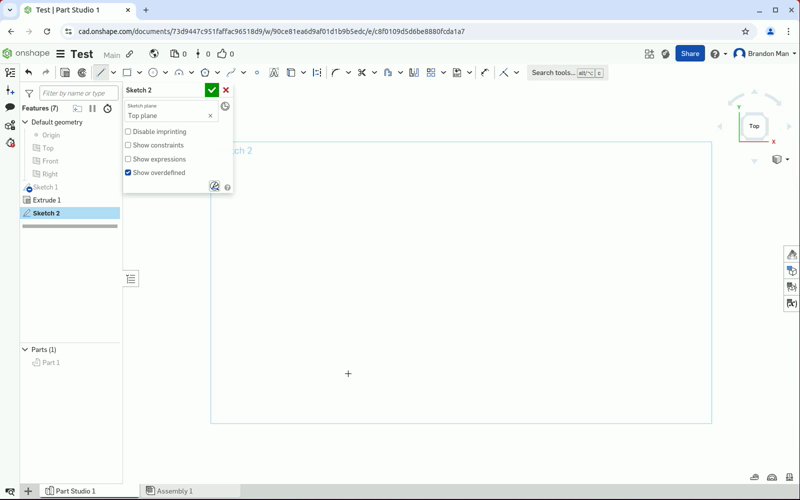
click(348, 373)
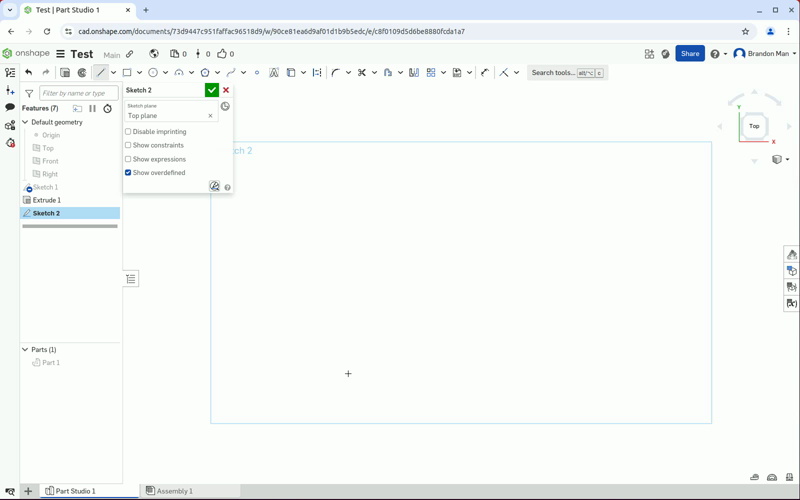
key_up(shift)
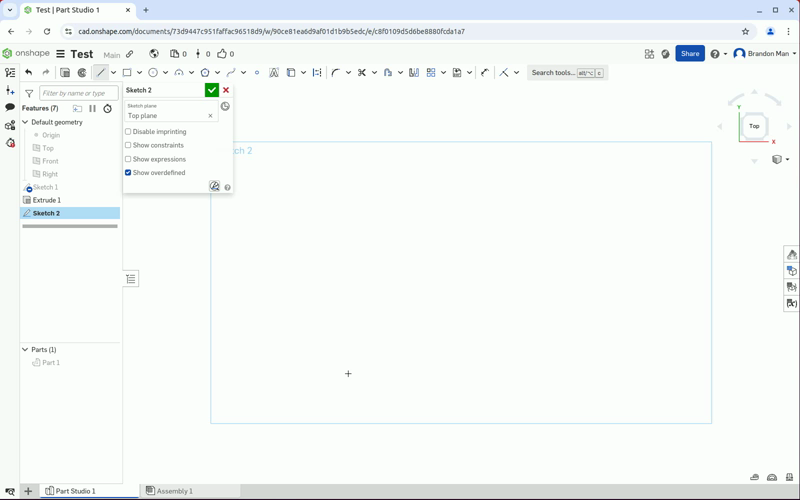
key_down(shift)
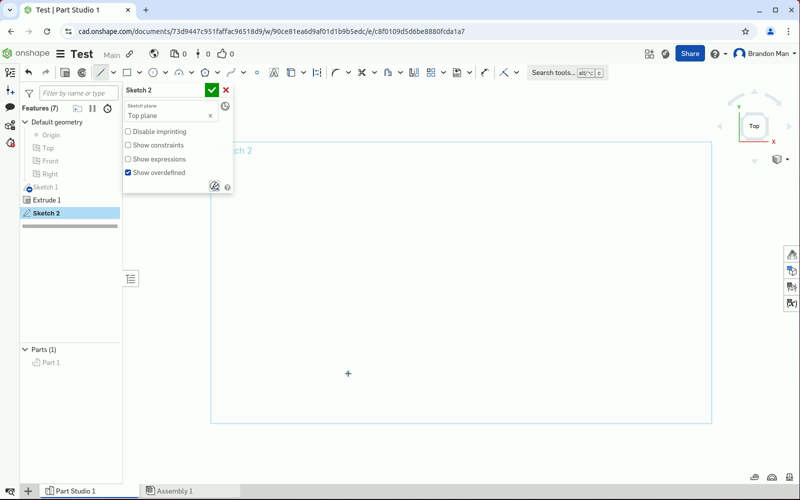
mouse_move(478, 373)
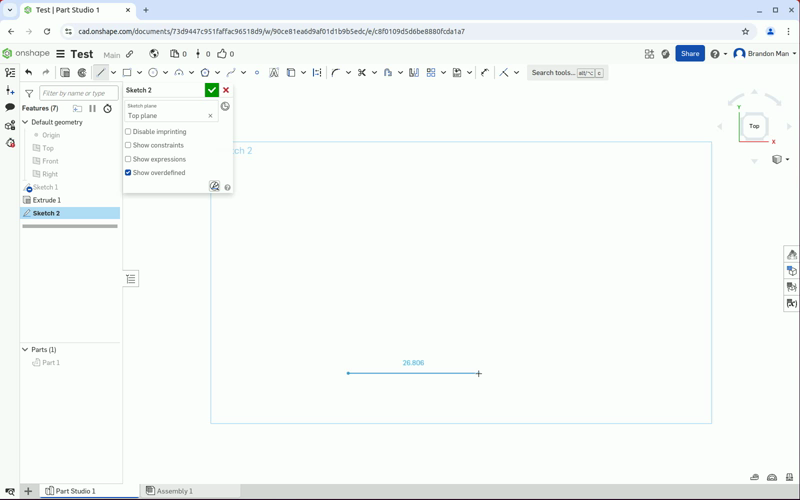
click(478, 373)
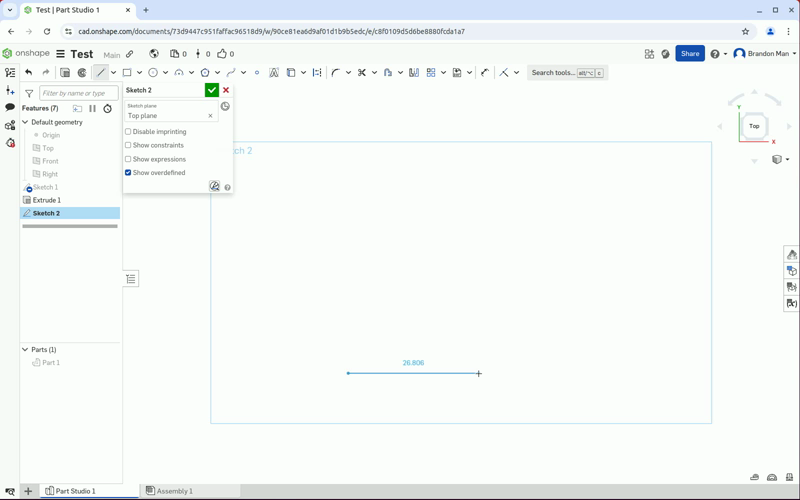
key_up(shift)
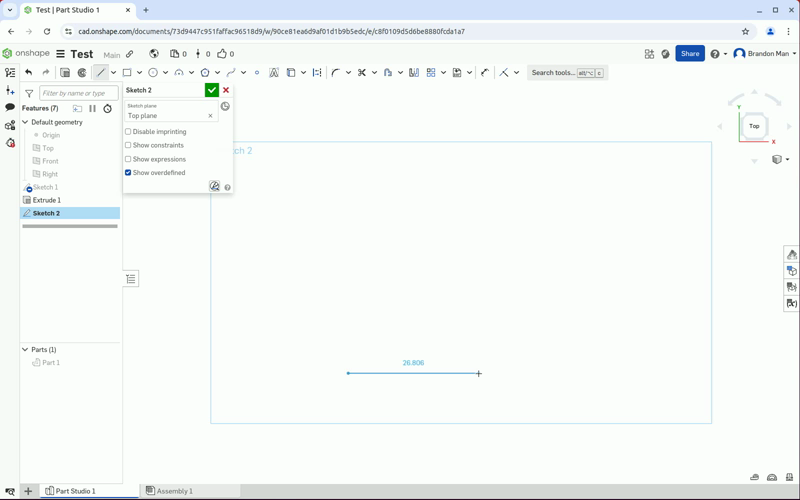
key_down(shift)
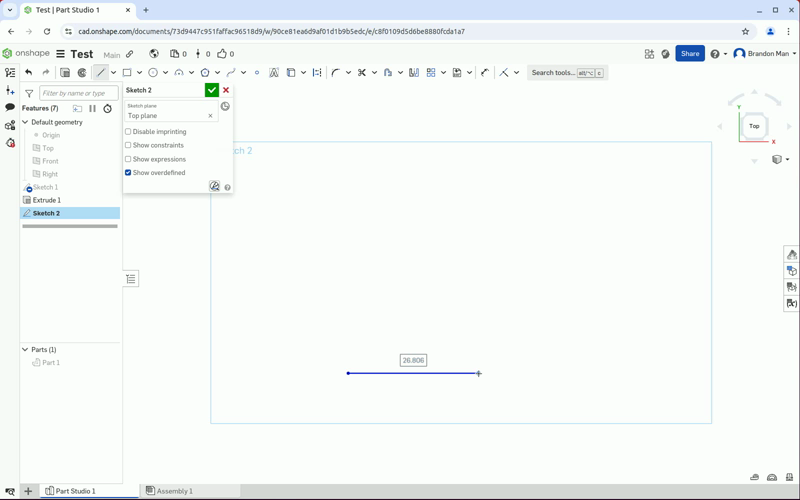
mouse_move(508, 373)
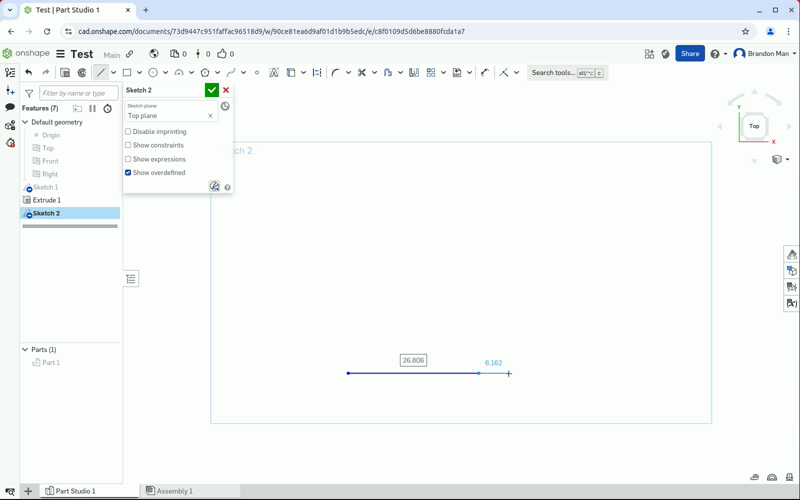
mouse_move(478, 327)
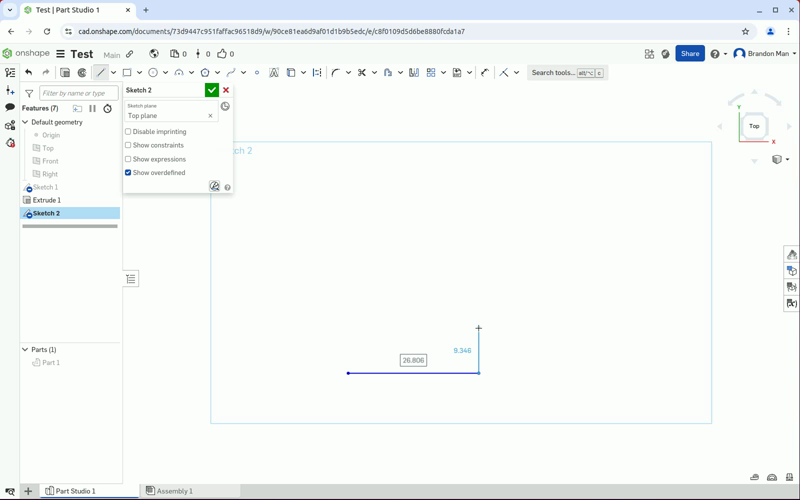
click(478, 327)
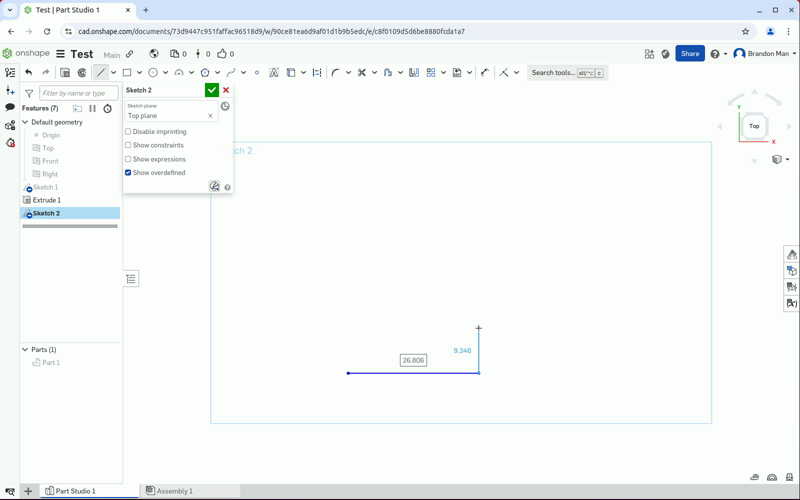
key_up(shift)
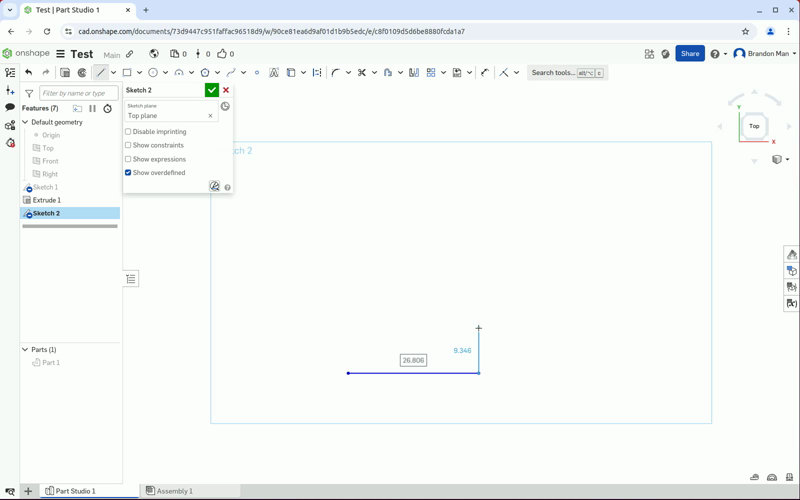
key(esc)
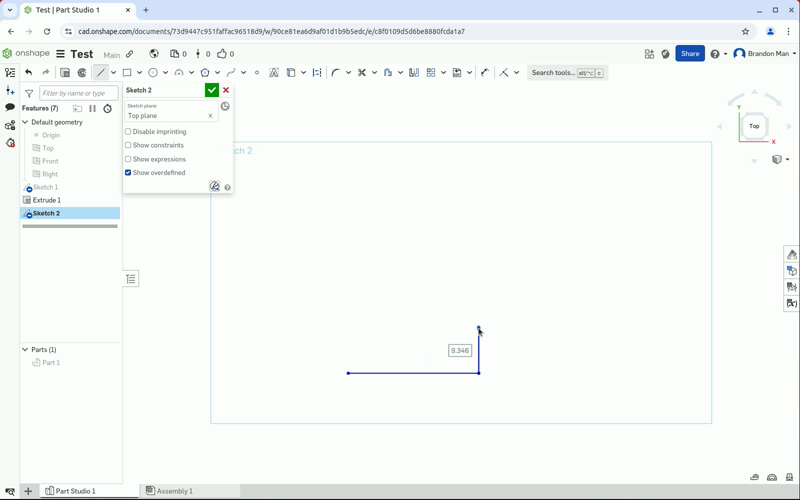
key(a)
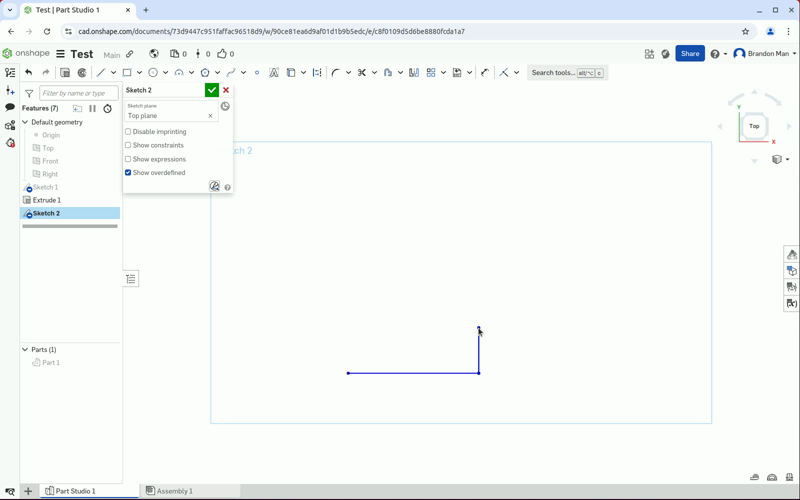
mouse_move(478, 327)
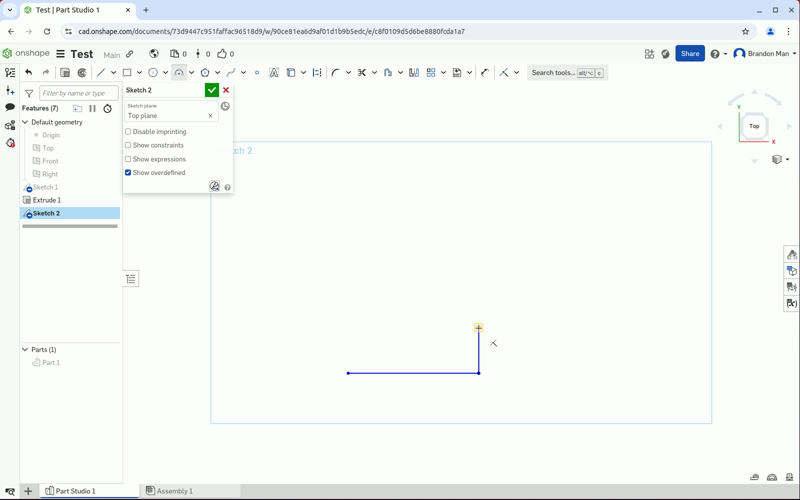
click(478, 327)
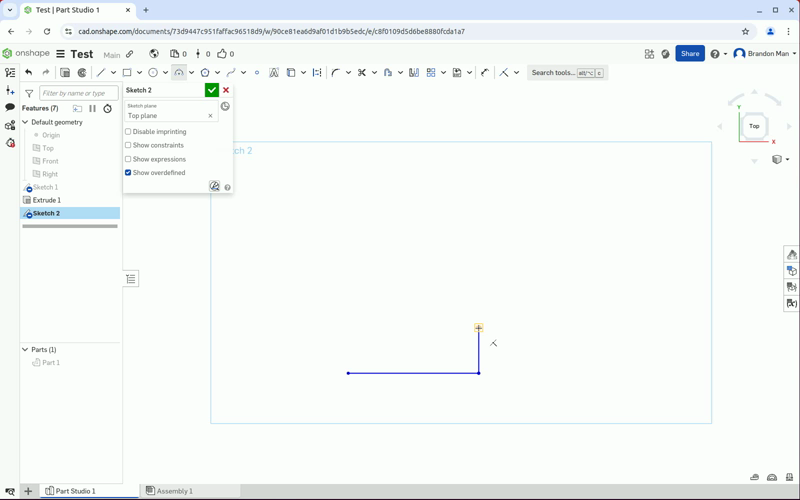
key_down(shift)
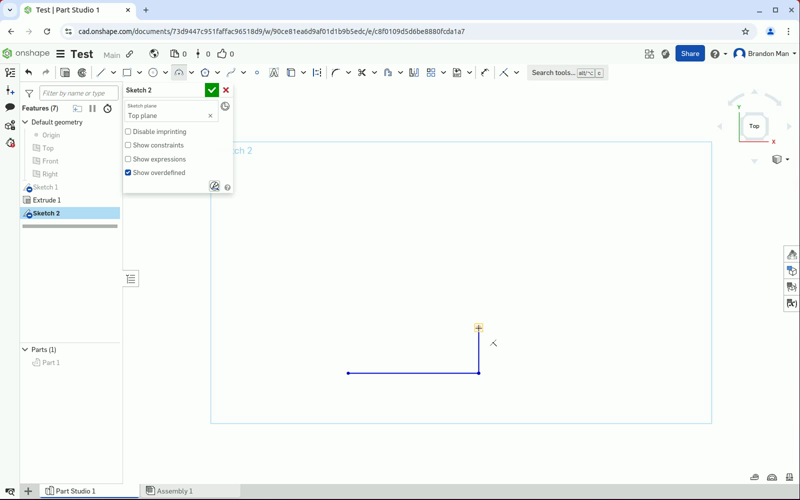
mouse_move(395, 225)
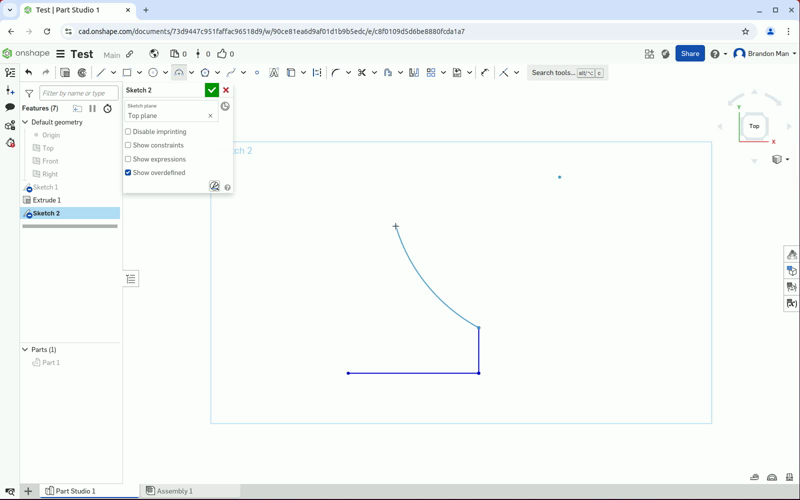
click(395, 225)
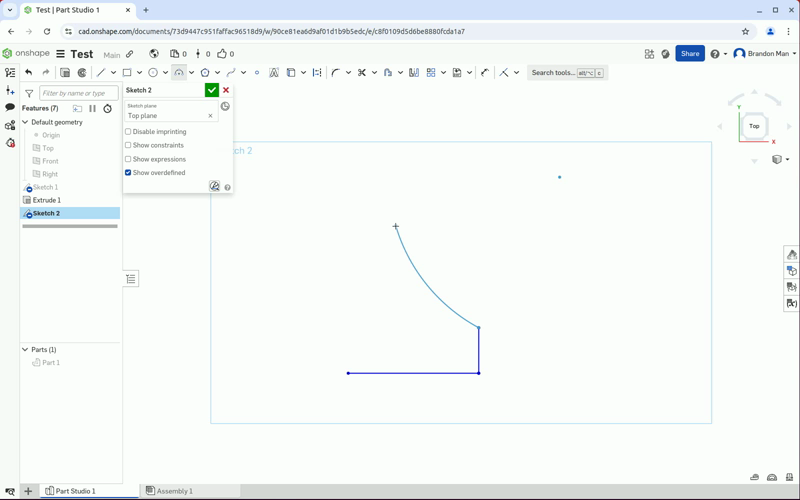
mouse_move(412, 296)
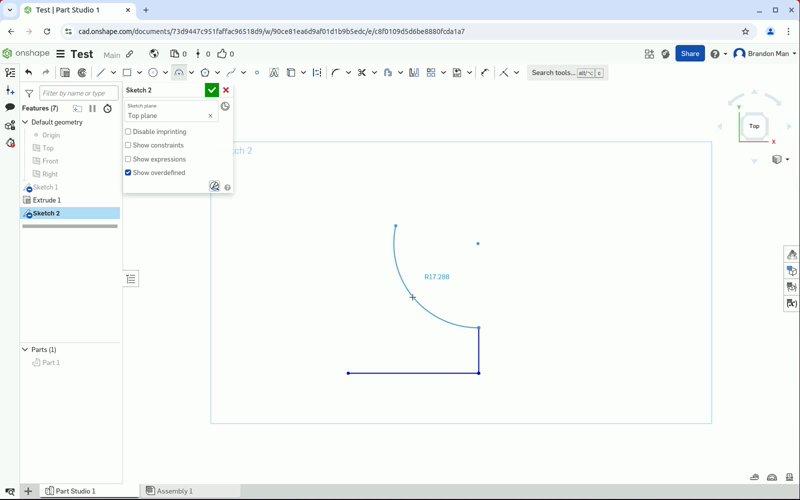
click(412, 296)
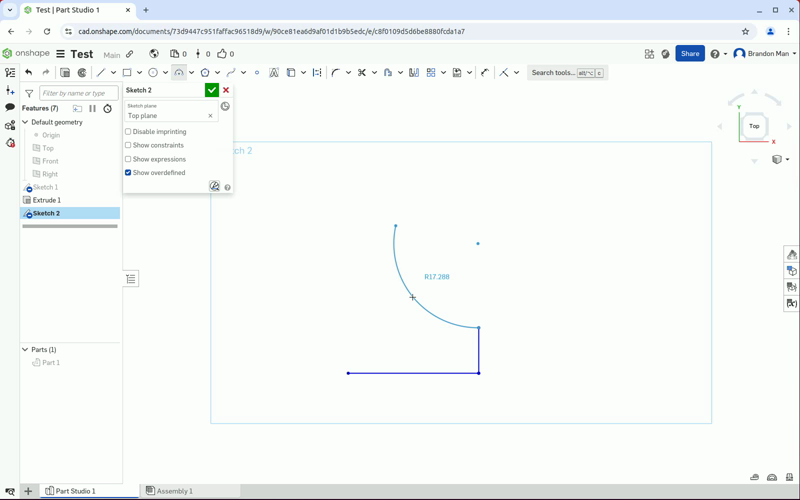
key_up(shift)
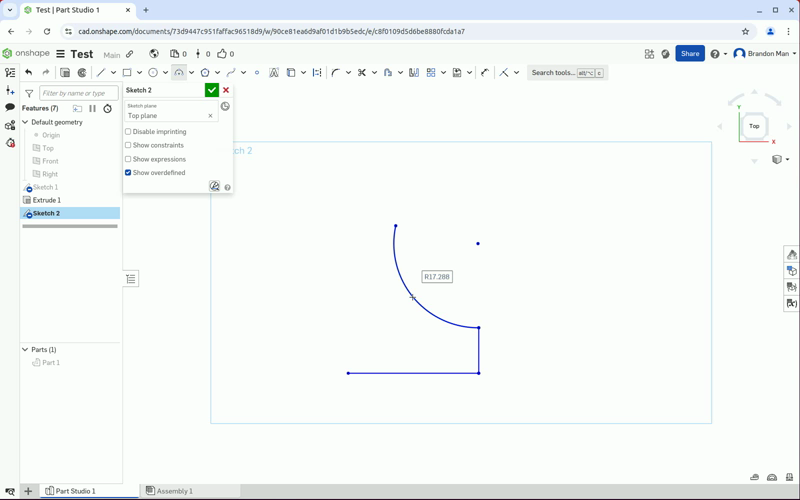
mouse_move(395, 225)
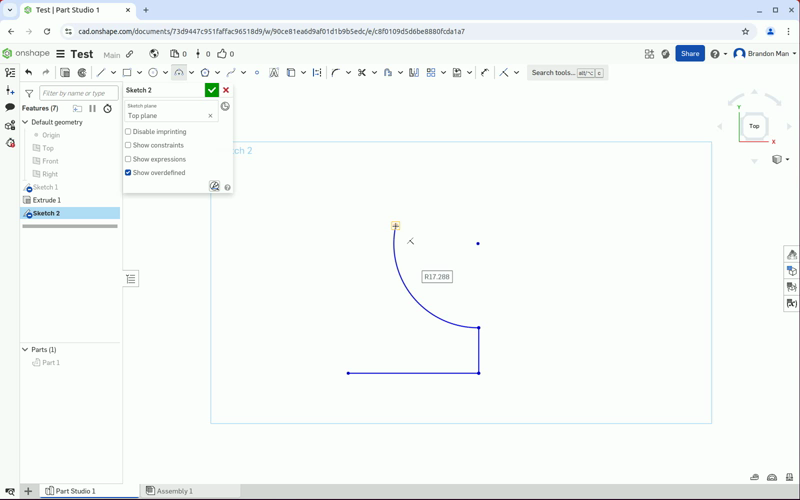
click(395, 225)
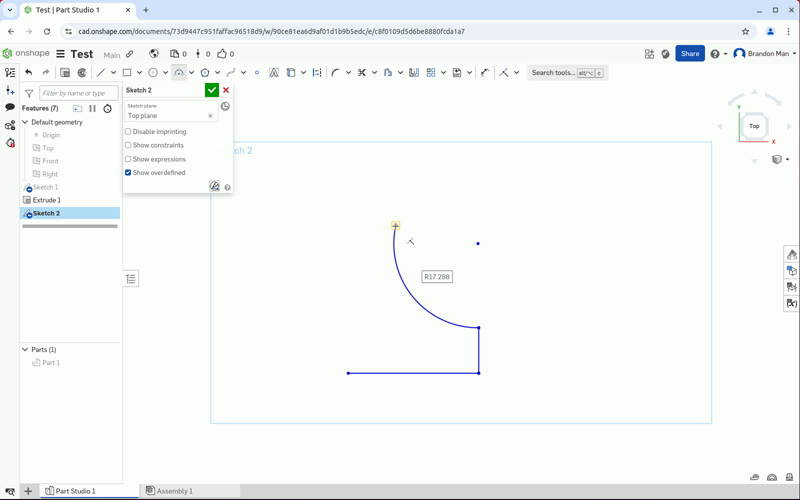
key_down(shift)
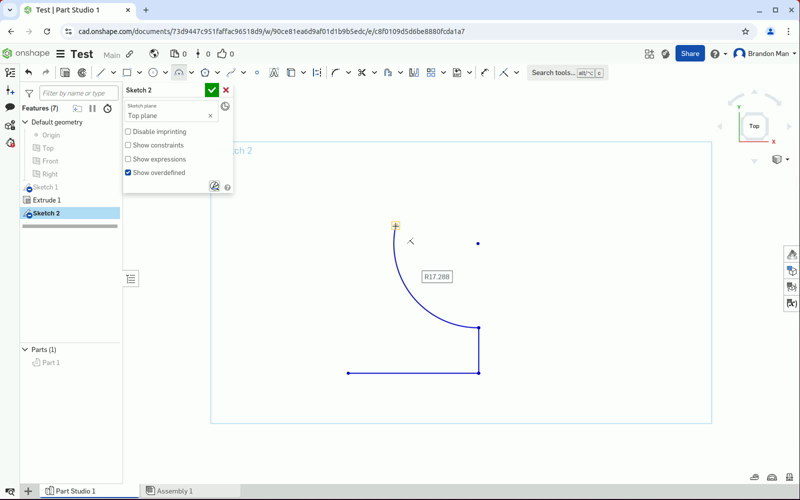
mouse_move(368, 193)
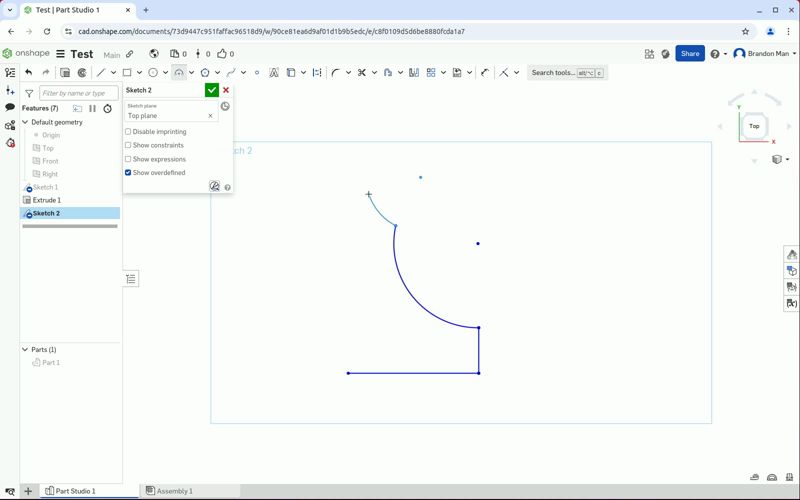
click(368, 193)
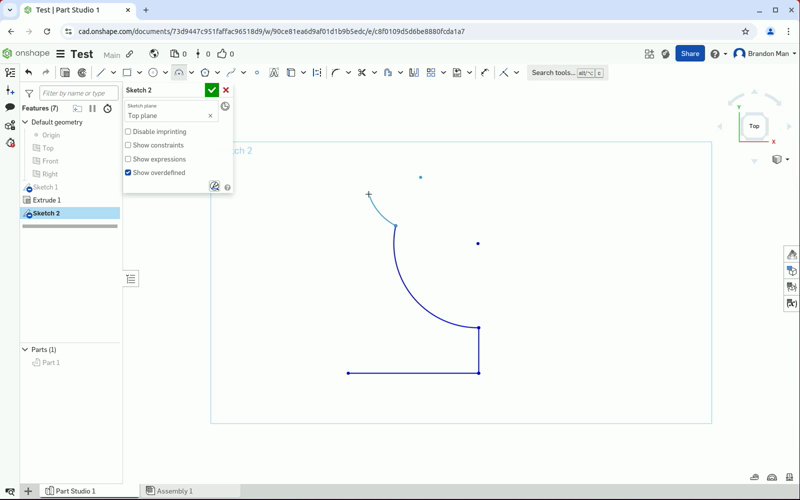
mouse_move(389, 203)
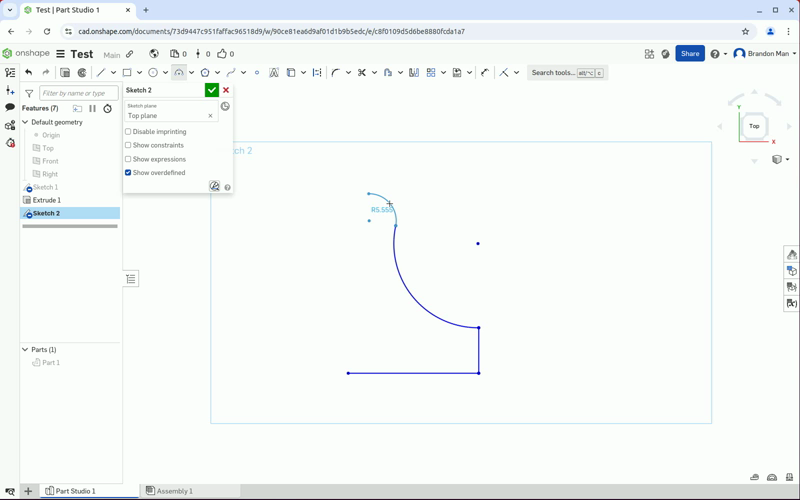
click(389, 203)
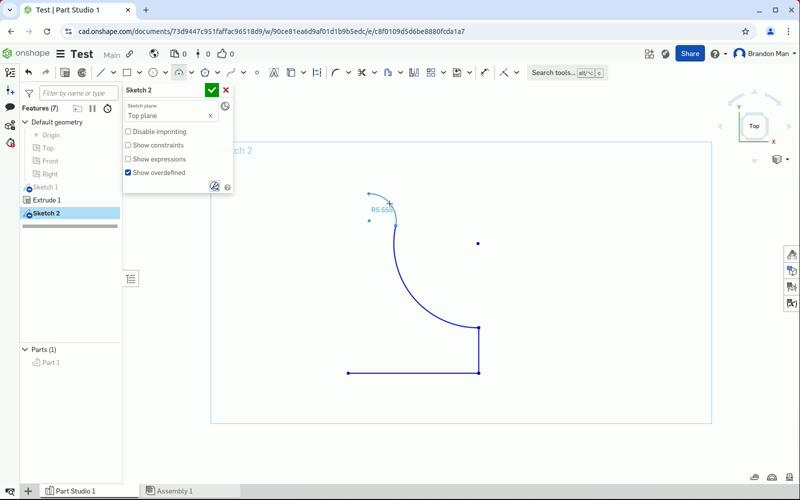
key_up(shift)
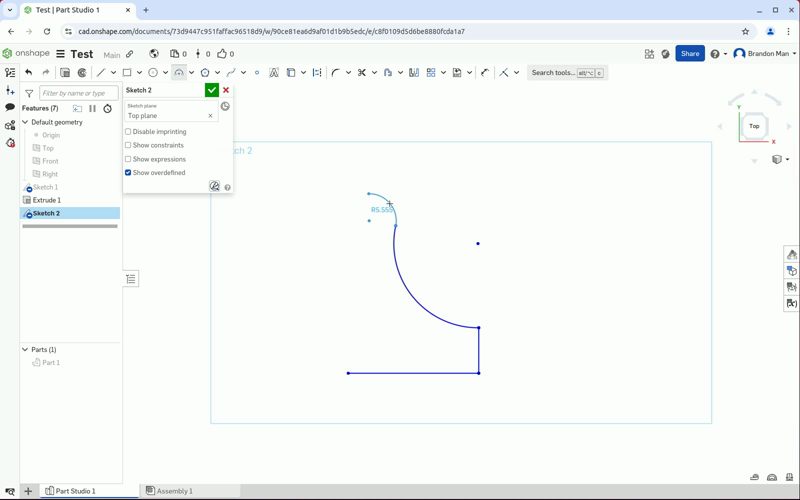
key(esc)
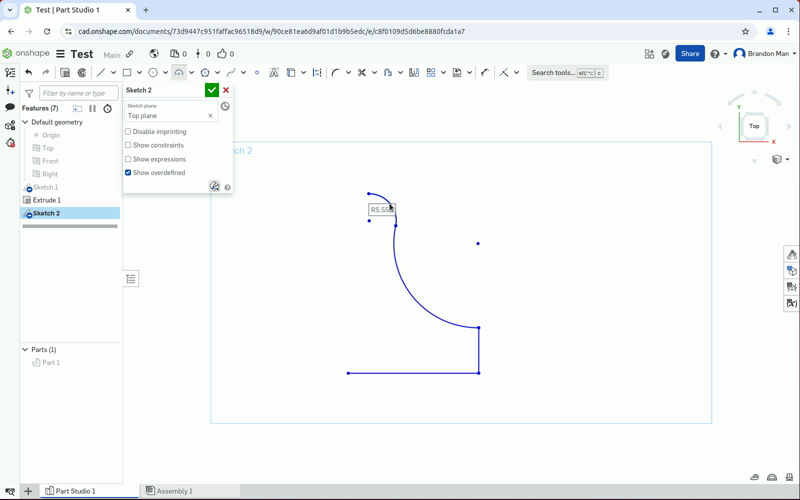
key(l)
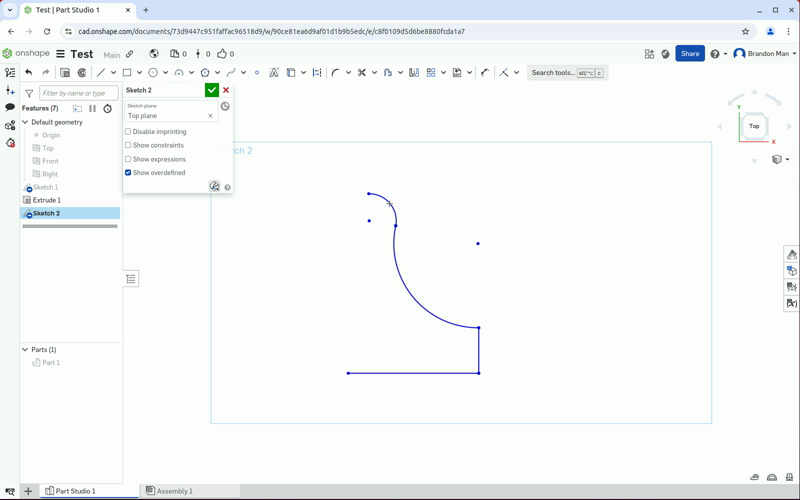
mouse_move(368, 193)
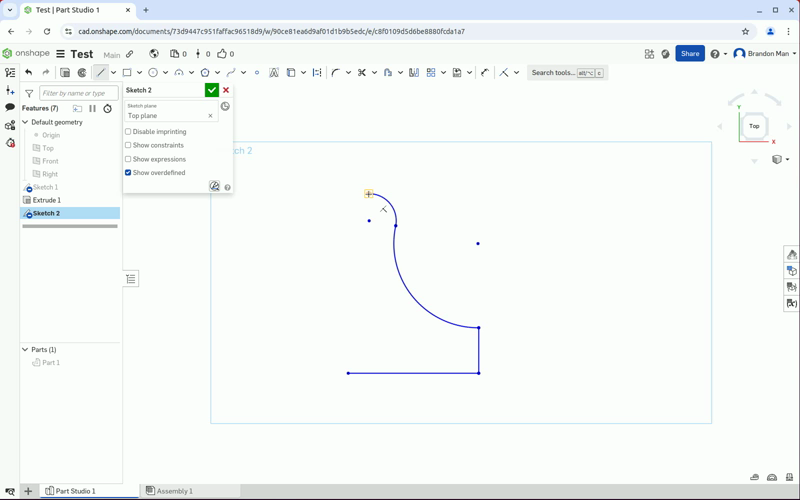
click(368, 193)
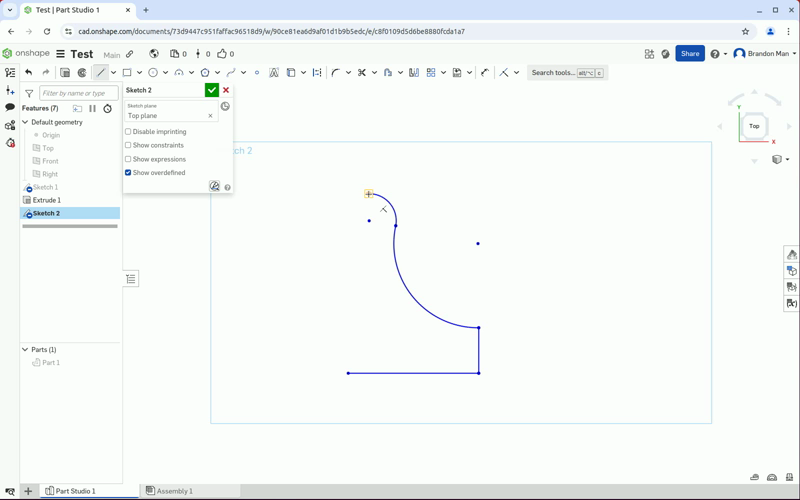
key_down(shift)
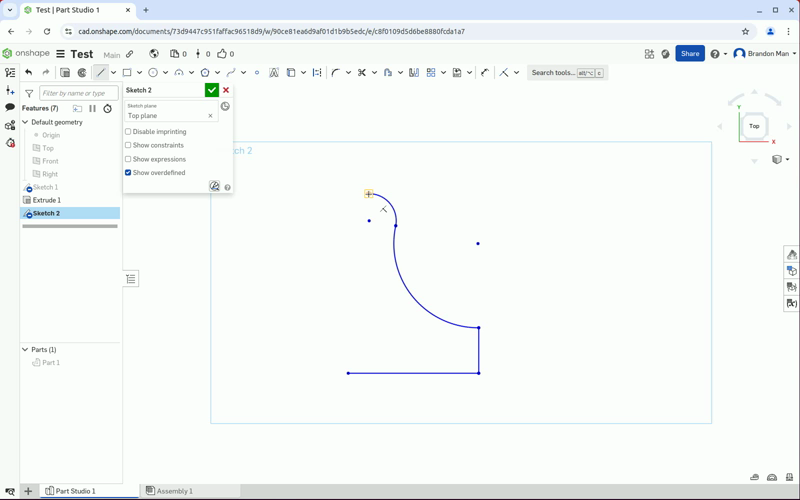
mouse_move(398, 193)
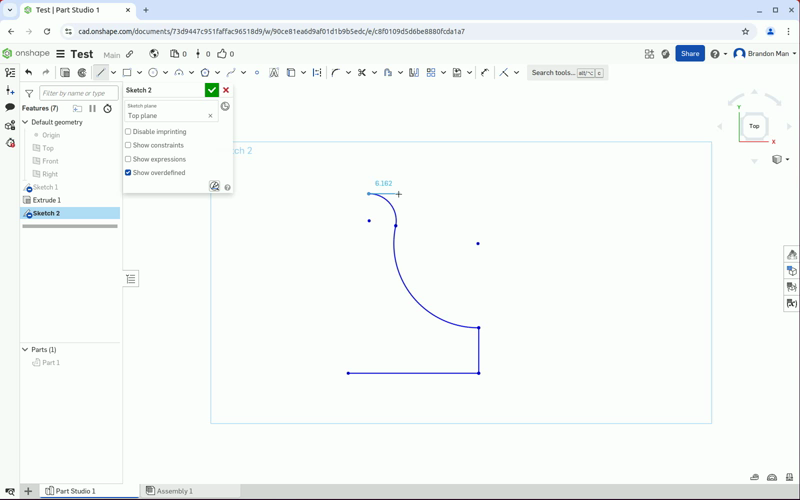
mouse_move(348, 193)
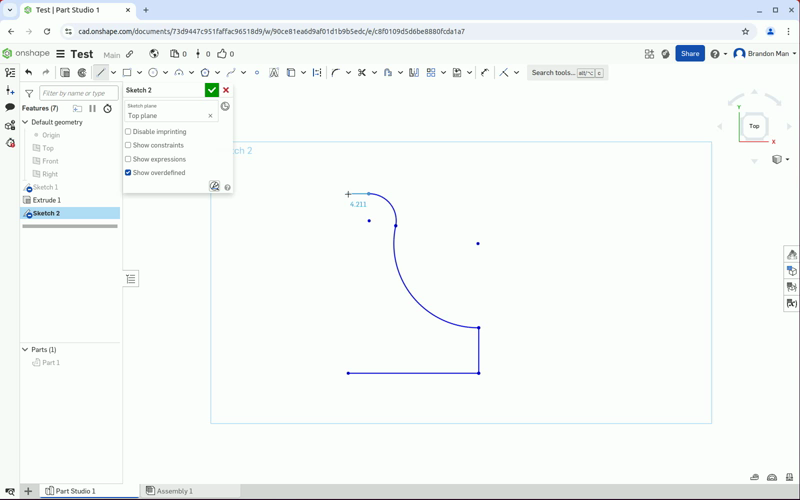
click(348, 193)
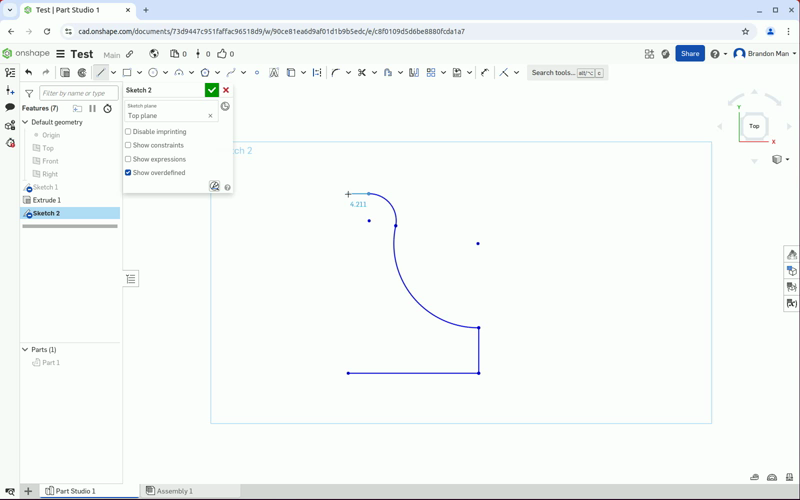
key_up(shift)
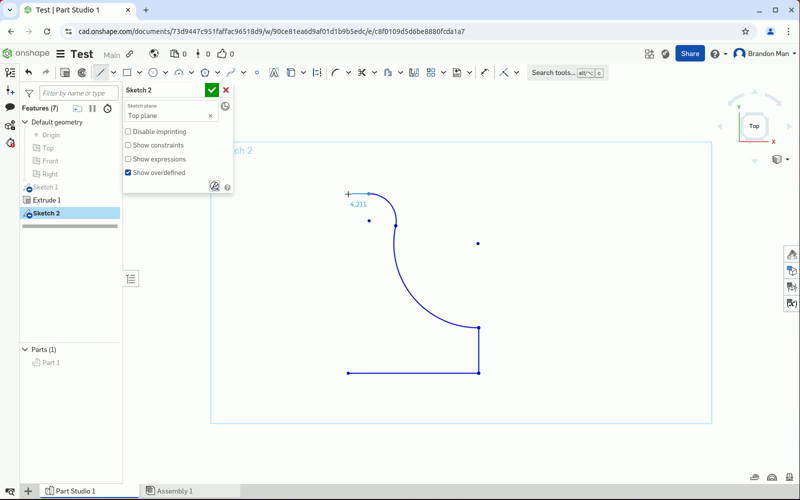
key_down(shift)
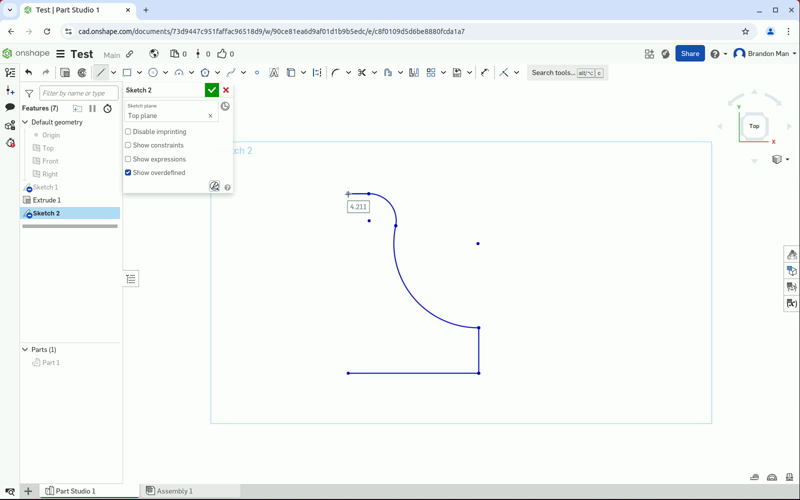
mouse_move(348, 373)
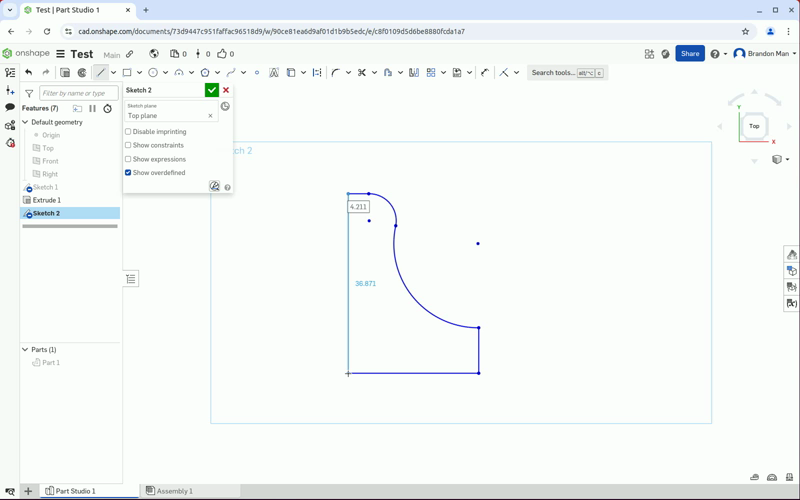
key_up(shift)
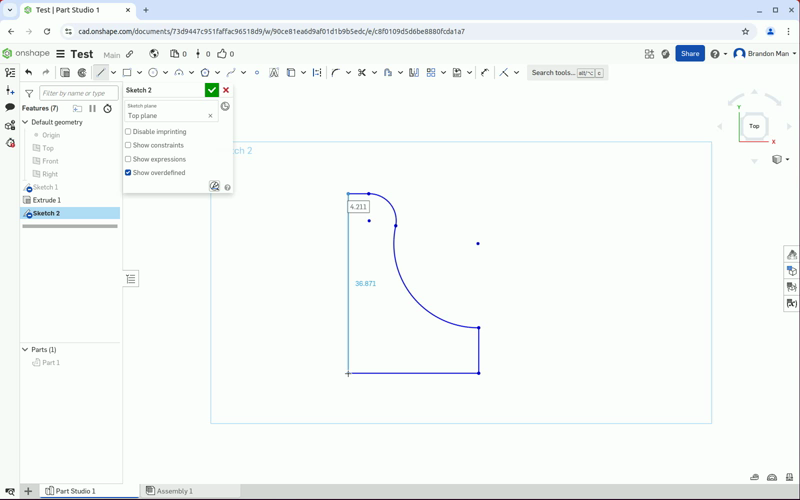
click(348, 373)
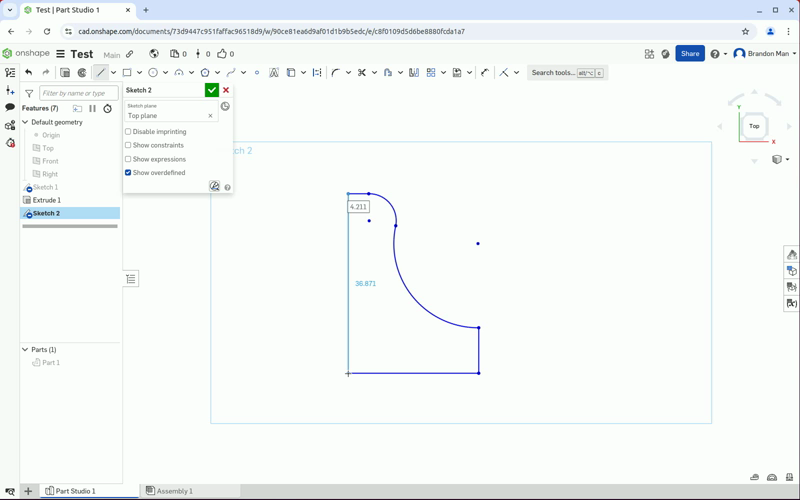
key(esc)
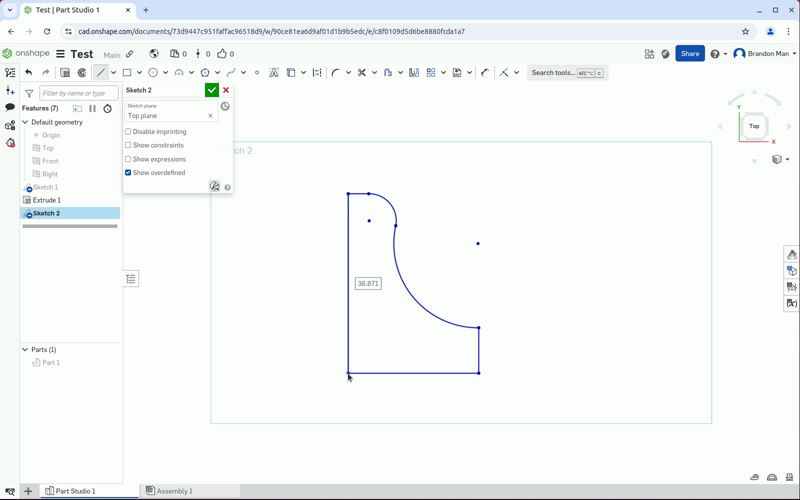
mouse_move(365, 264)
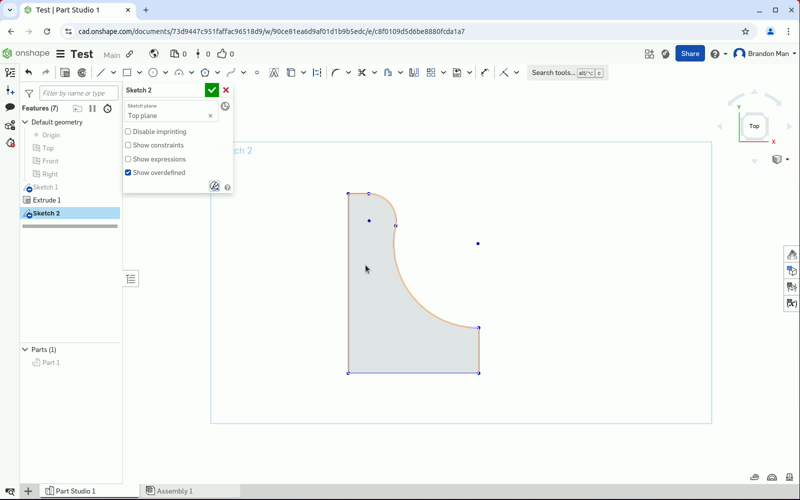
click(365, 264)
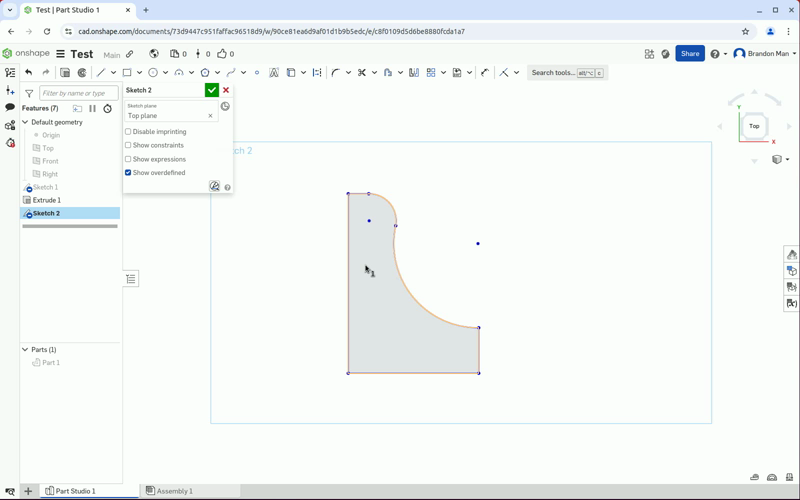
mouse_move(73, 352)
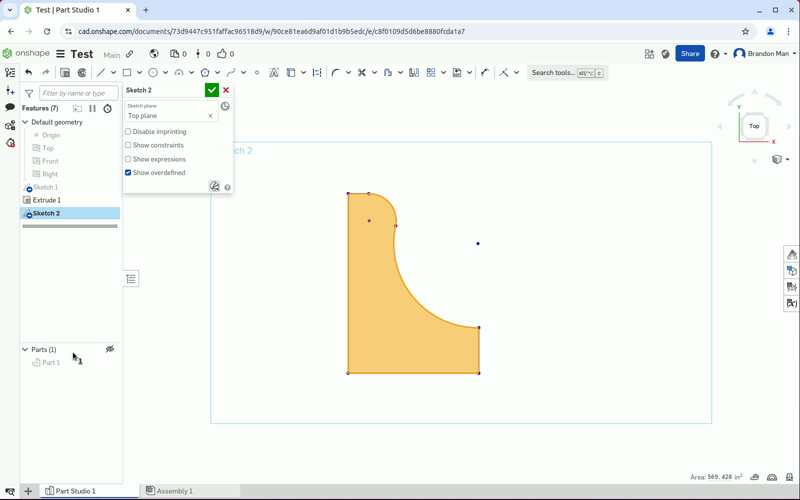
key(shift+y)
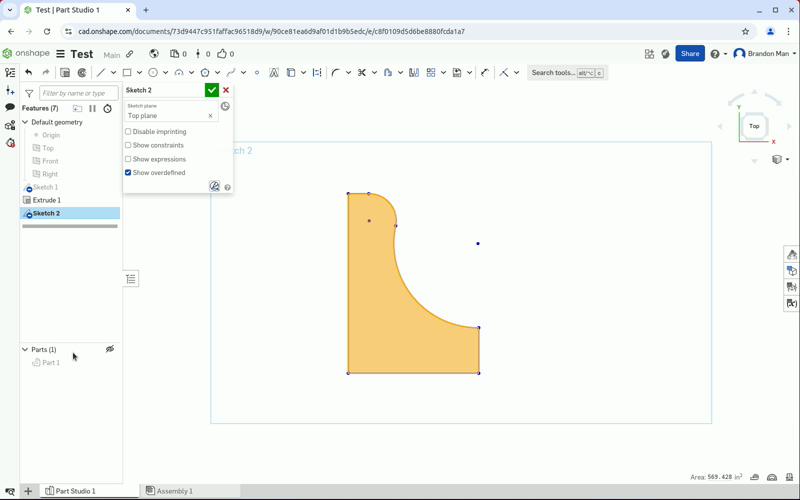
key(shift+e)
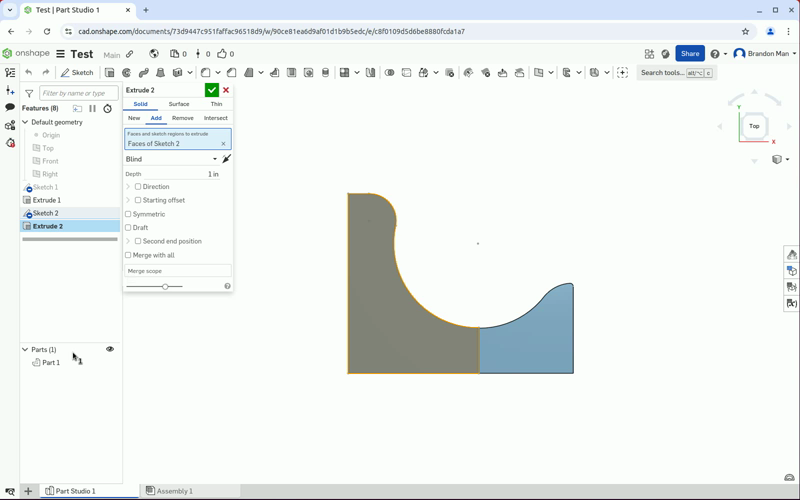
mouse_move(143, 106)
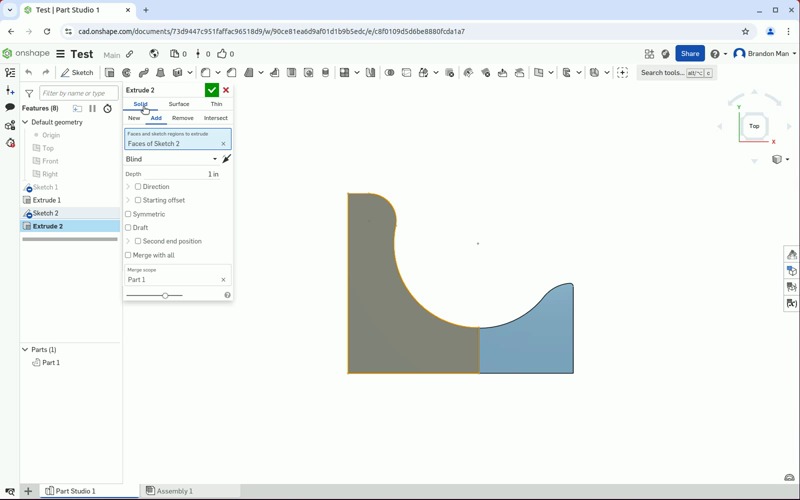
click(143, 106)
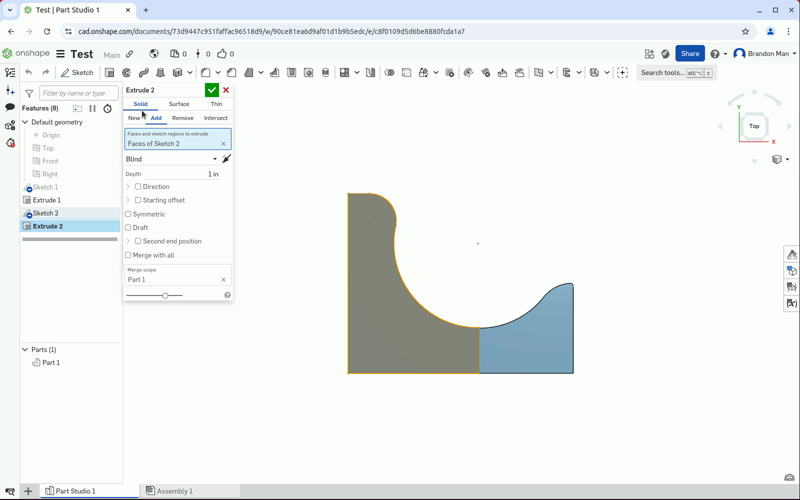
mouse_move(137, 120)
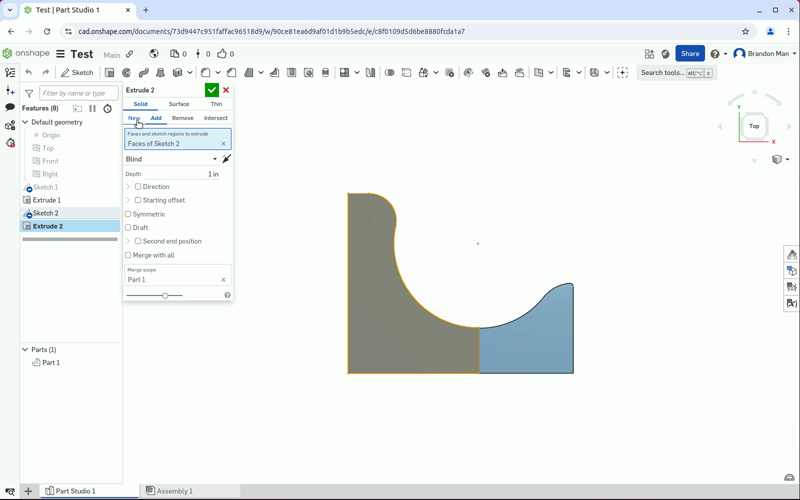
click(137, 120)
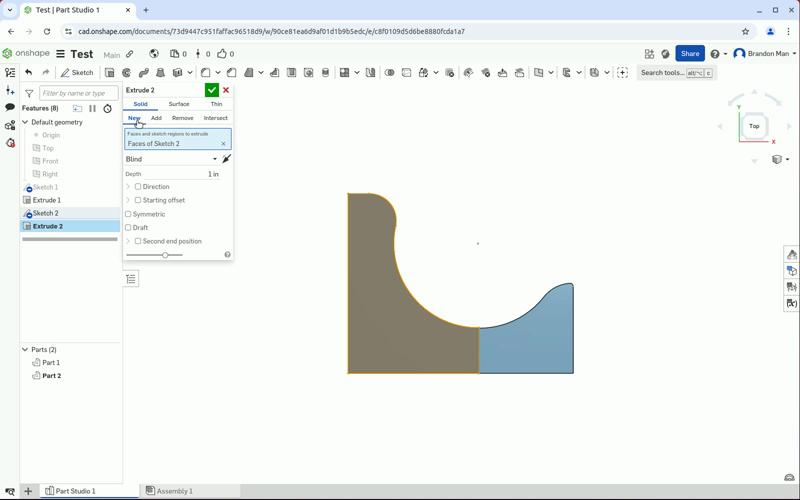
key(tab, 4)
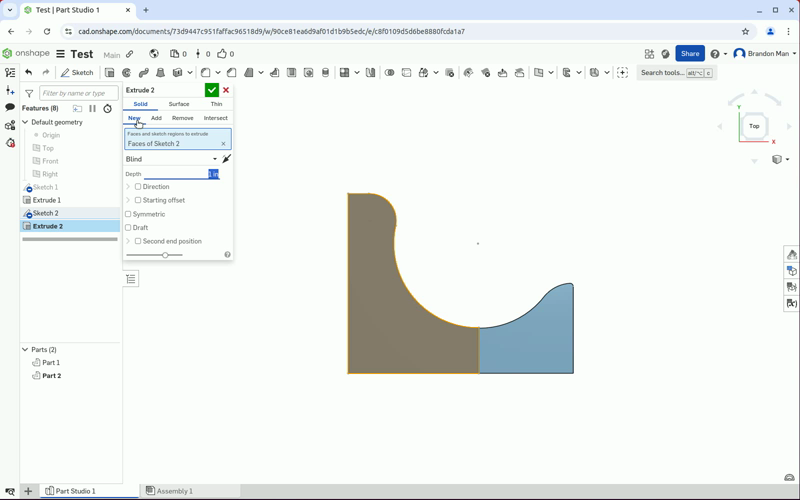
text(0.722)
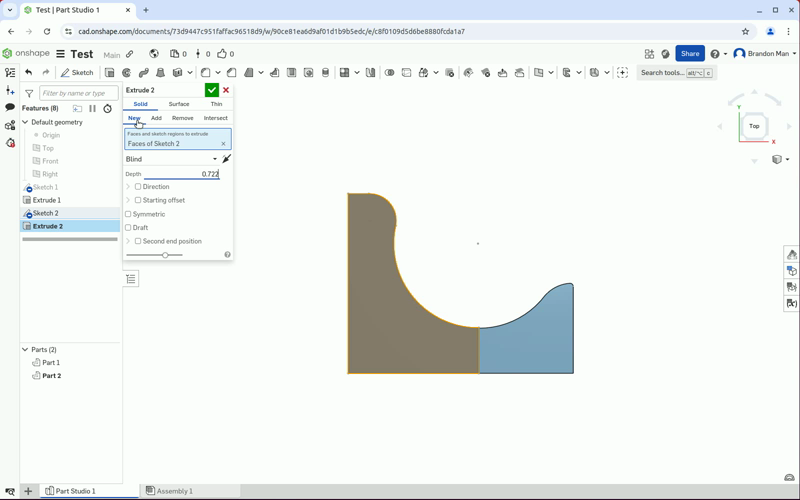
key(enter)
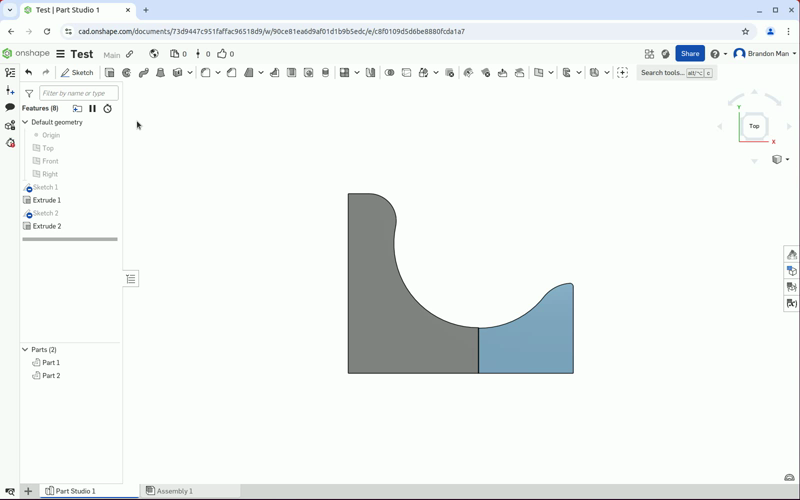
key(shift+h)
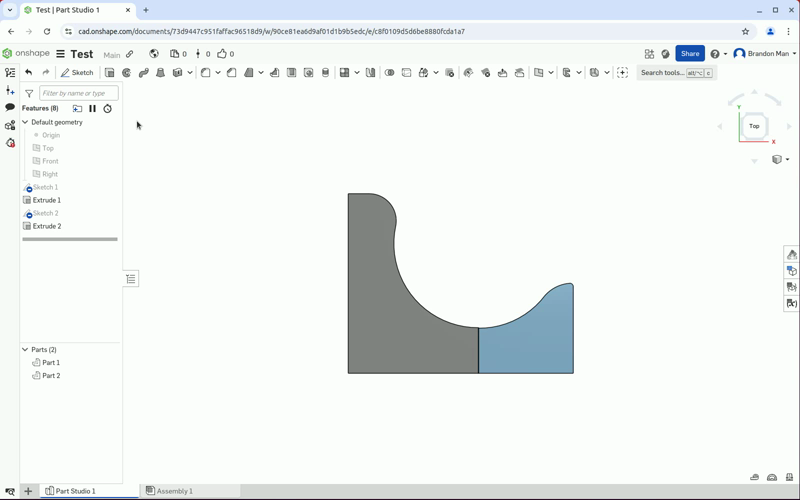
key(shift+h)
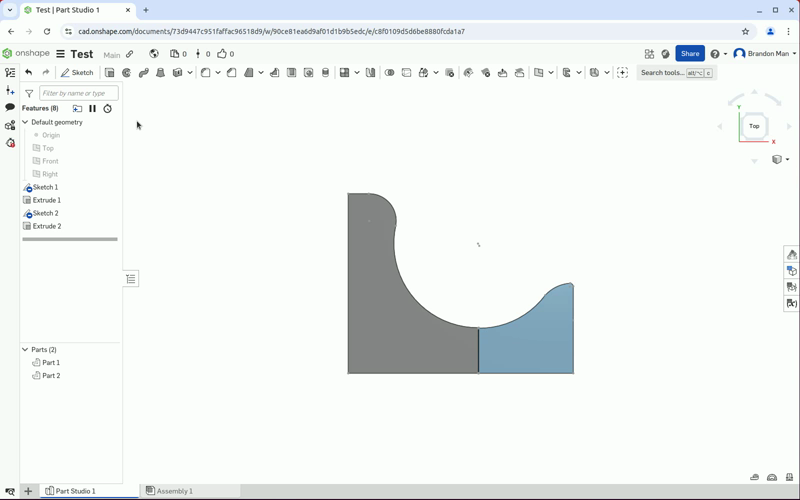
key(shift+7)
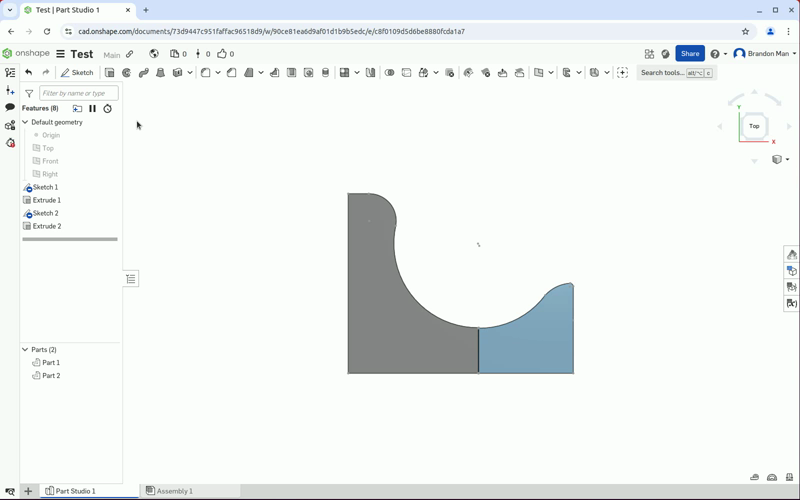
key(up, 3)
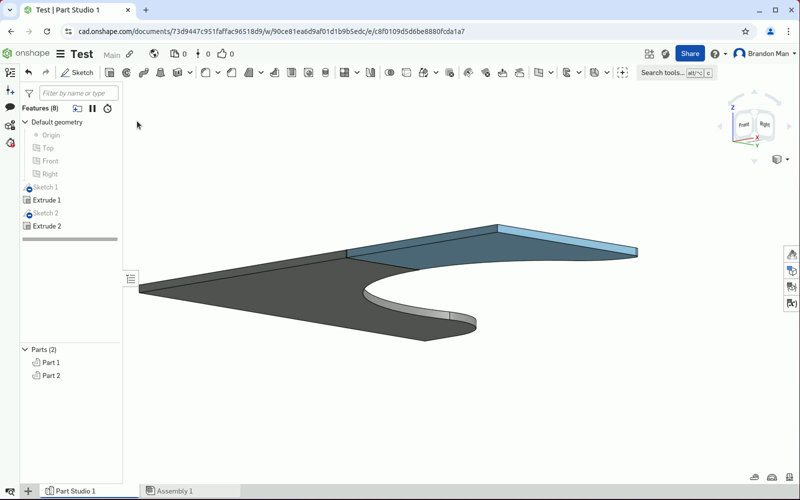
key(left, 3)
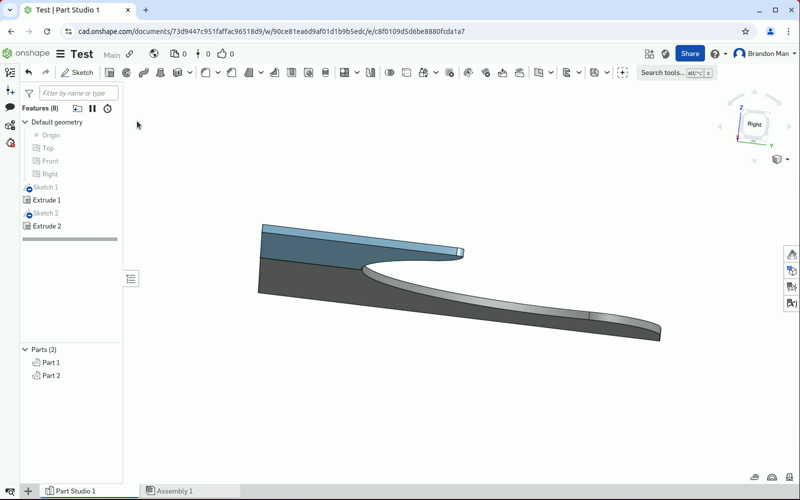
key(right, 3)
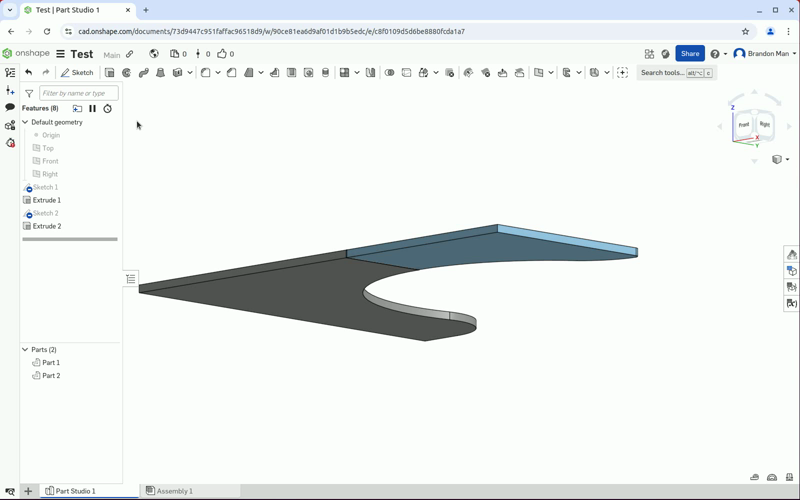
key(down, 3)
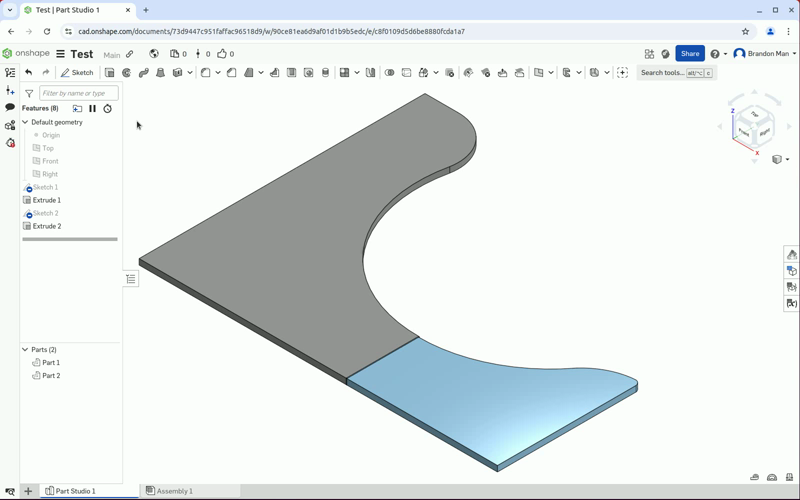
mouse_move(73, 189)
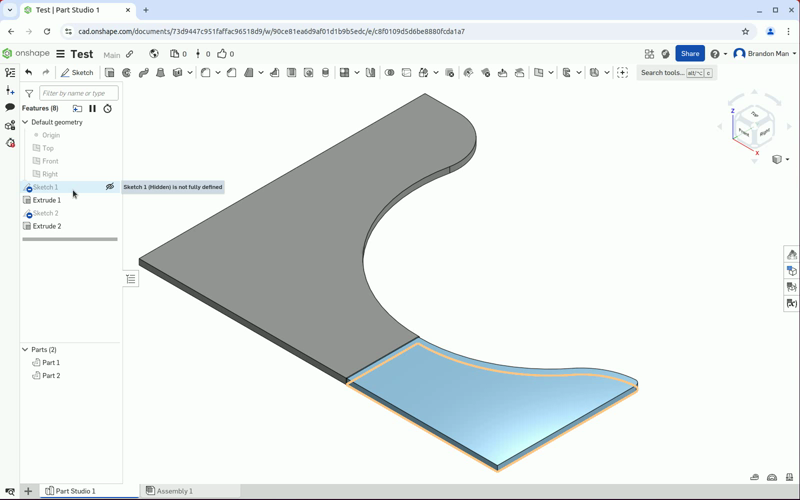
click(73, 189)